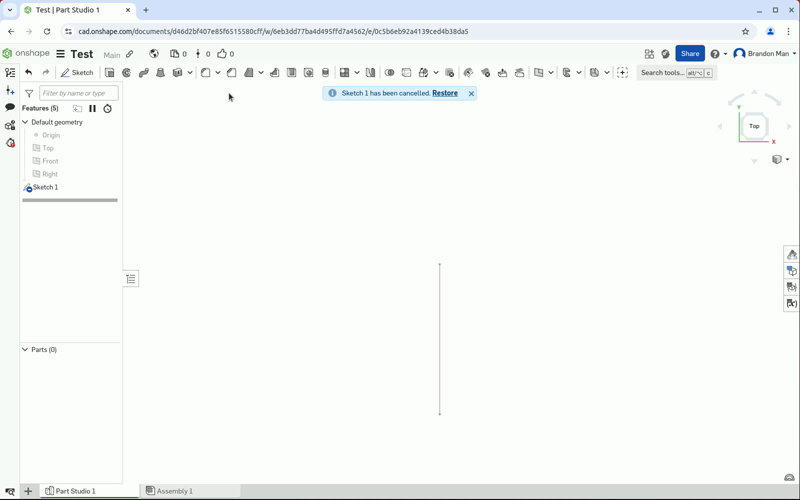
key(shift+h)
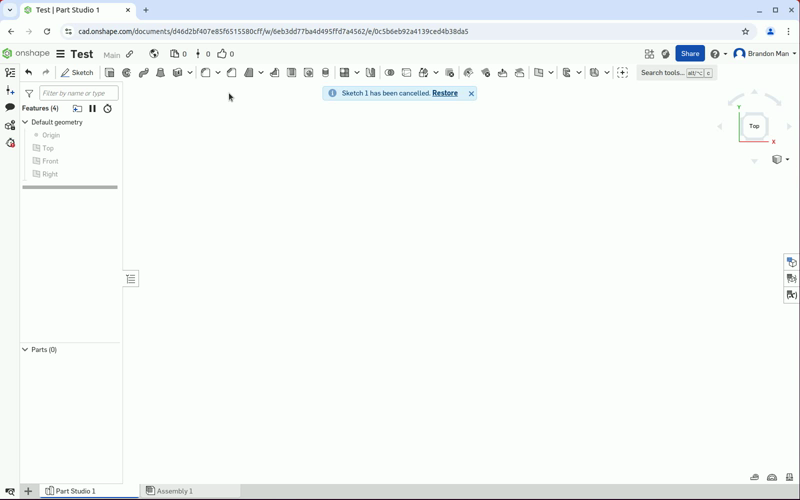
mouse_move(73, 352)
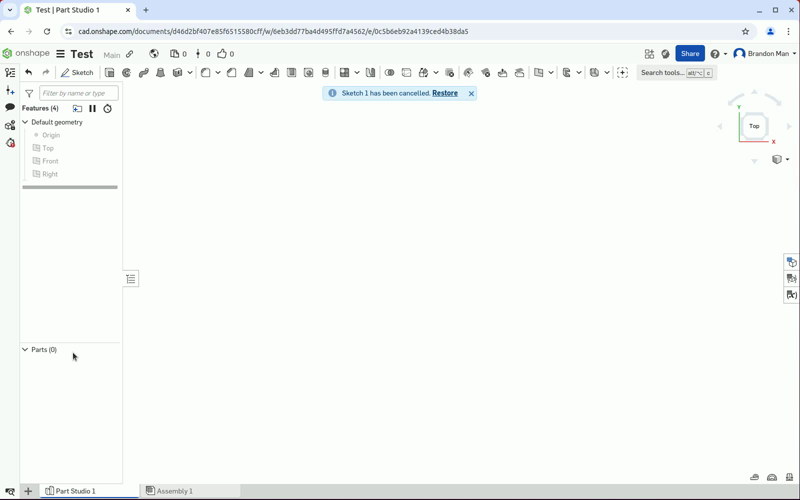
key(y)
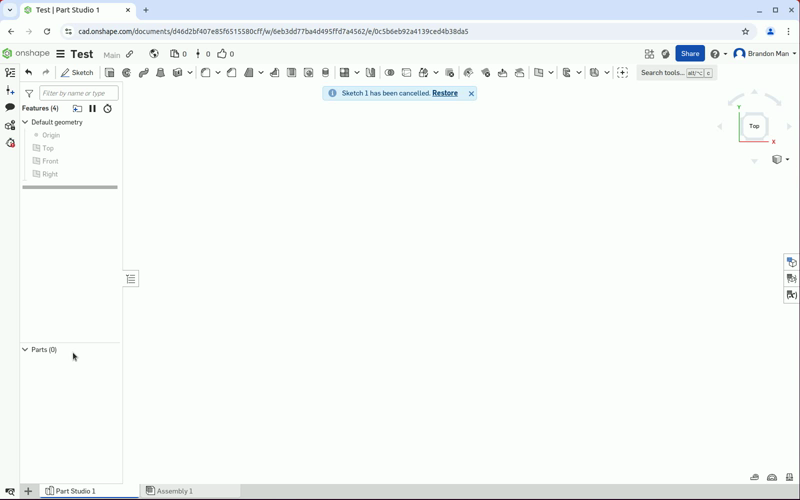
key(shift+p)
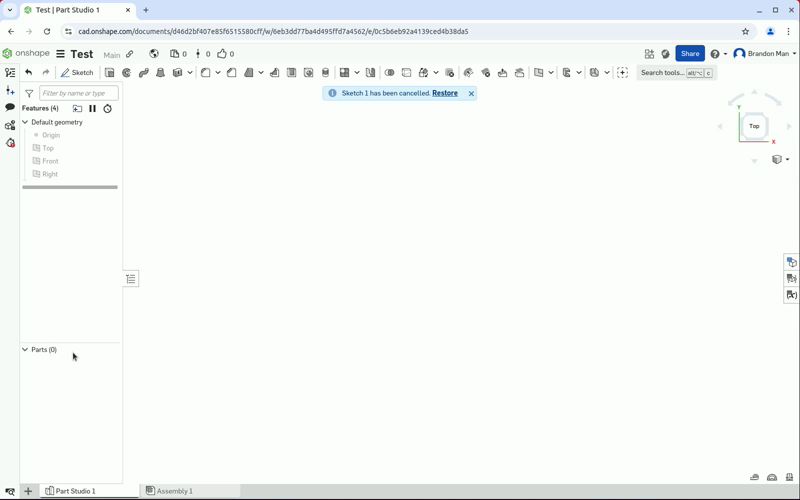
key(space)
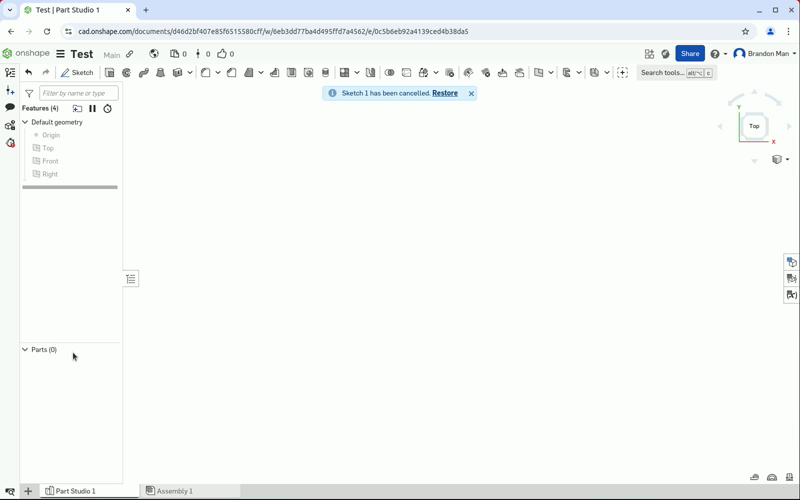
key_down(shift)
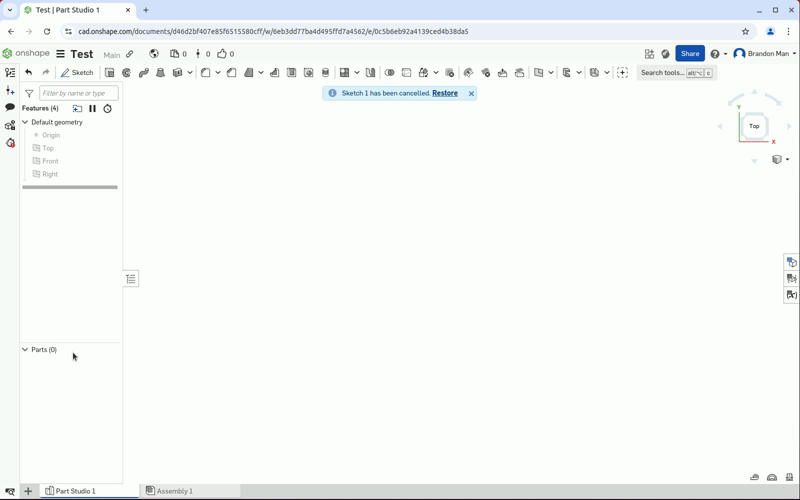
key(up)
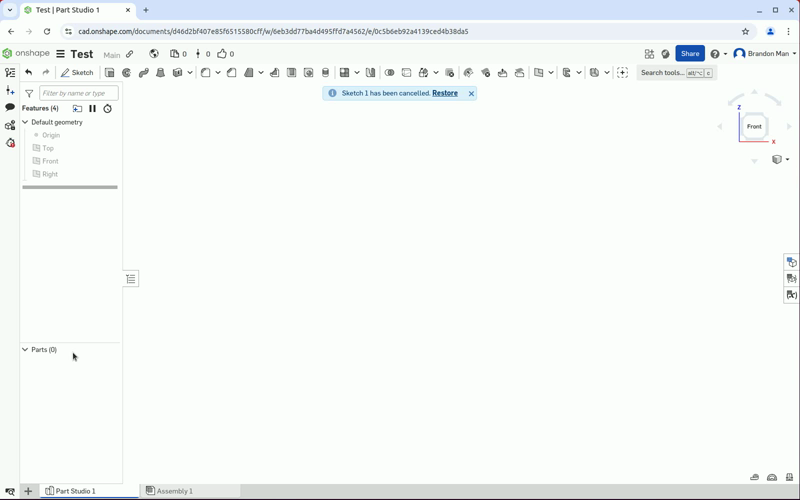
key_up(shift)
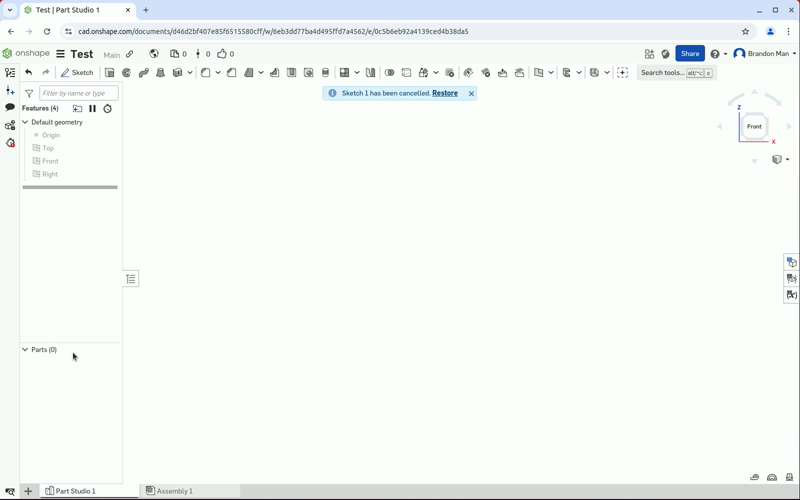
key(space)
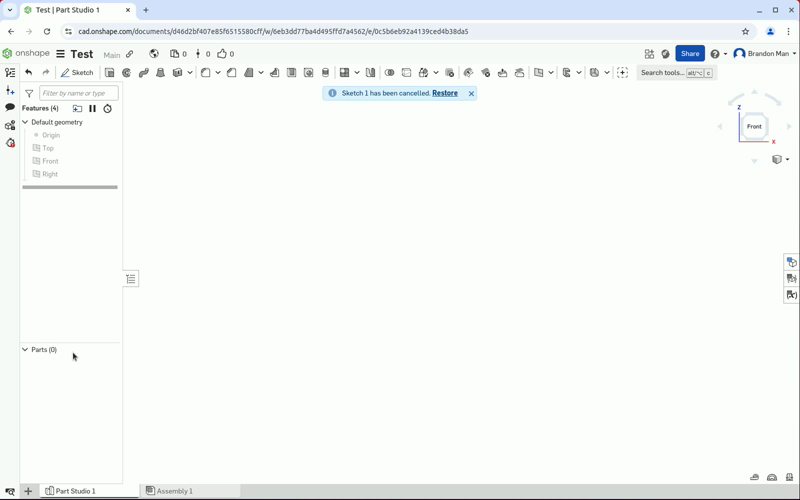
key_down(shift)
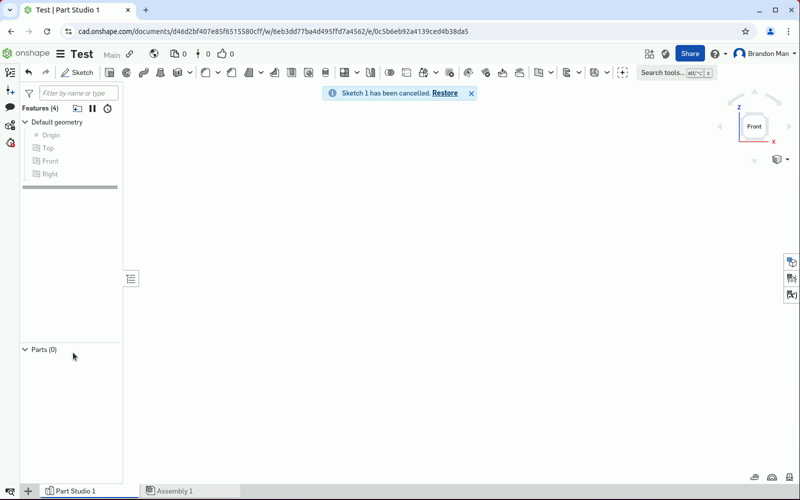
key(left)
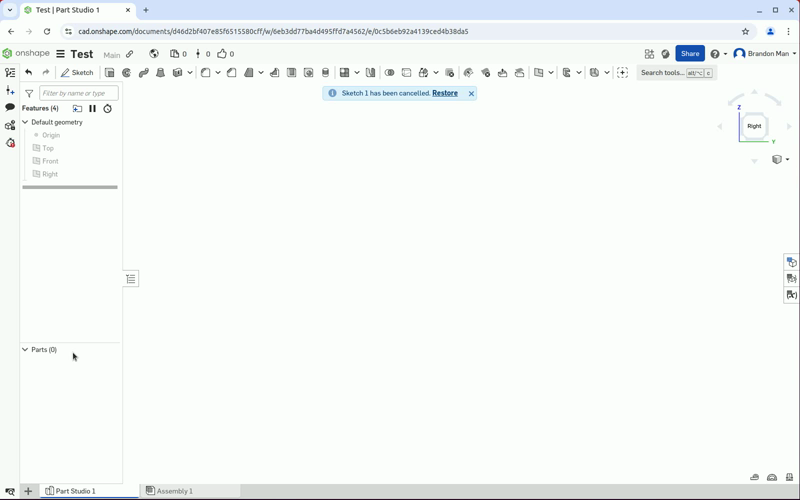
key_up(shift)
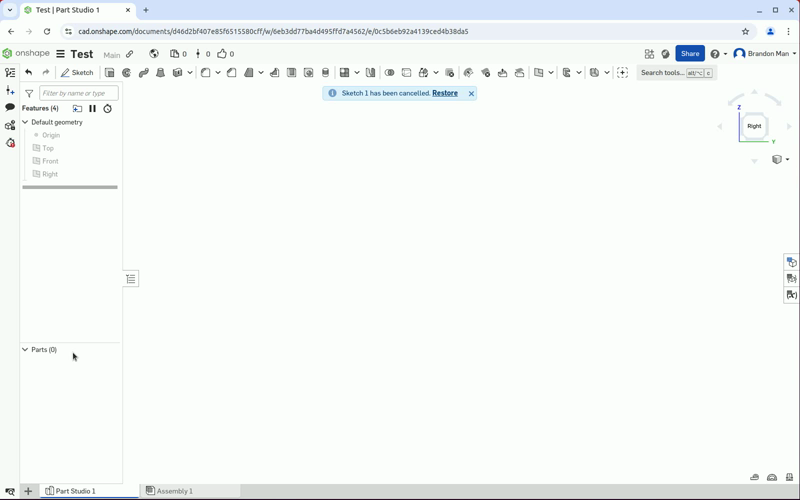
mouse_move(73, 352)
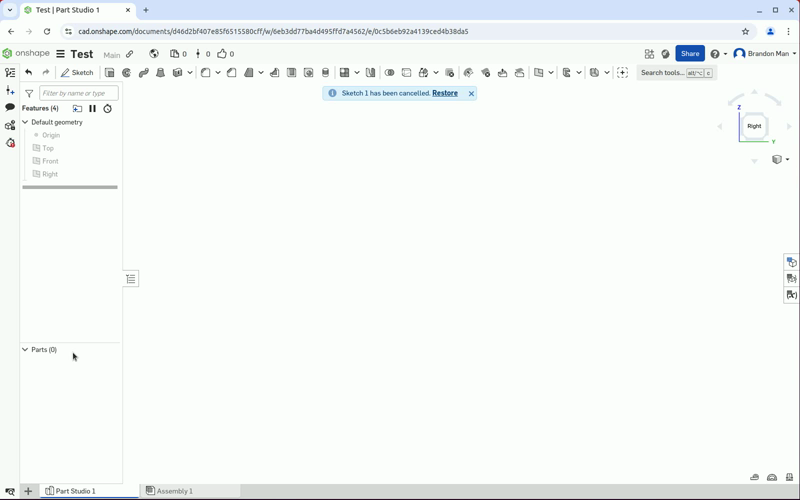
key(shift+y)
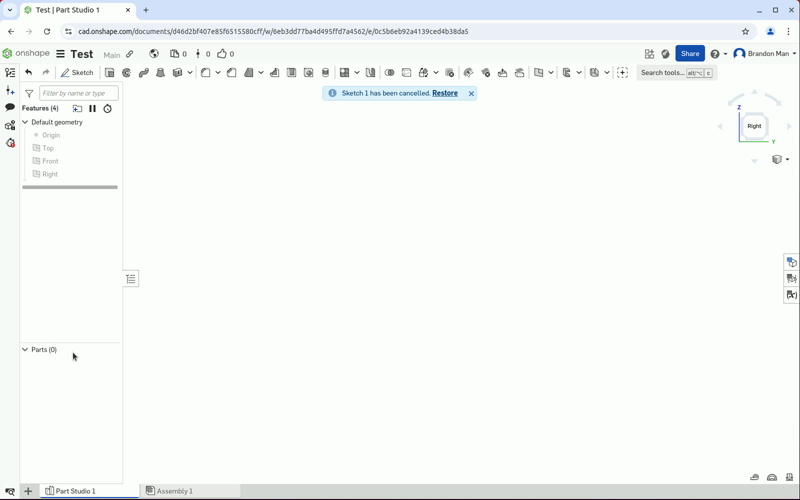
key(shift+s)
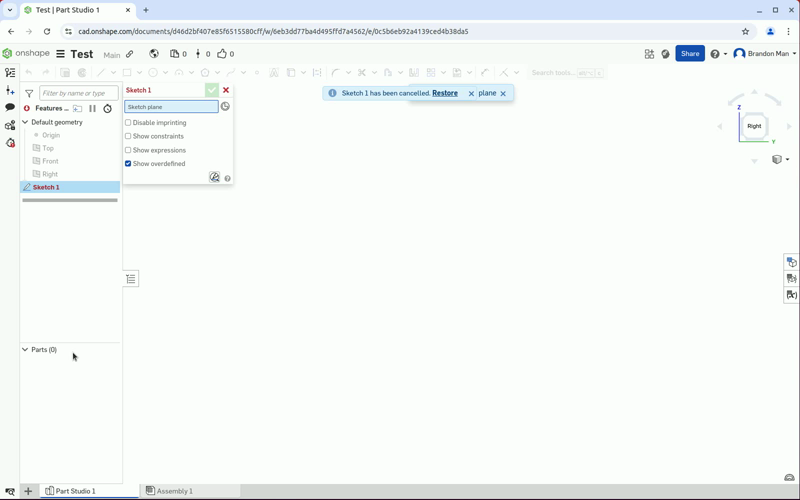
mouse_move(73, 176)
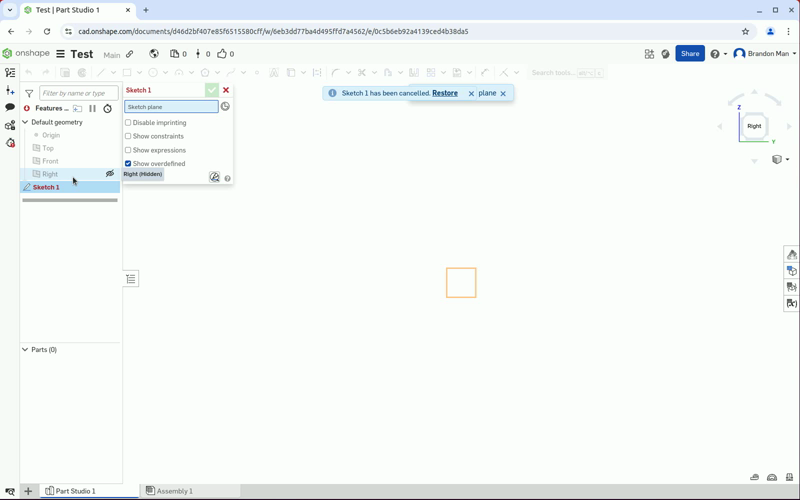
click(73, 176)
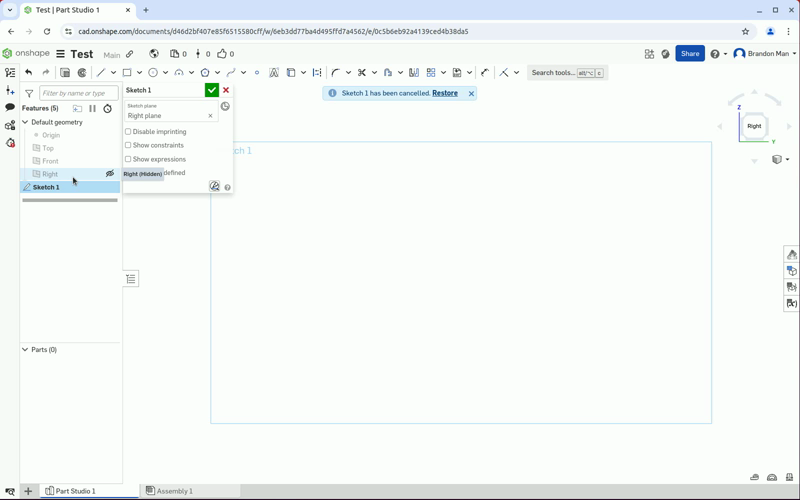
mouse_move(73, 352)
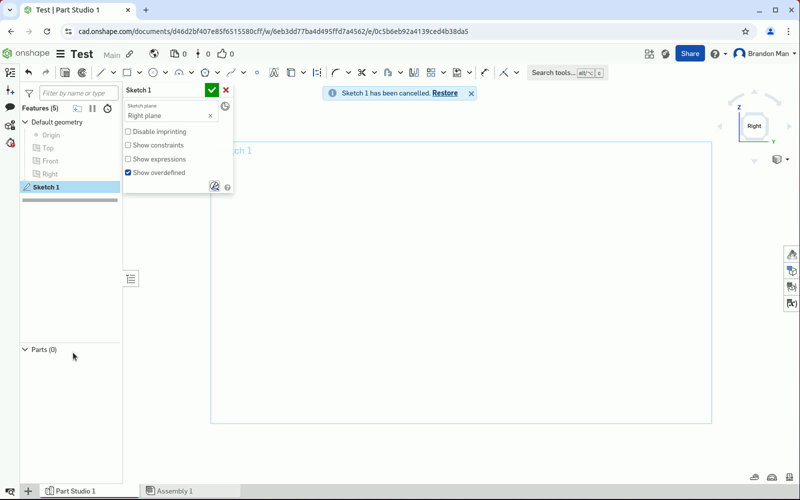
key(y)
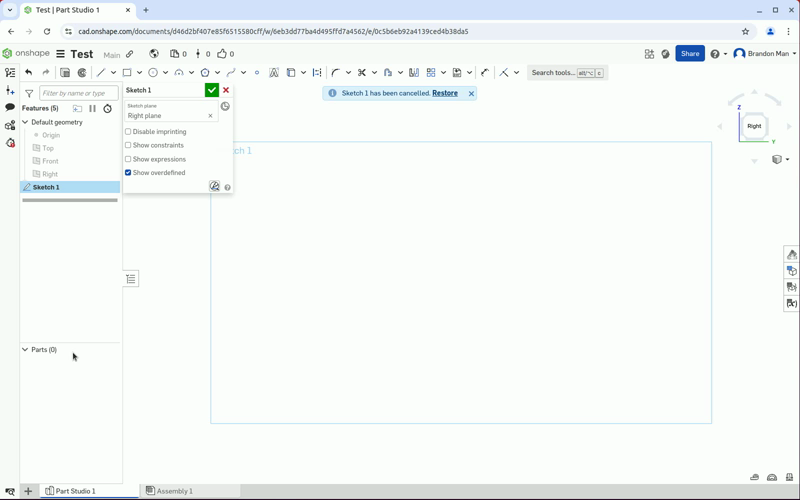
key(a)
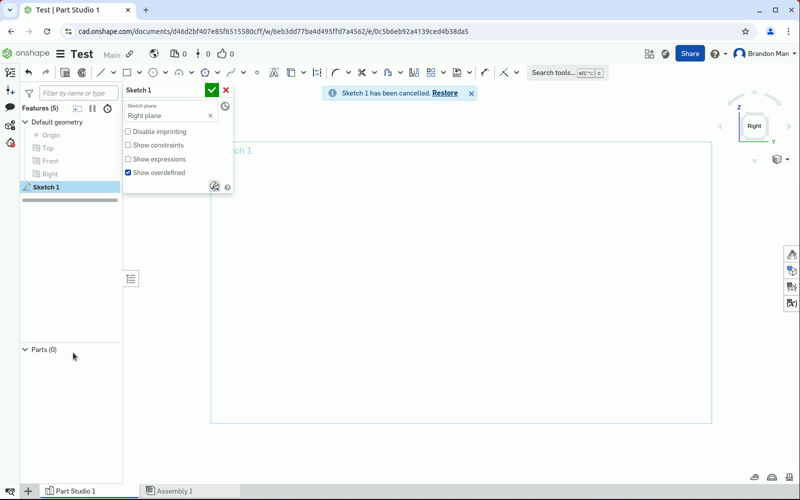
key_down(shift)
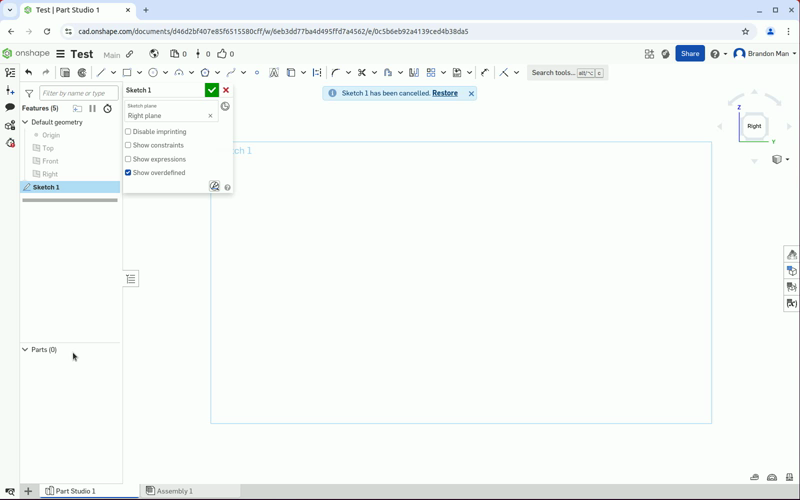
mouse_move(379, 210)
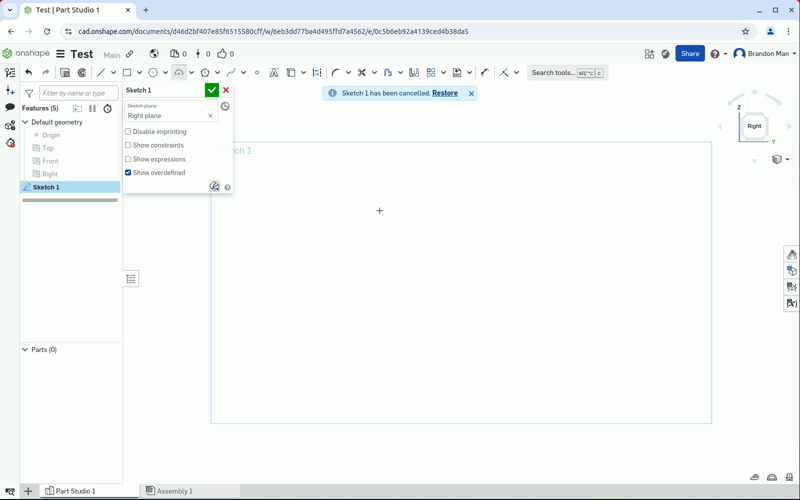
click(379, 210)
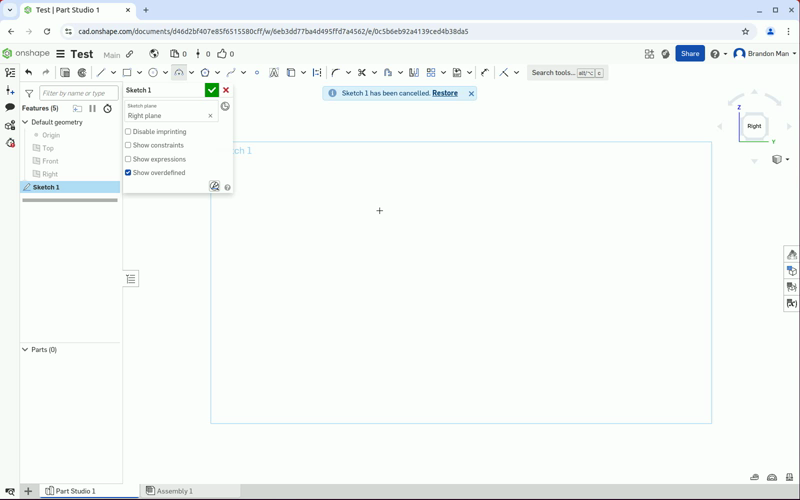
key_up(shift)
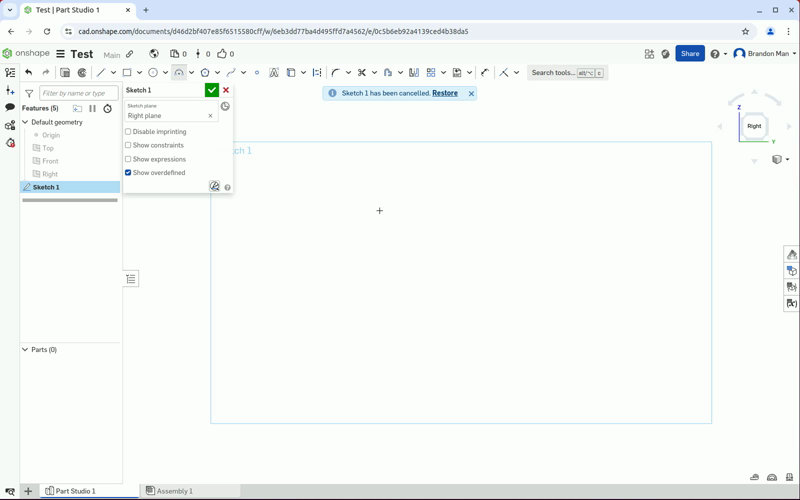
key_down(shift)
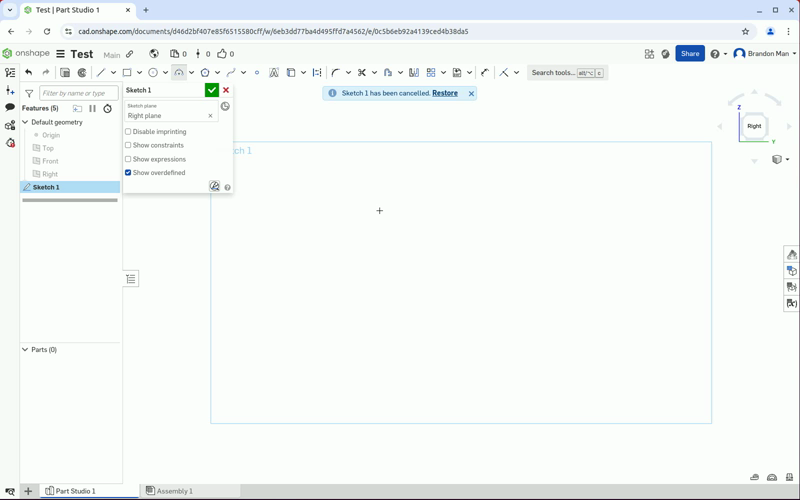
mouse_move(388, 344)
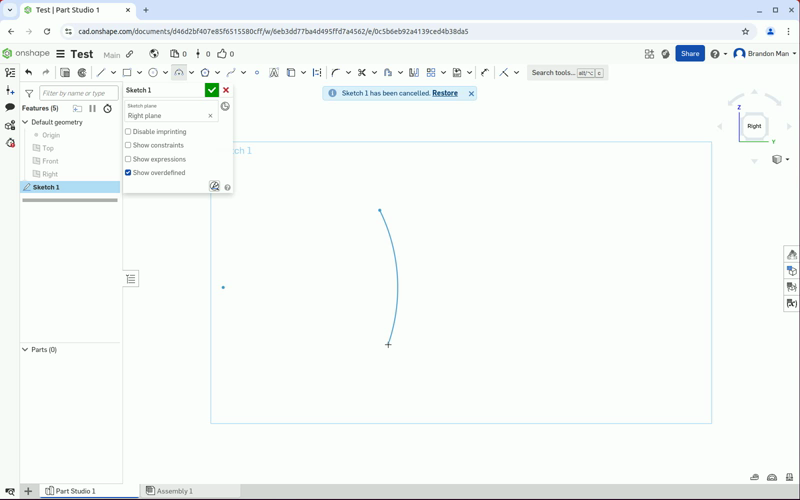
click(388, 344)
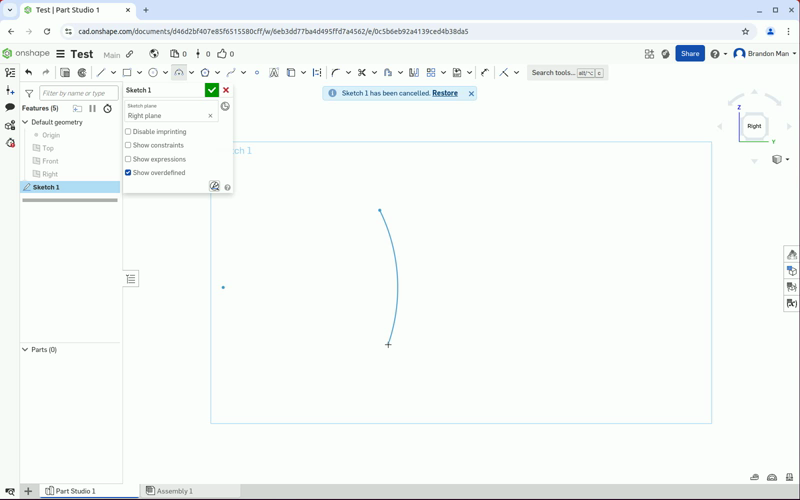
mouse_move(359, 278)
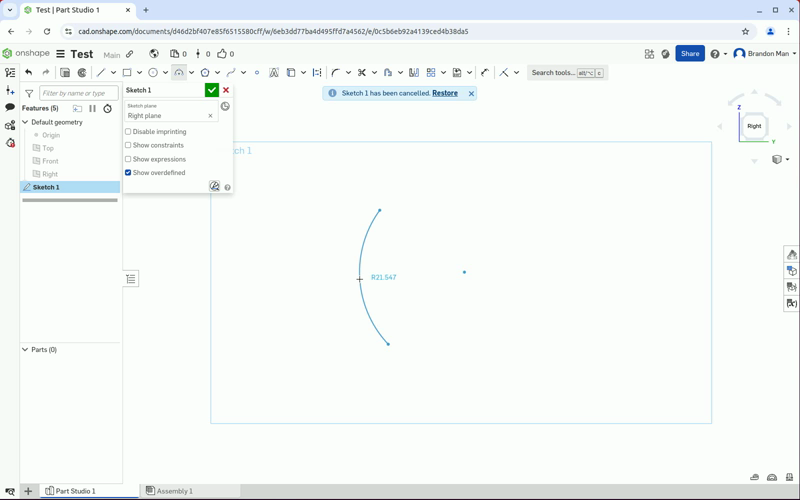
click(359, 278)
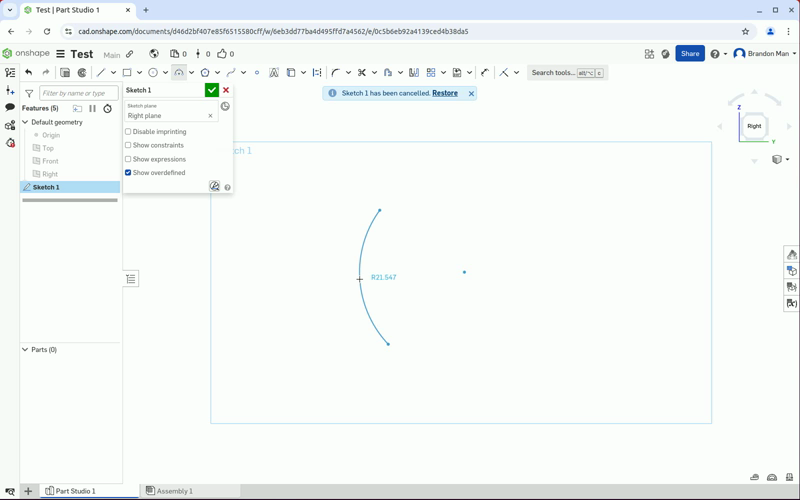
key_up(shift)
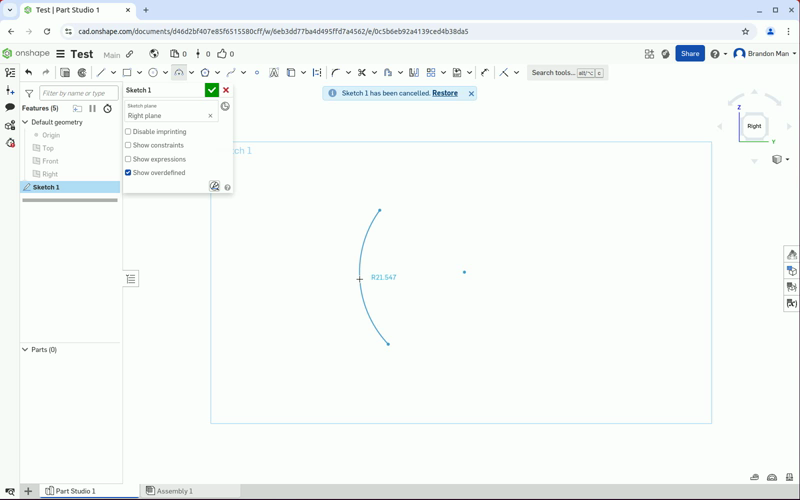
key(esc)
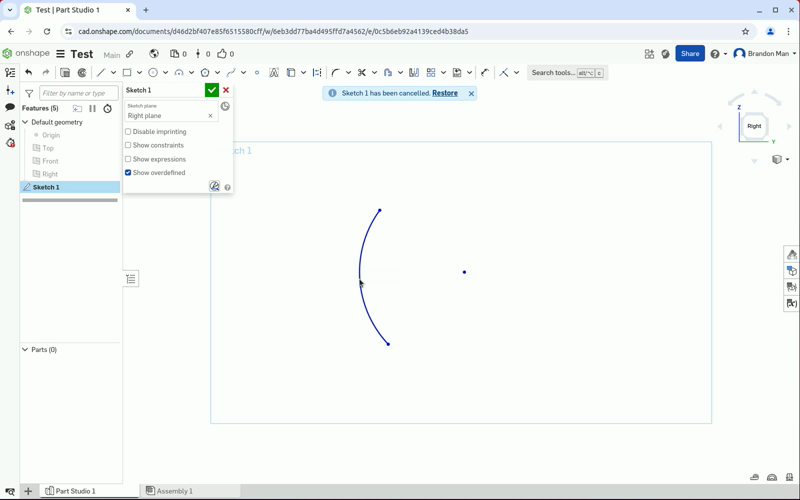
key(l)
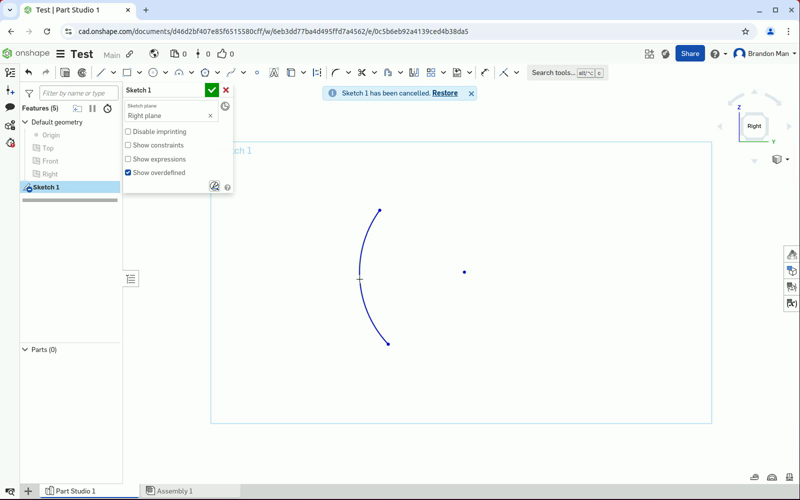
mouse_move(388, 344)
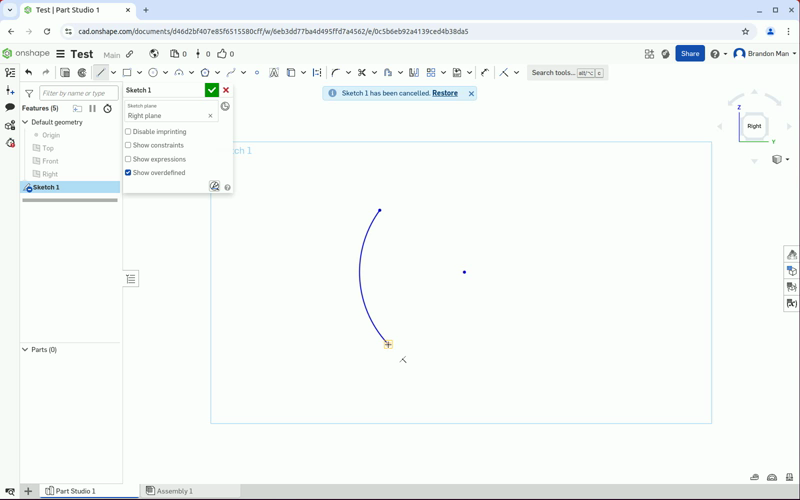
click(388, 344)
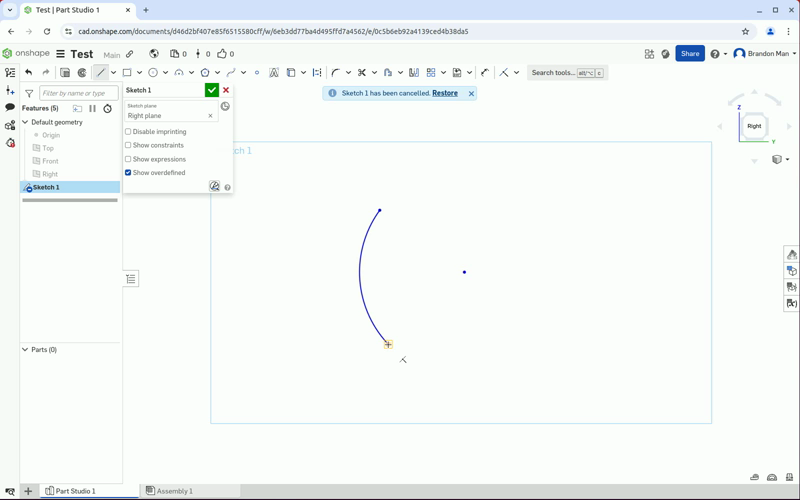
key_down(shift)
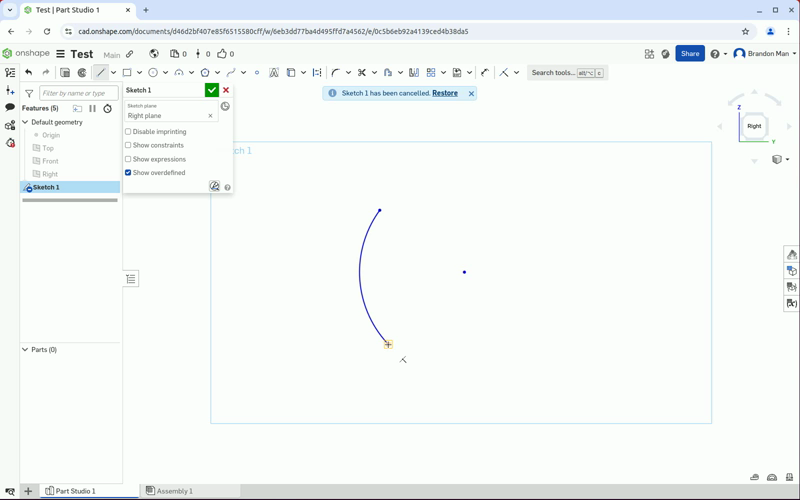
mouse_move(544, 344)
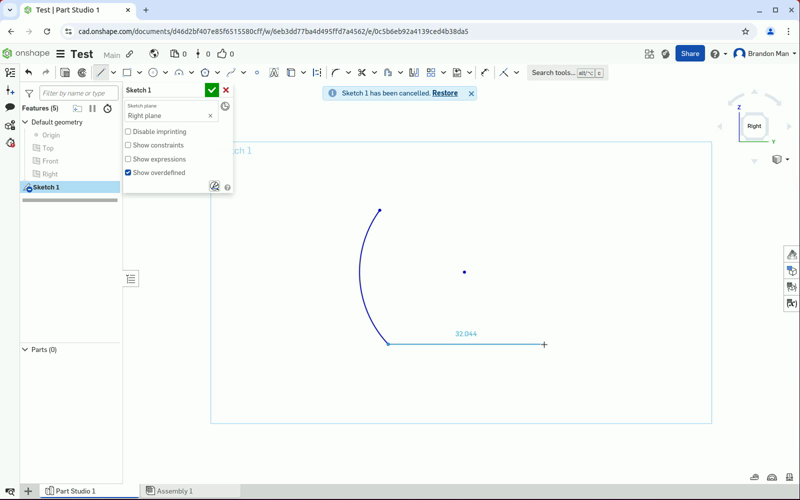
click(544, 344)
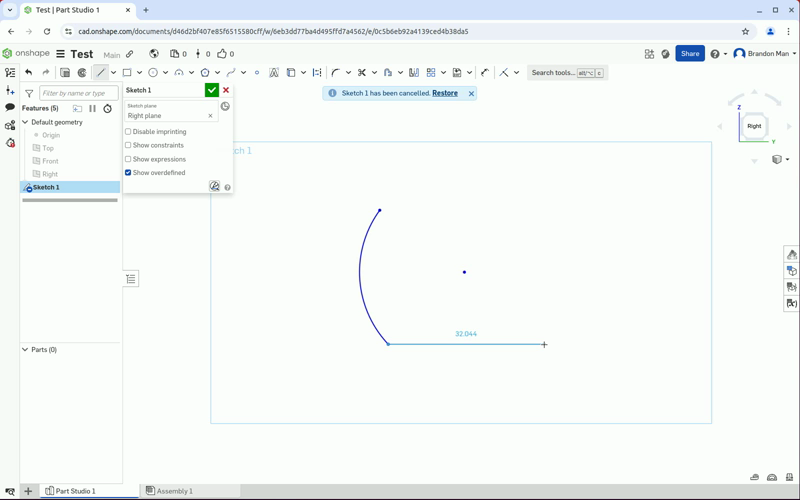
key_up(shift)
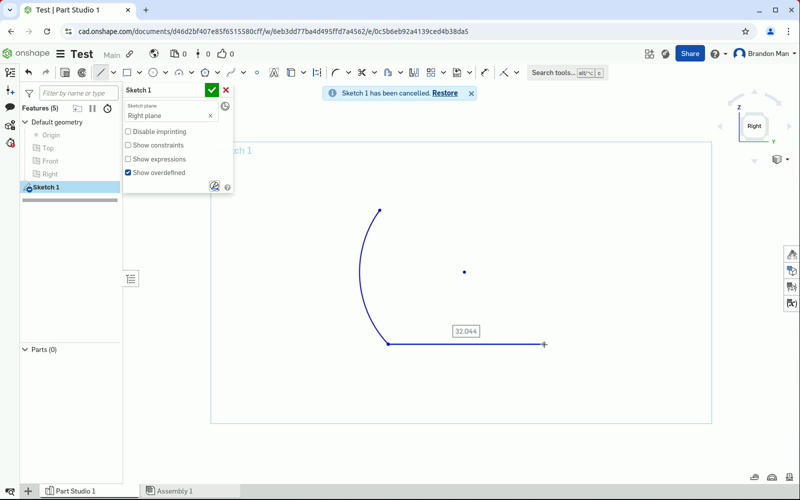
key(esc)
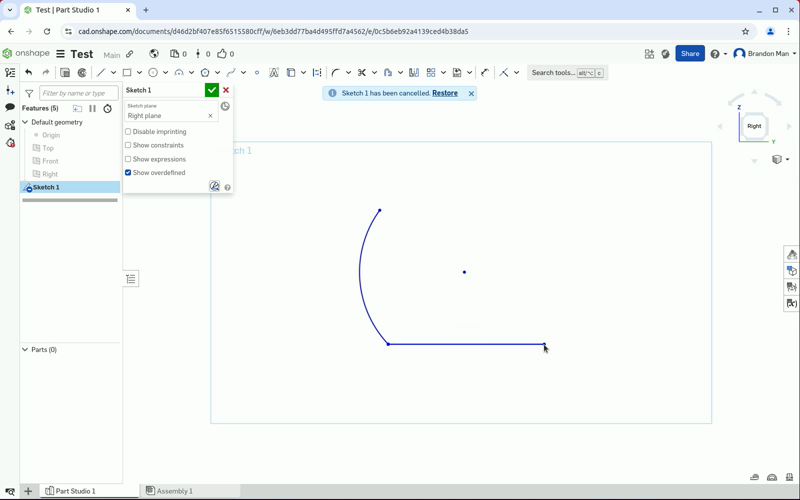
key(a)
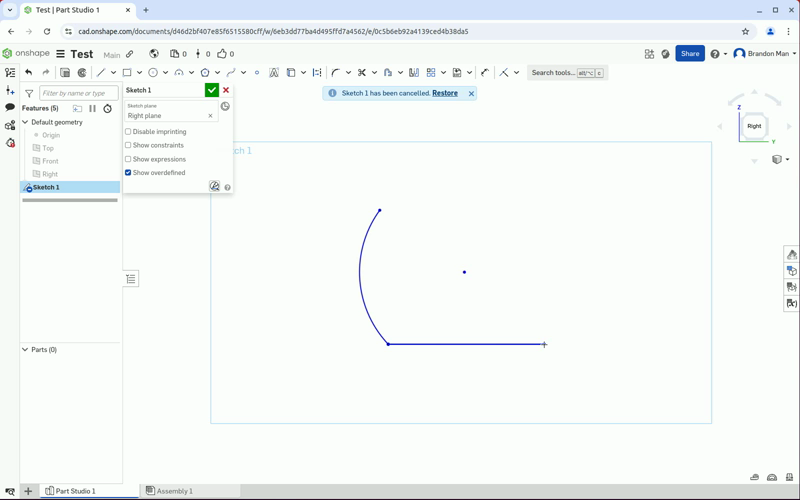
mouse_move(544, 344)
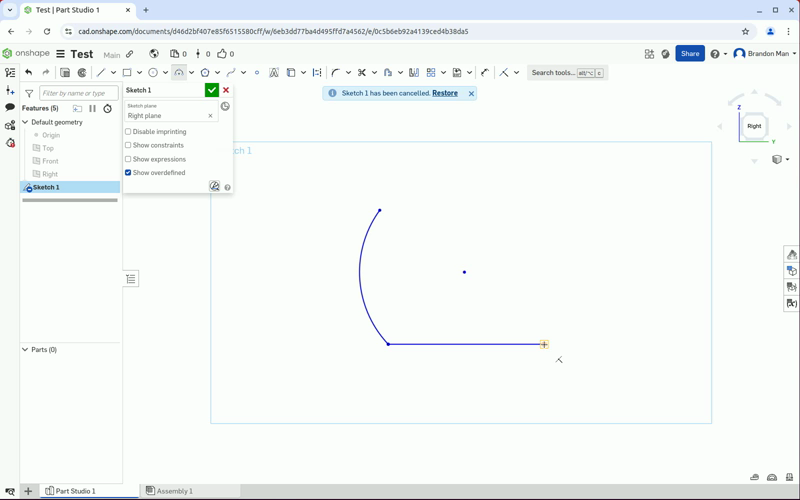
click(544, 344)
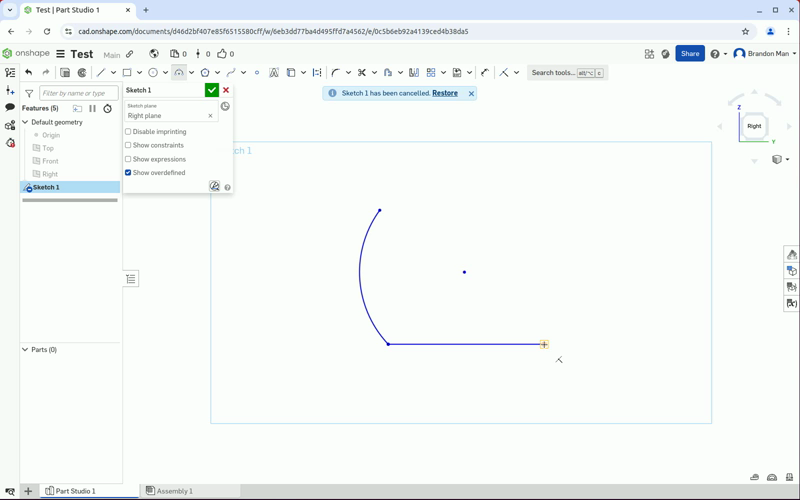
key_down(shift)
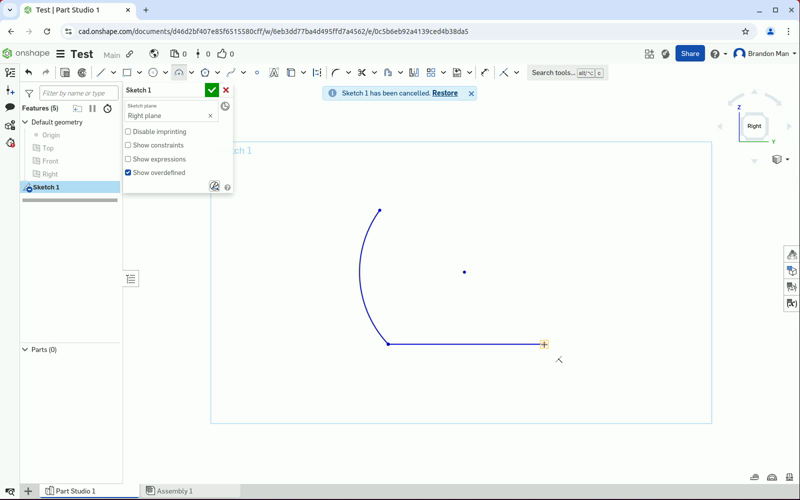
mouse_move(531, 188)
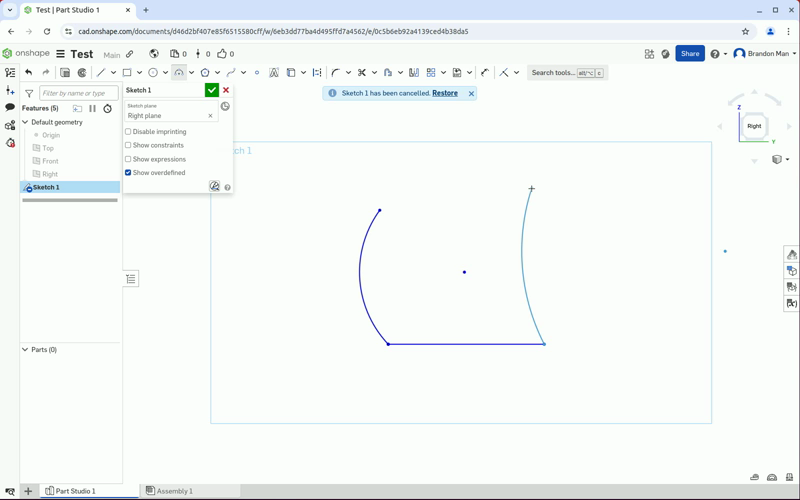
click(531, 188)
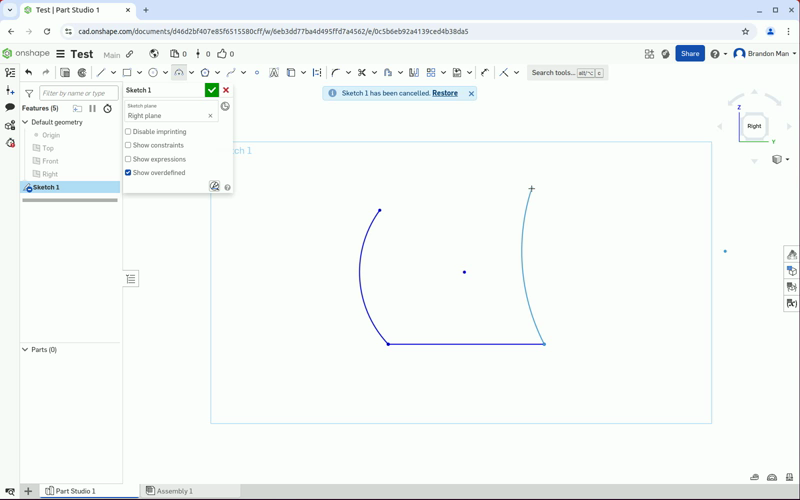
mouse_move(572, 263)
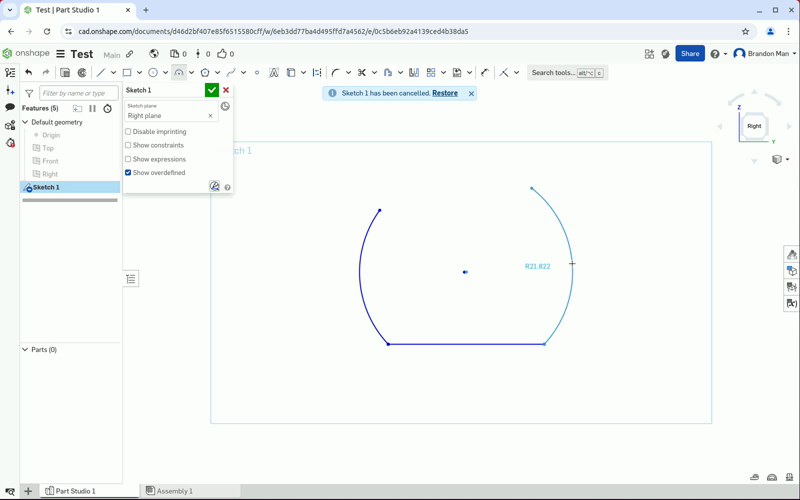
click(572, 263)
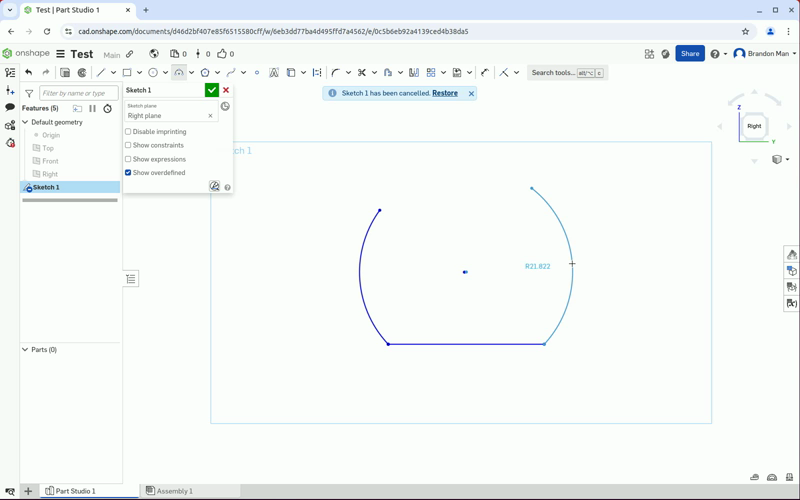
key_up(shift)
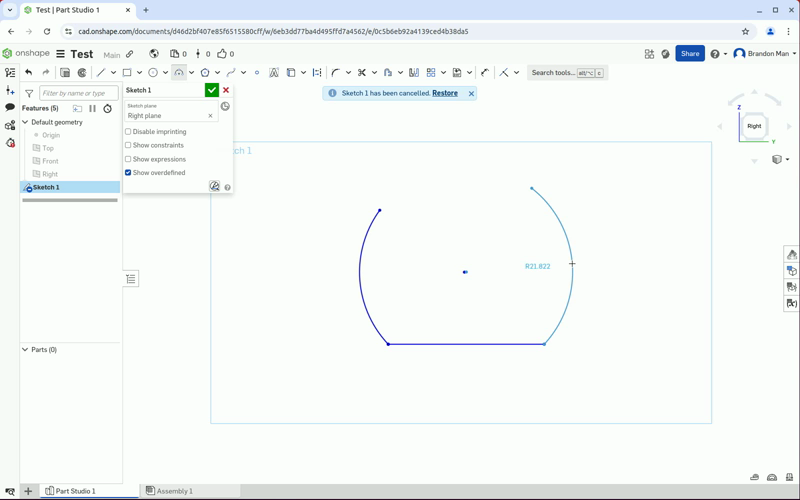
key(esc)
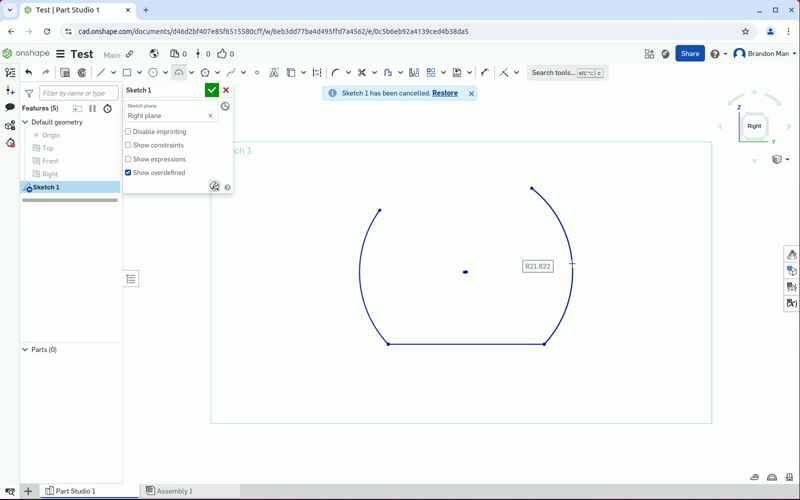
key(l)
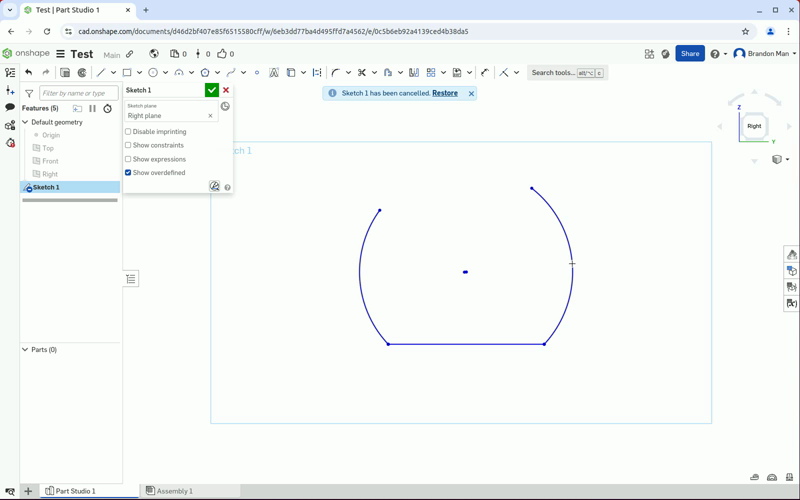
mouse_move(531, 188)
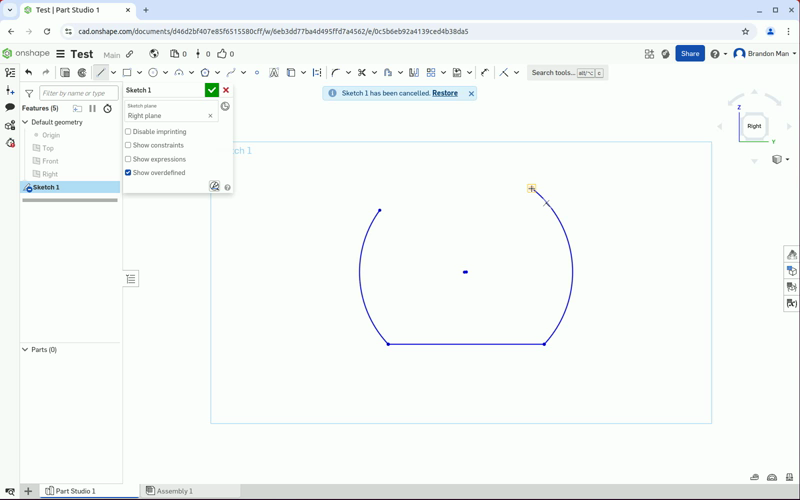
click(531, 188)
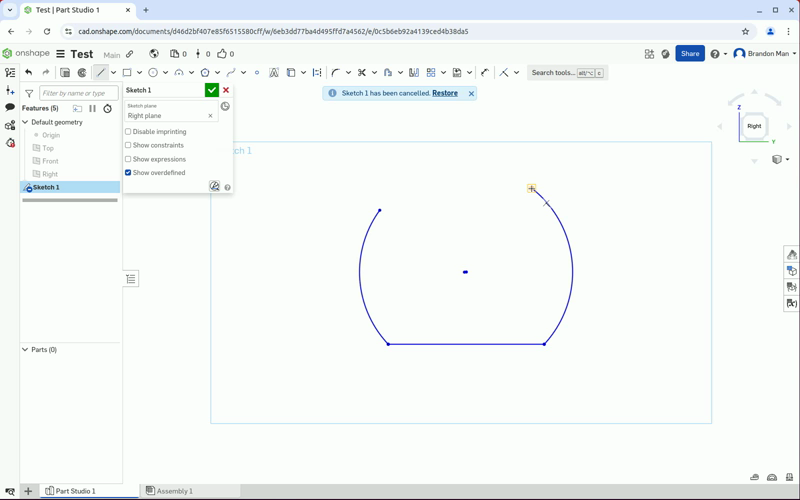
key_down(shift)
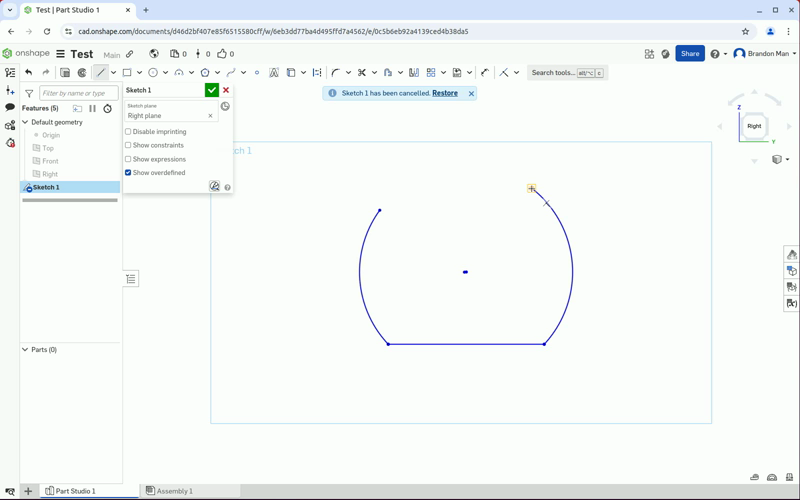
mouse_move(456, 200)
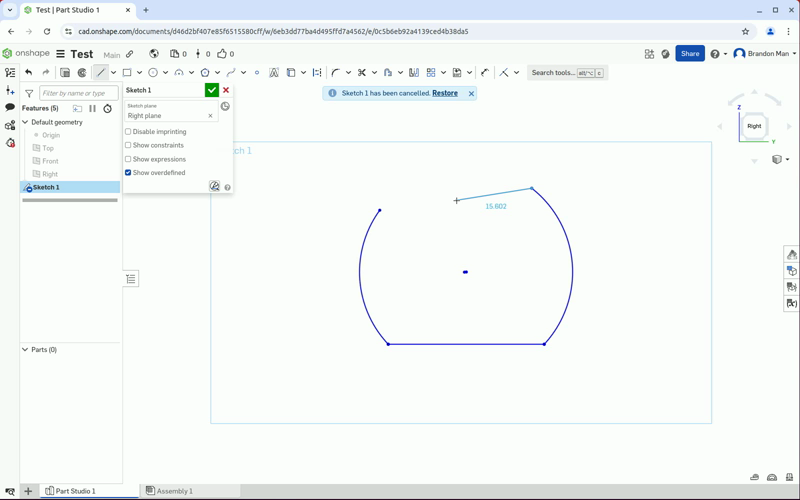
click(456, 200)
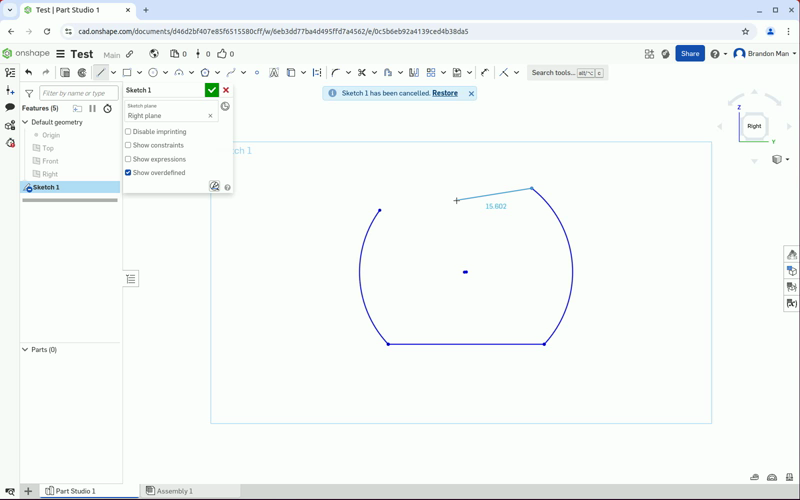
key_up(shift)
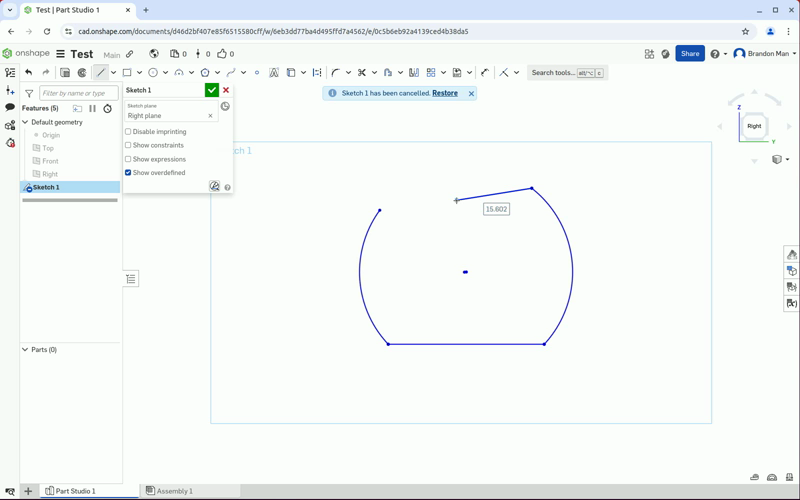
key(esc)
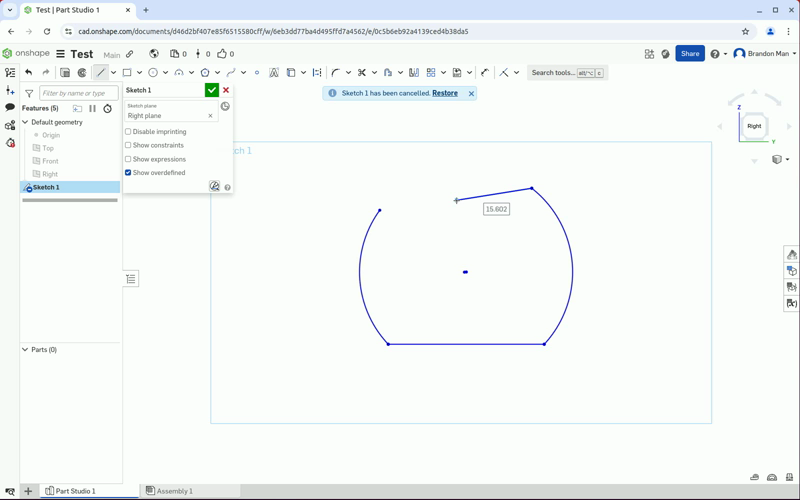
key(a)
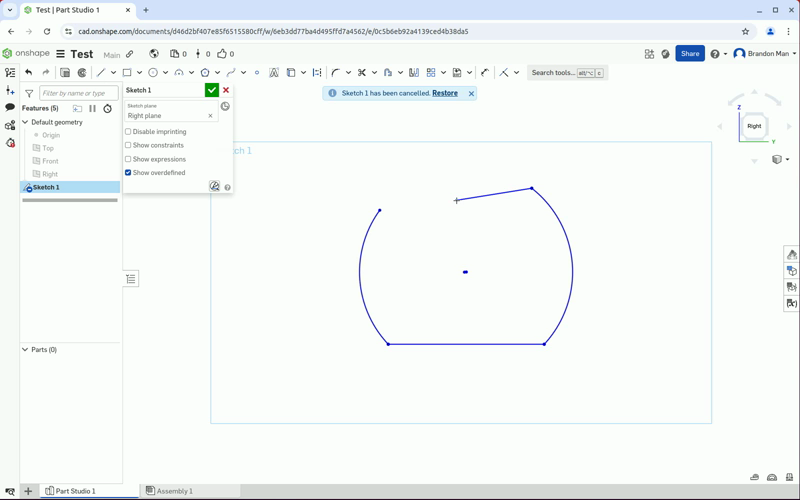
mouse_move(456, 200)
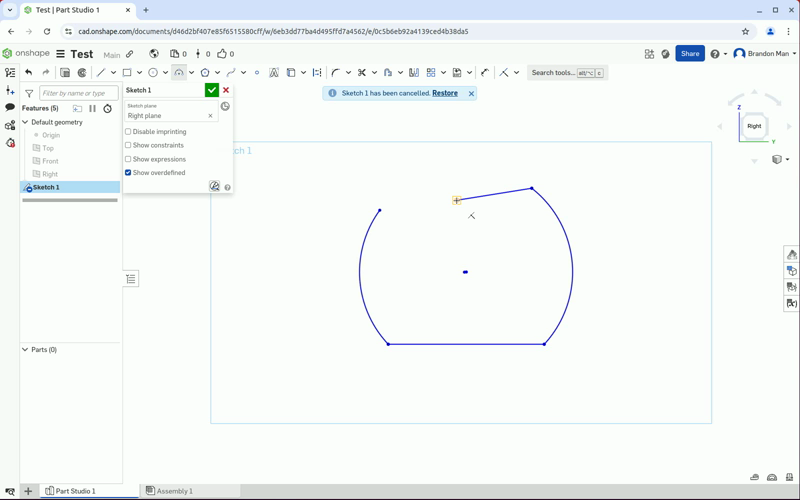
click(456, 200)
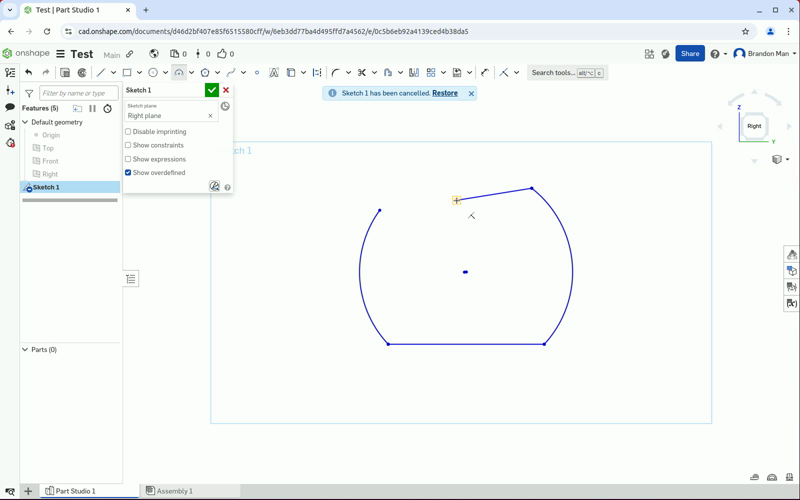
key_down(shift)
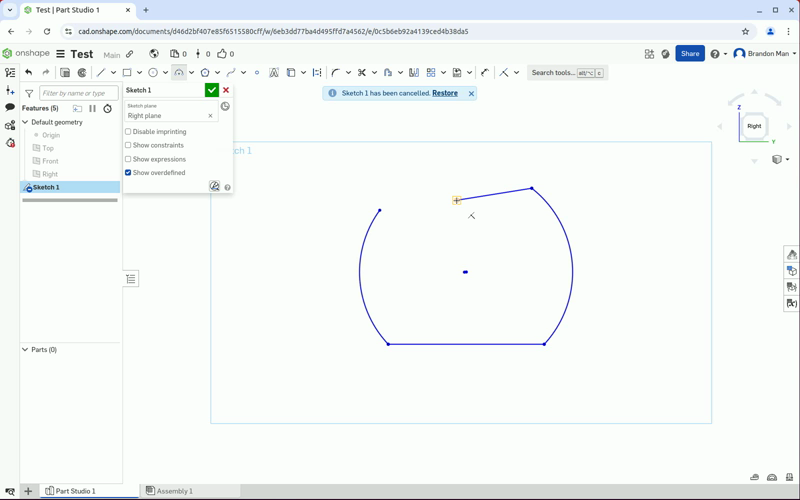
mouse_move(418, 204)
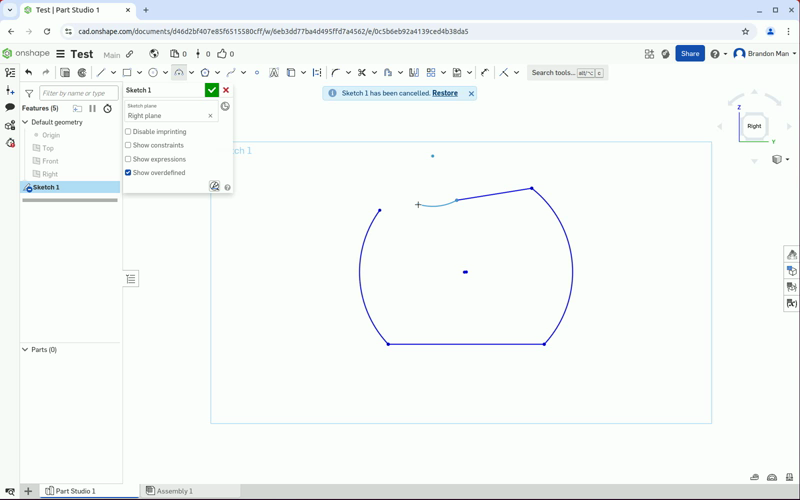
click(418, 204)
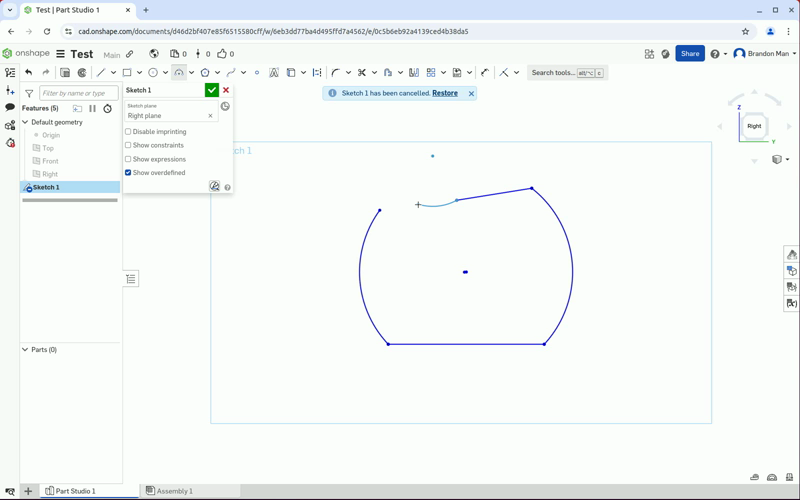
mouse_move(438, 214)
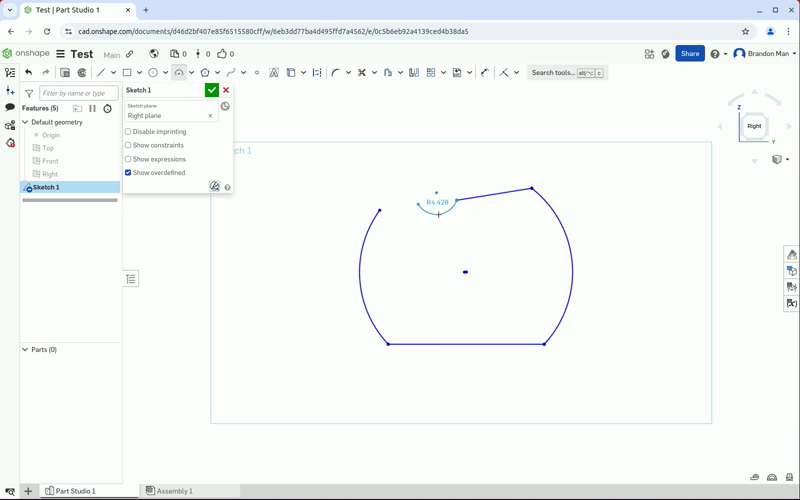
click(438, 214)
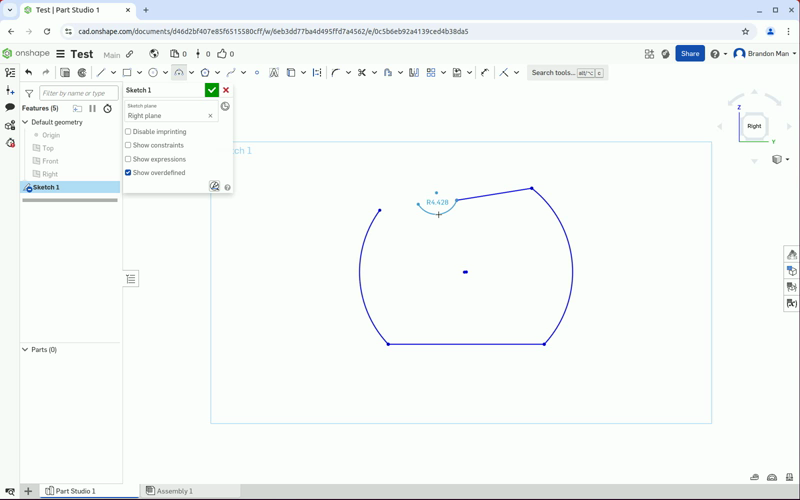
key_up(shift)
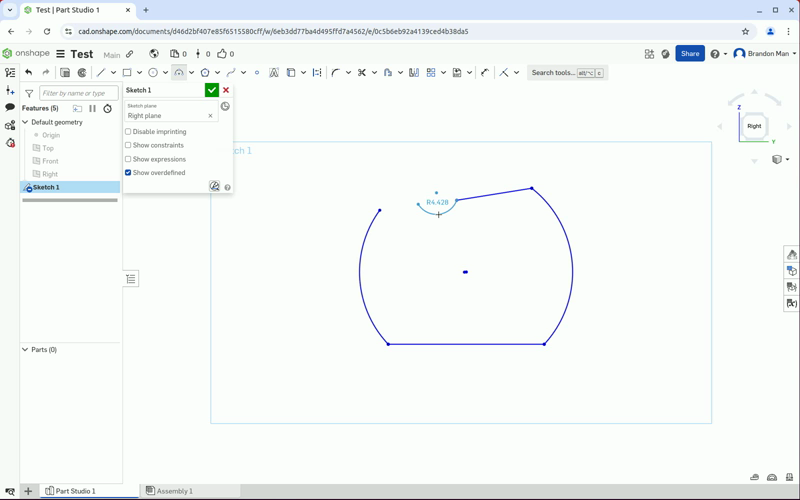
key(esc)
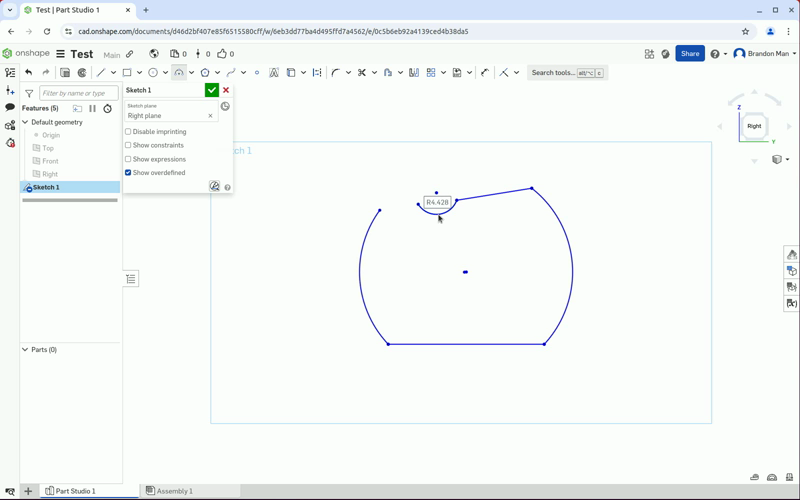
key(l)
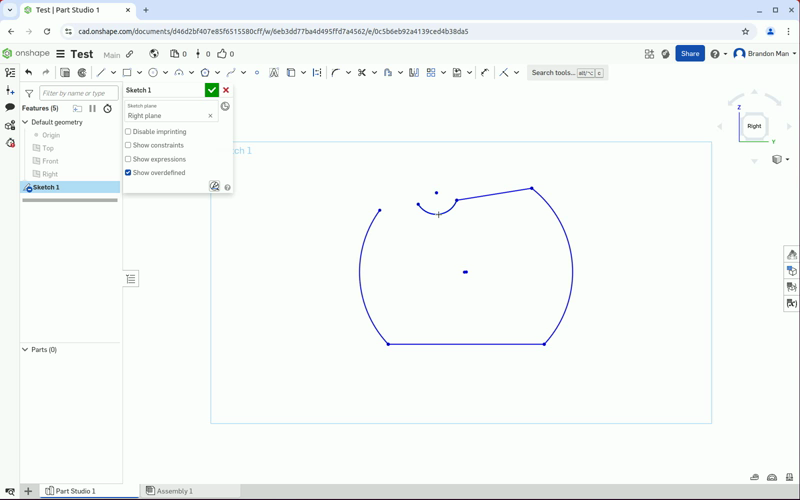
mouse_move(418, 204)
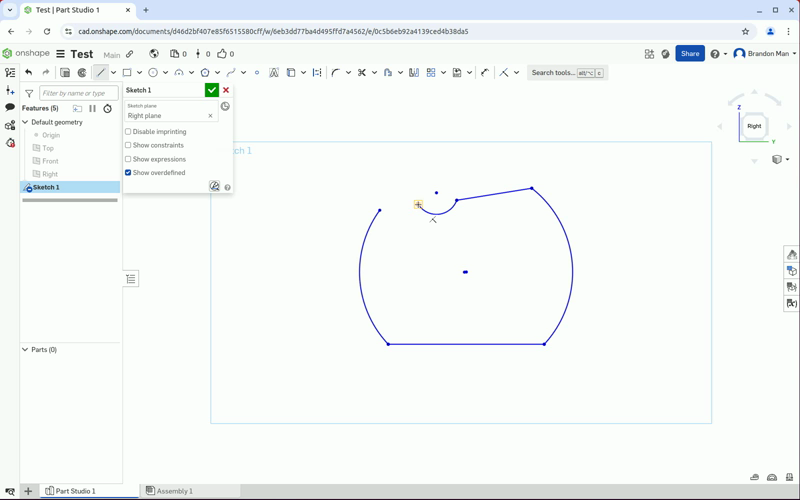
click(418, 204)
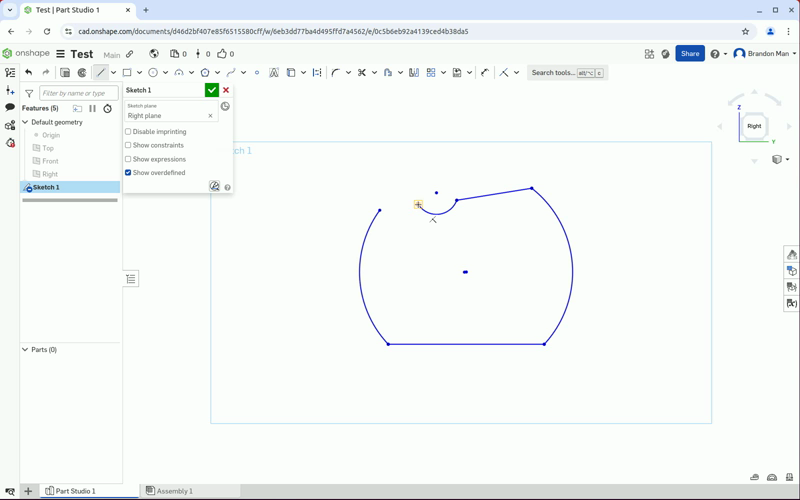
mouse_move(448, 204)
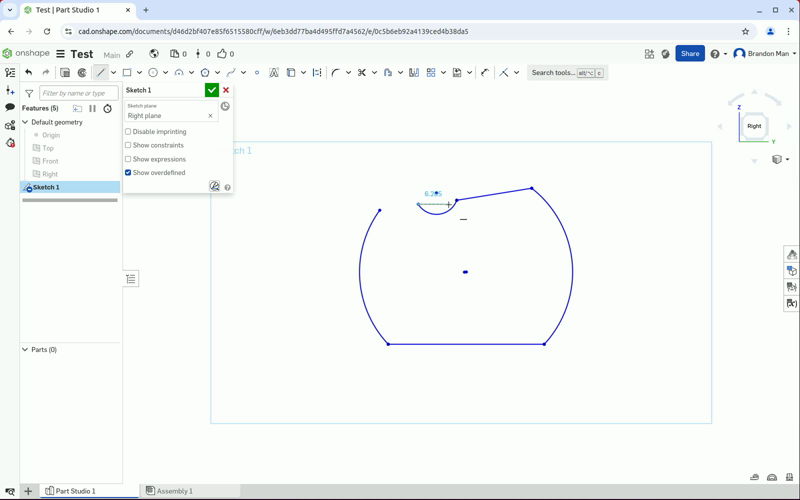
key_down(shift)
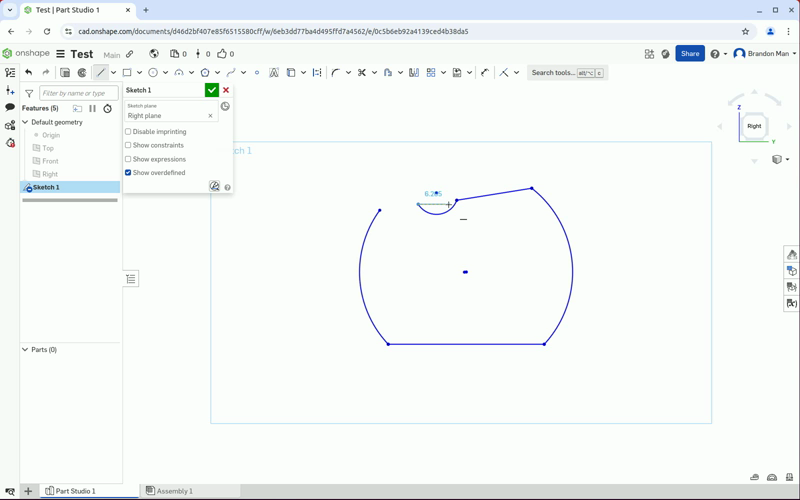
mouse_move(379, 210)
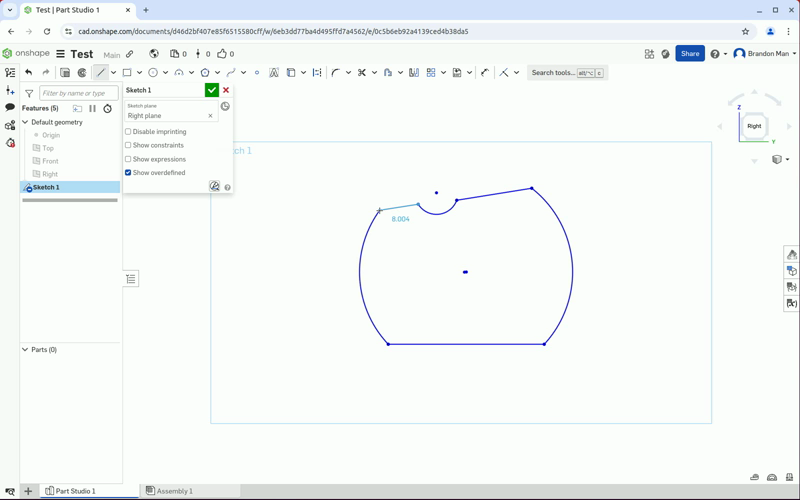
key_up(shift)
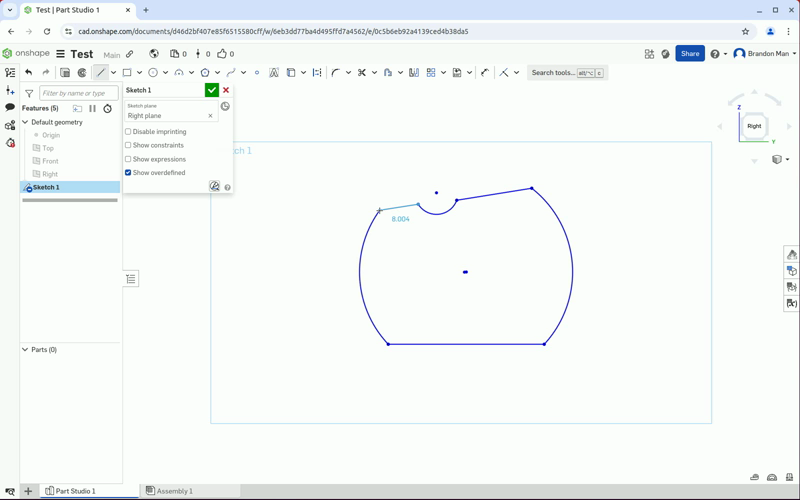
click(379, 210)
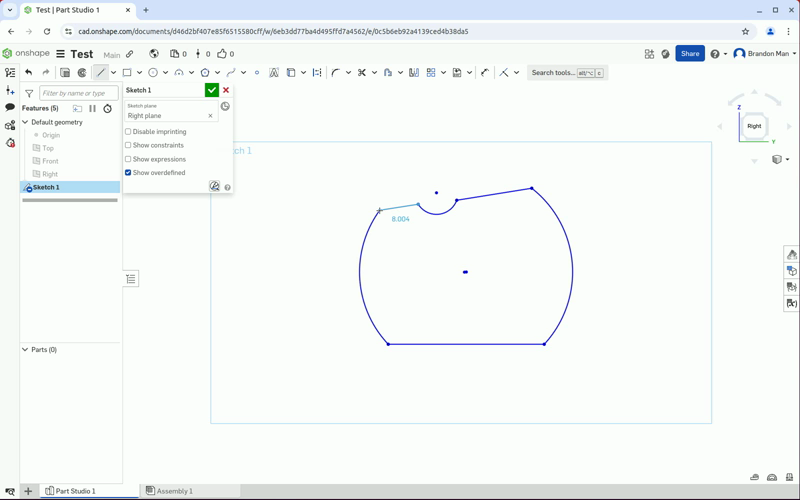
key(esc)
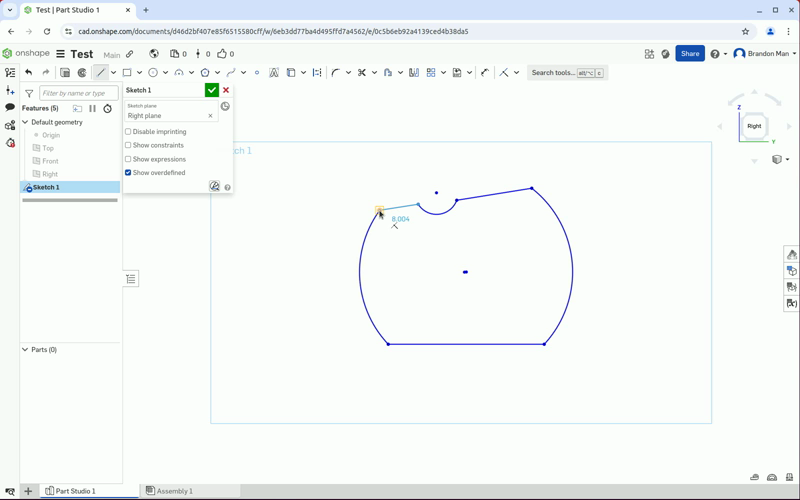
key(a)
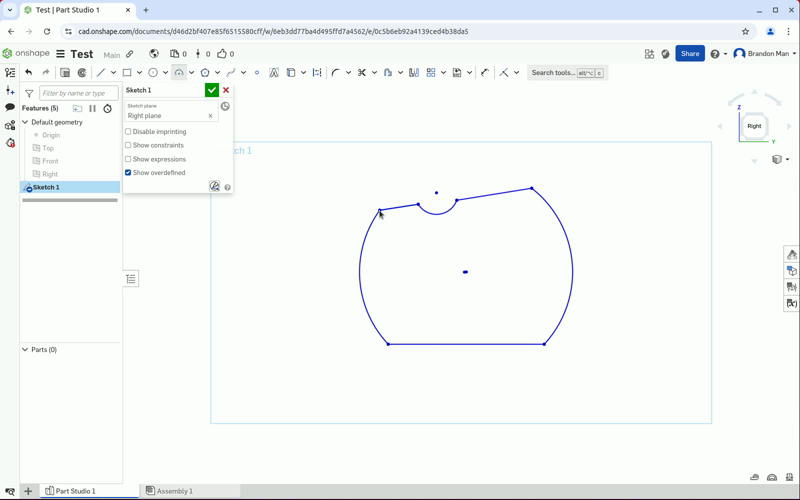
key_down(shift)
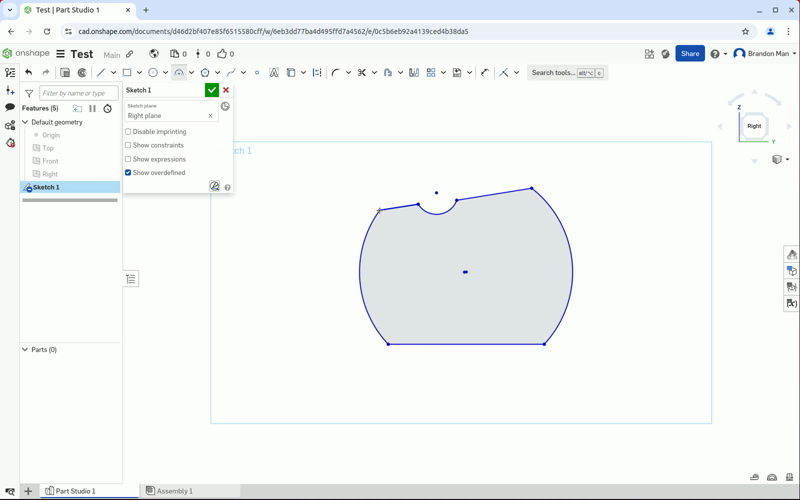
mouse_move(381, 214)
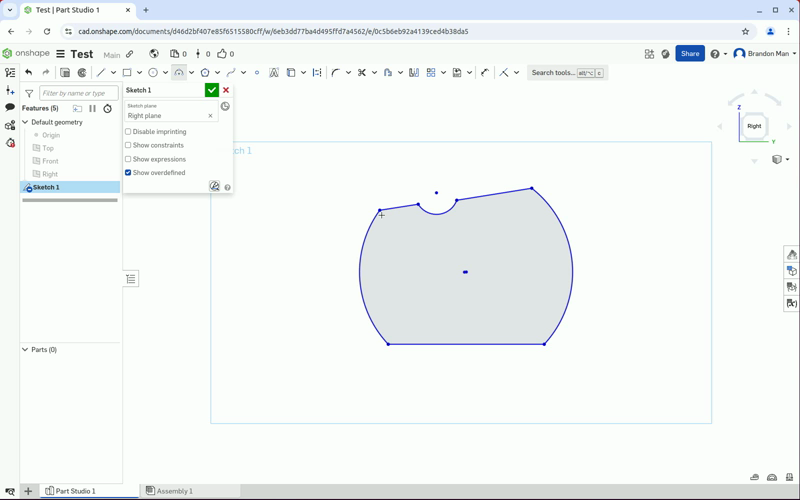
click(381, 214)
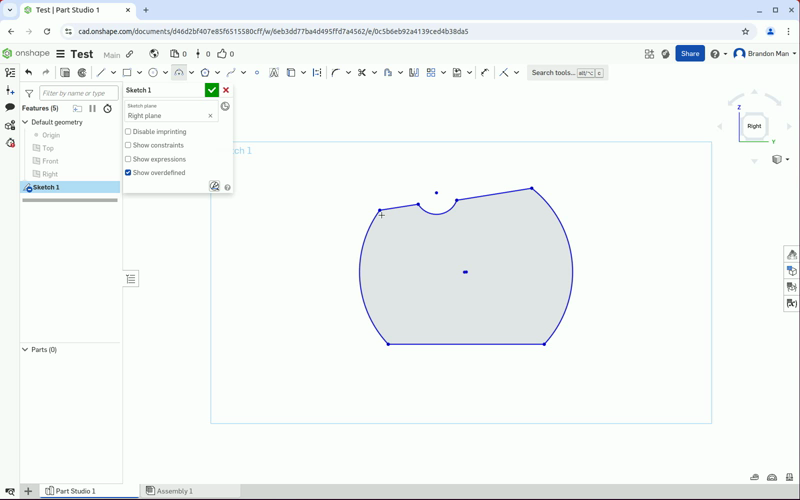
key_up(shift)
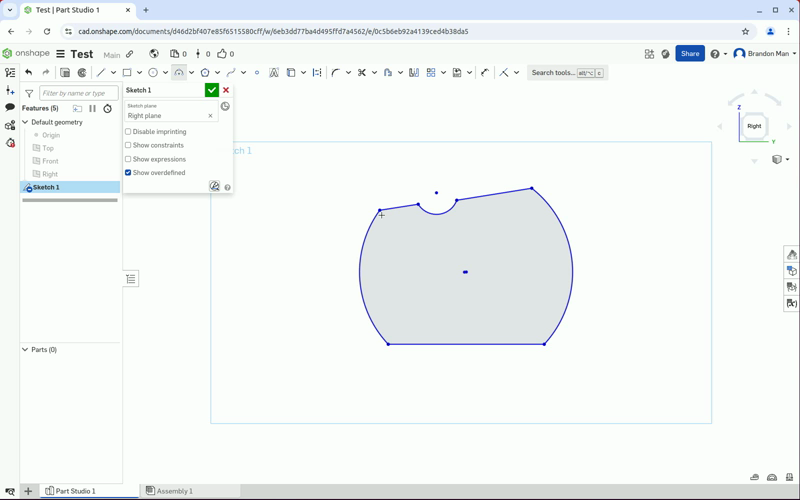
key_down(shift)
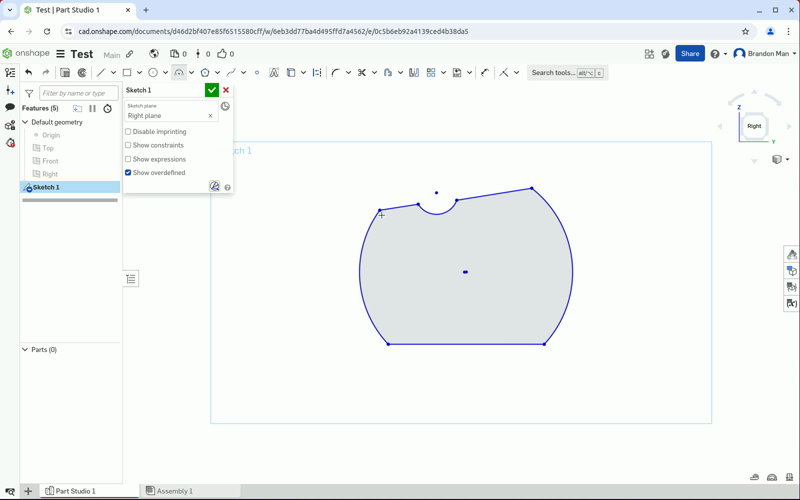
mouse_move(389, 339)
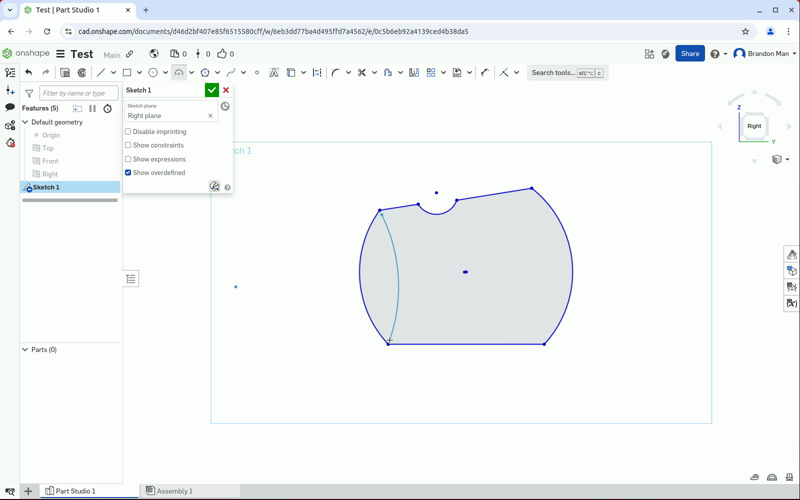
click(389, 339)
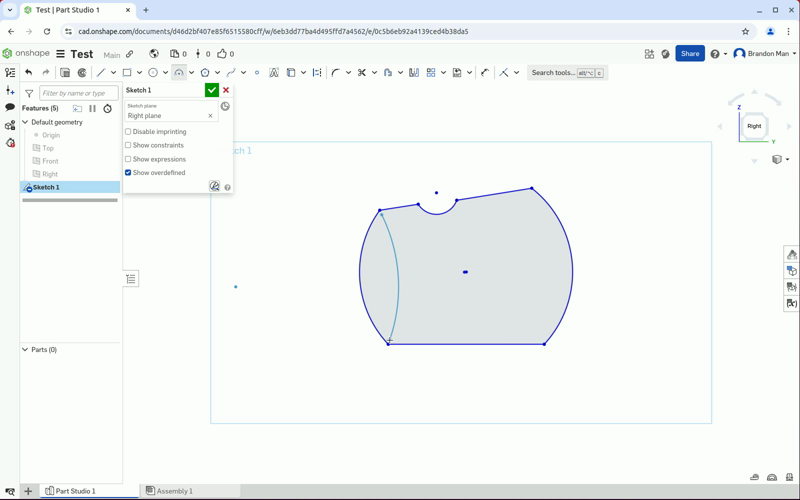
mouse_move(364, 278)
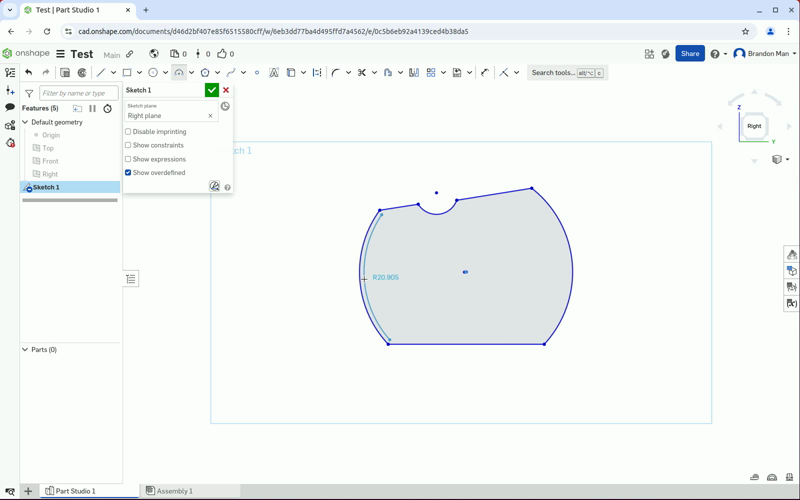
scroll(6)
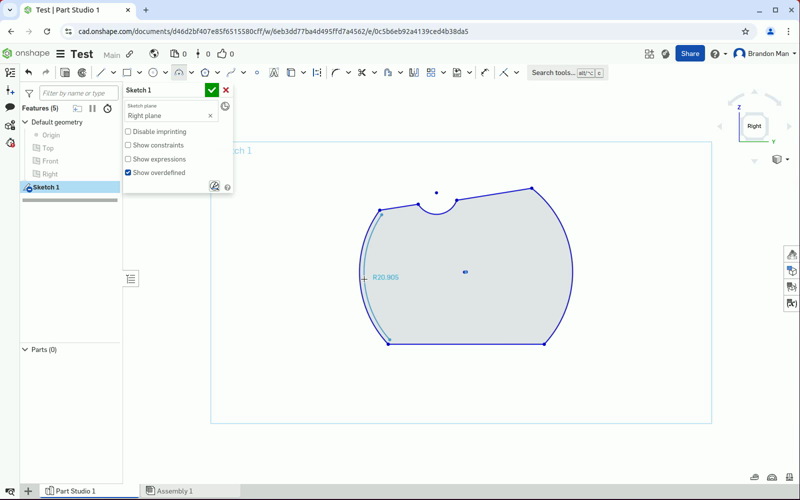
scroll(6)
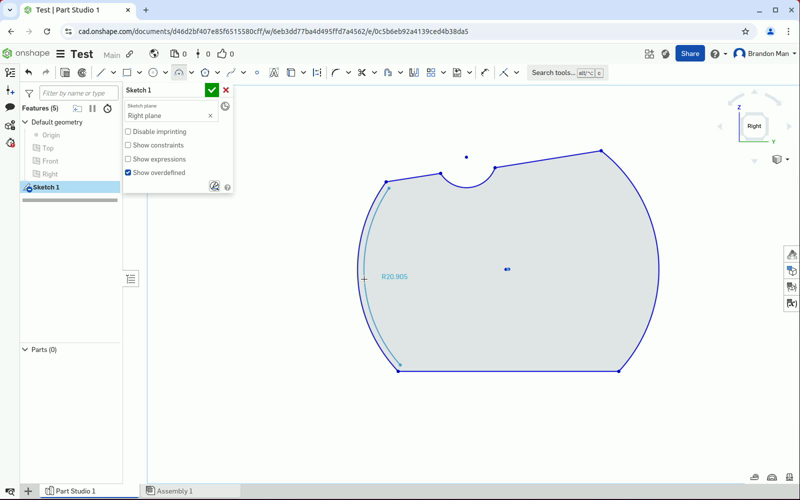
scroll(6)
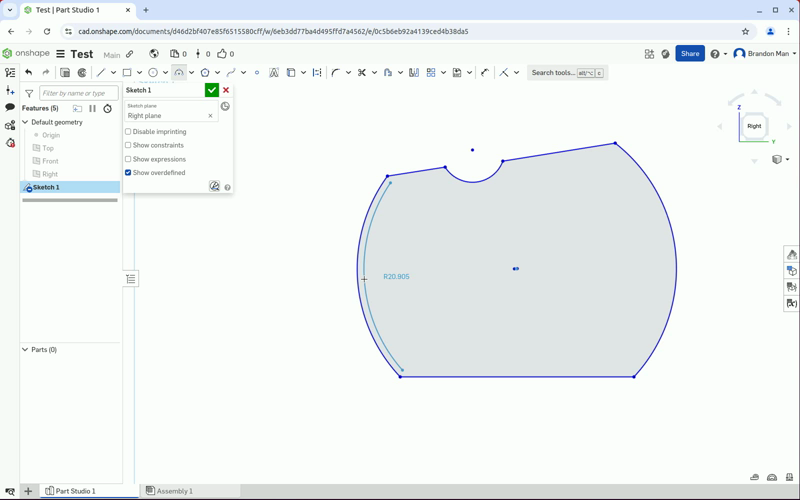
scroll(6)
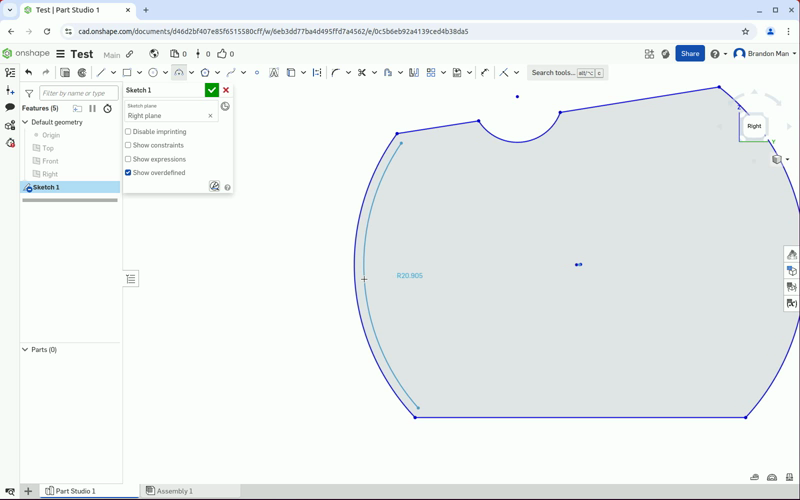
scroll(6)
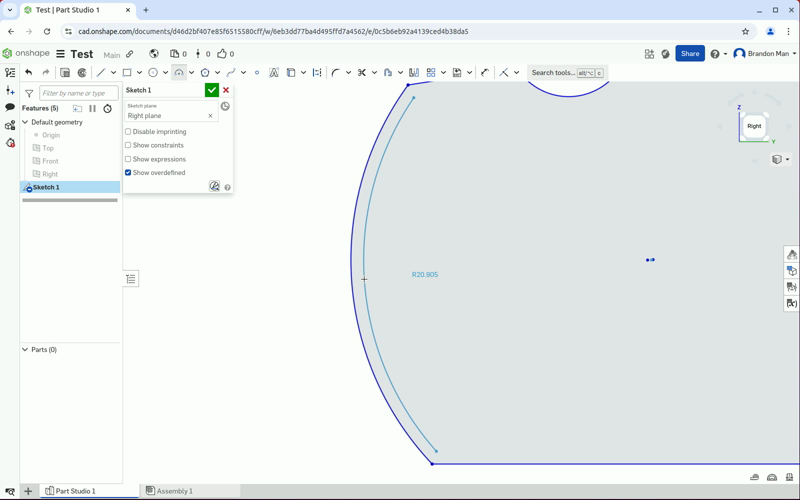
scroll(6)
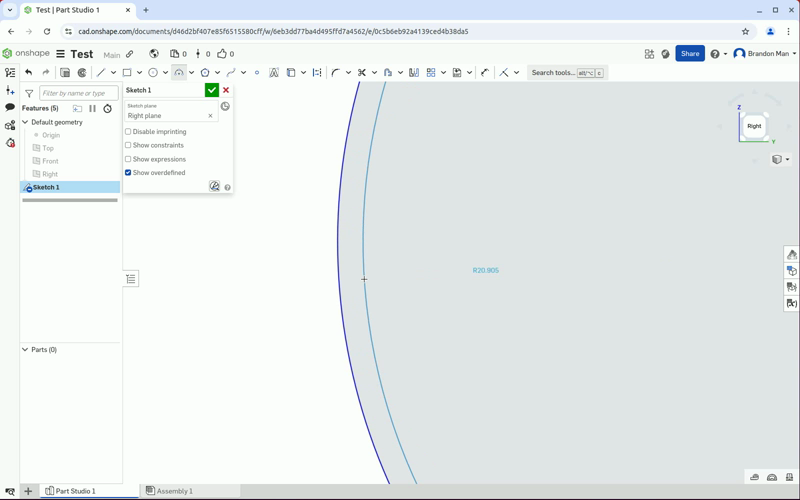
scroll(6)
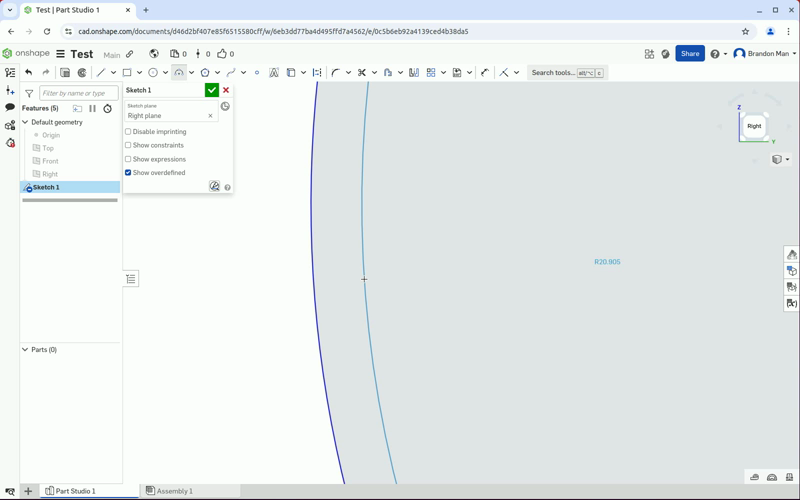
click(364, 278)
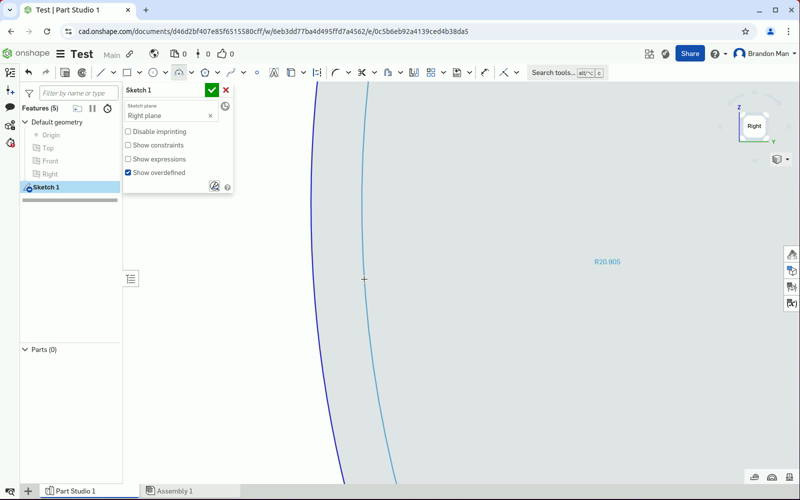
scroll(-6)
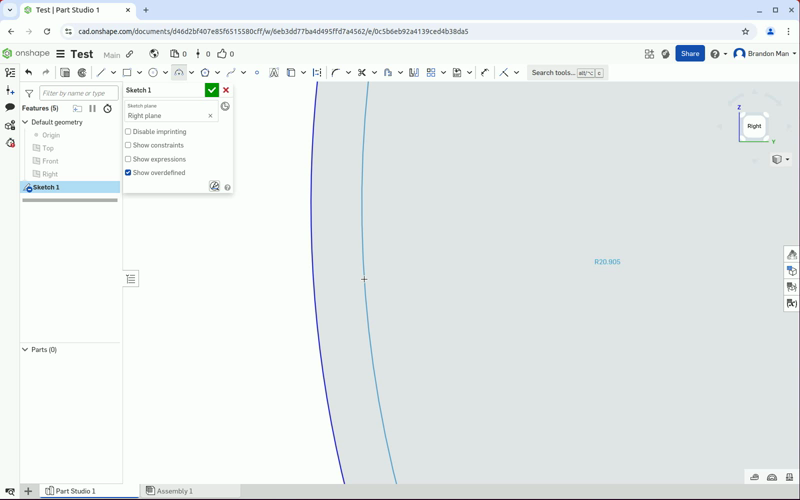
scroll(-6)
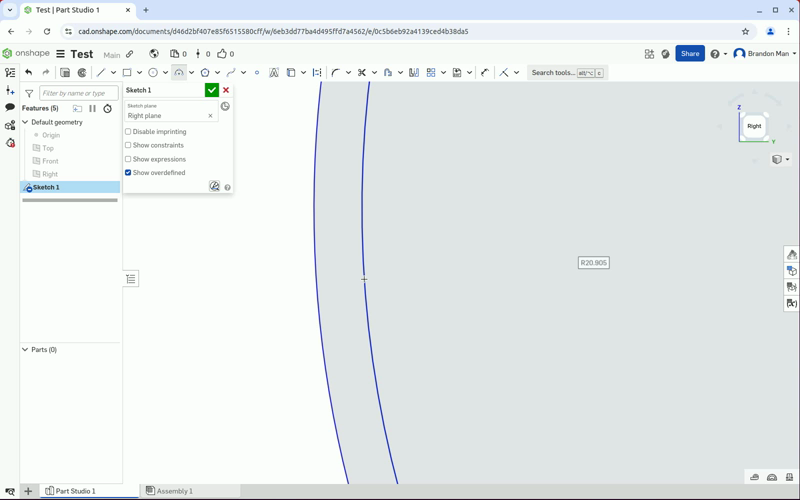
scroll(-6)
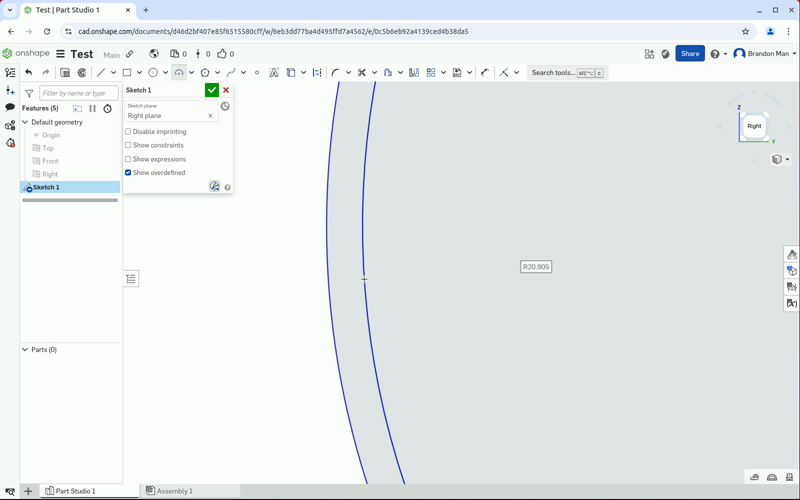
scroll(-6)
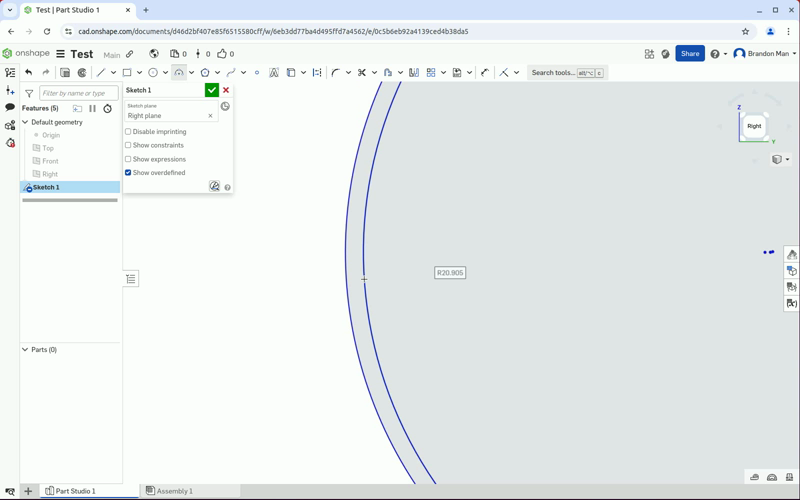
scroll(-6)
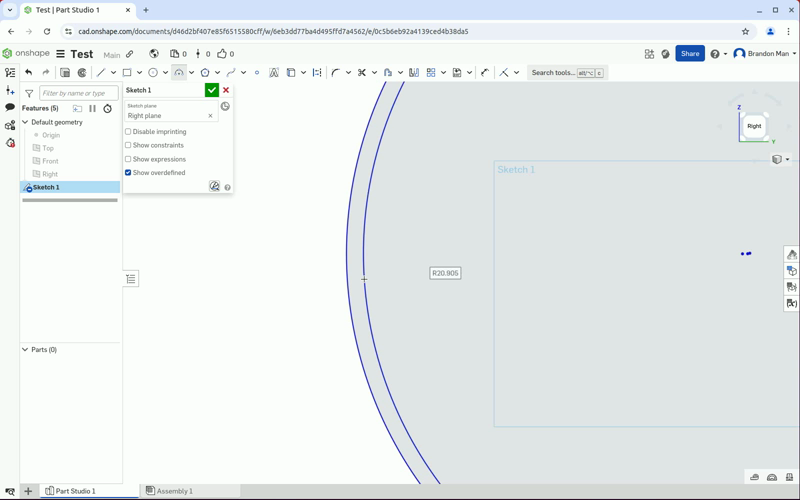
scroll(-6)
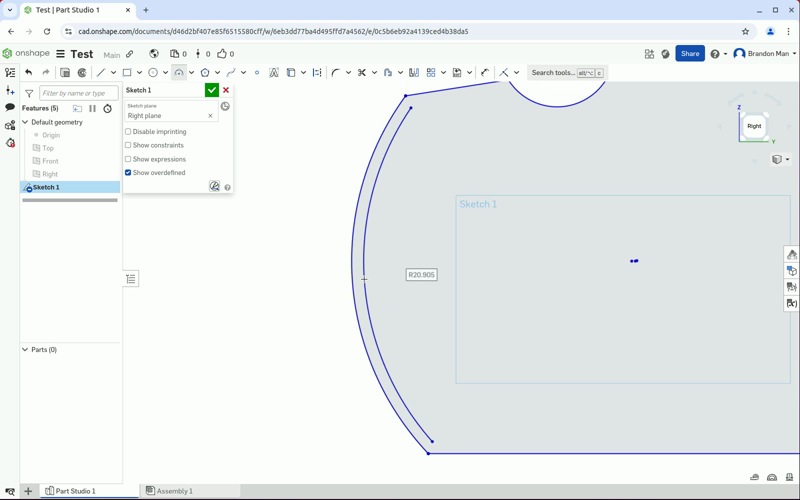
scroll(-6)
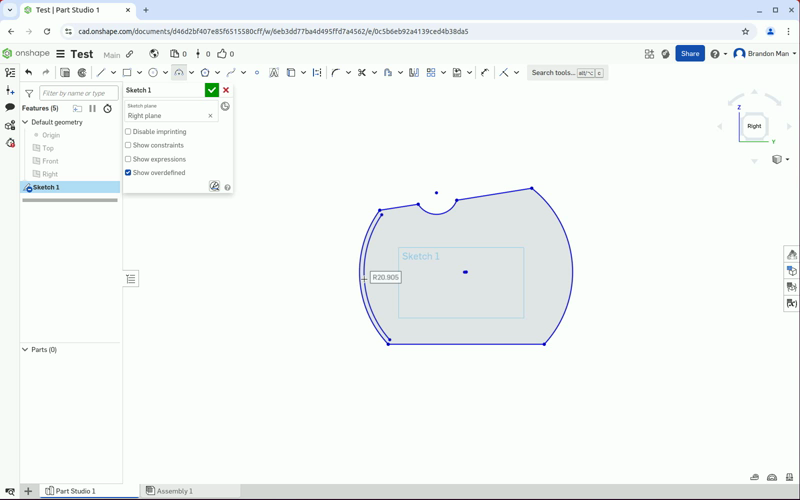
key_up(shift)
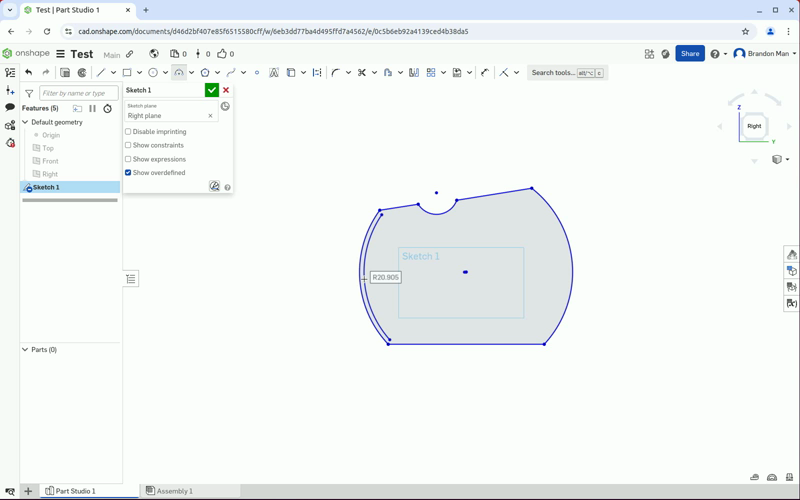
key(esc)
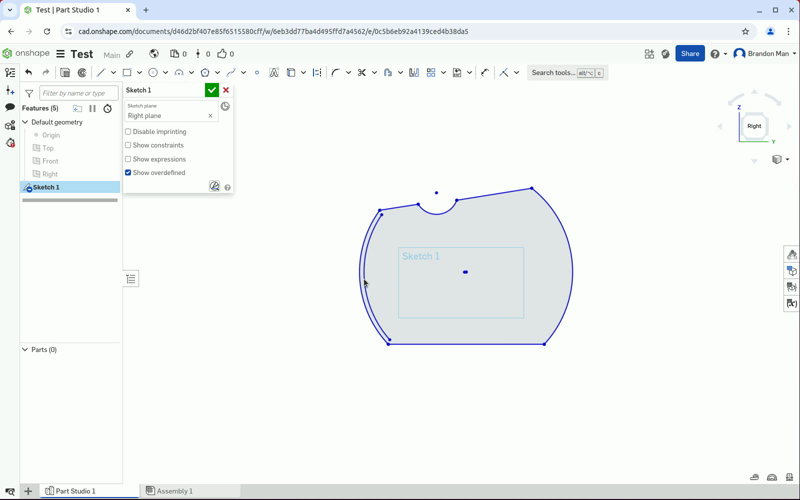
key(l)
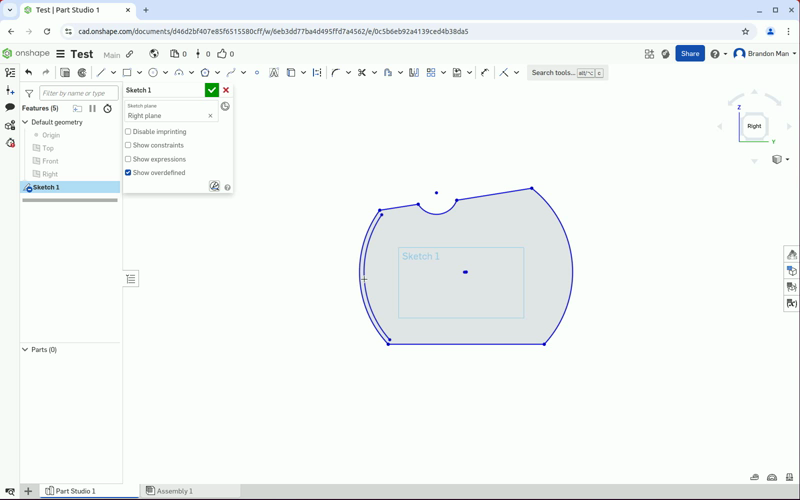
mouse_move(389, 339)
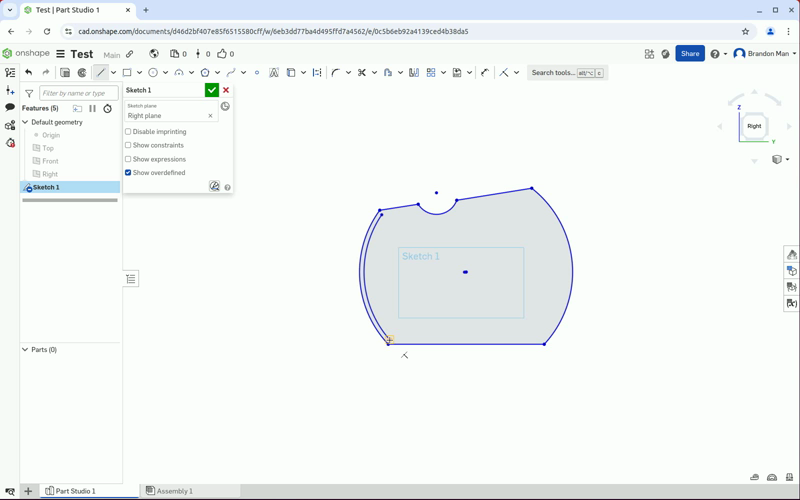
click(389, 339)
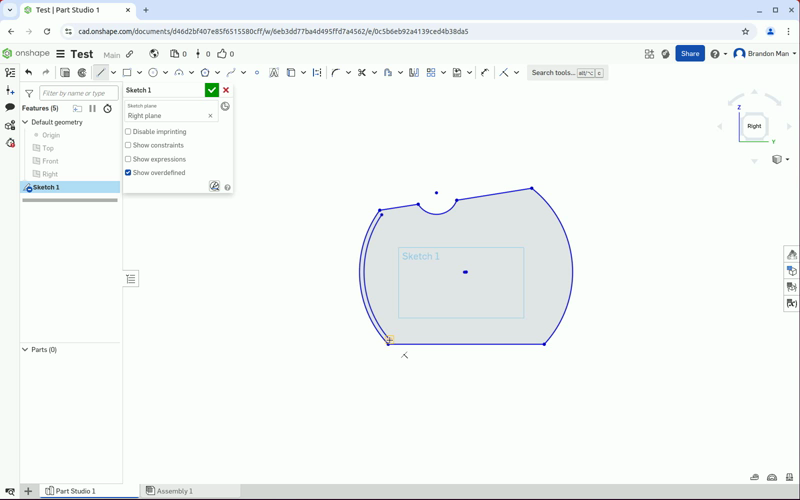
key_down(shift)
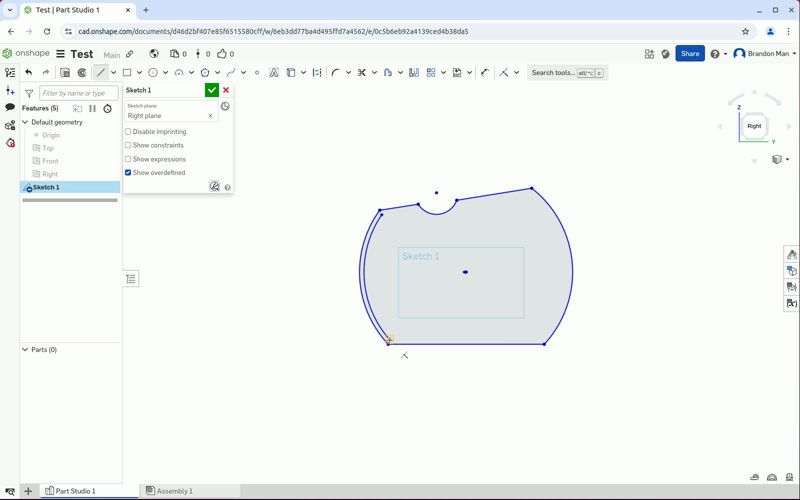
mouse_move(542, 339)
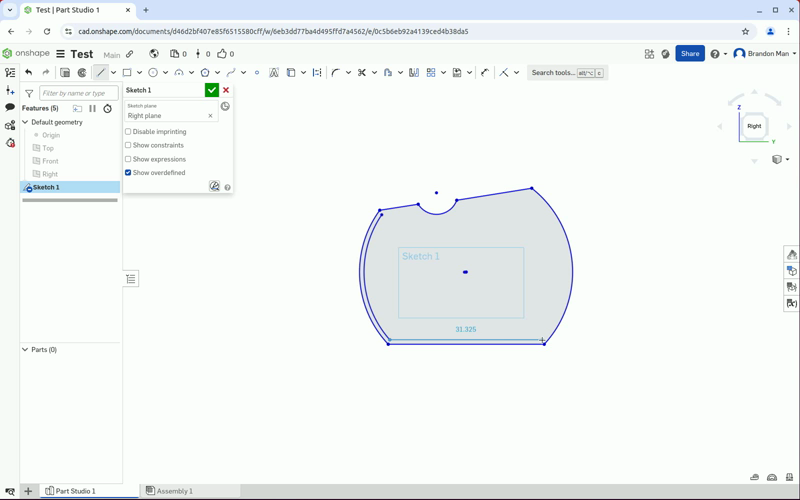
click(542, 339)
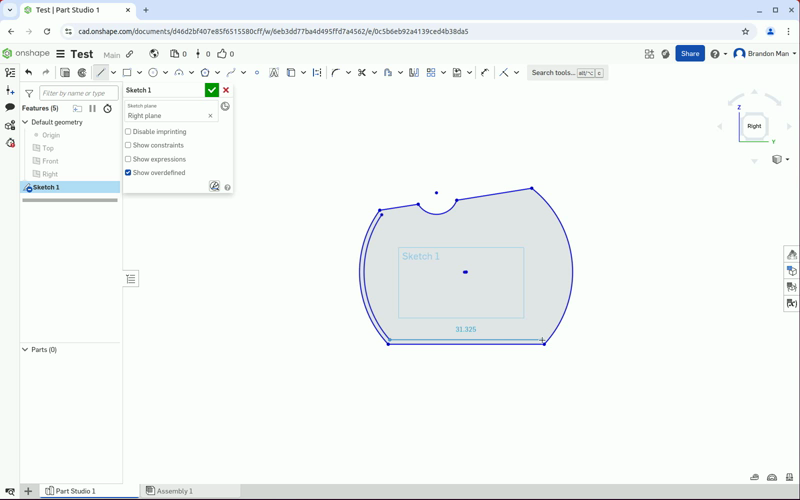
key_up(shift)
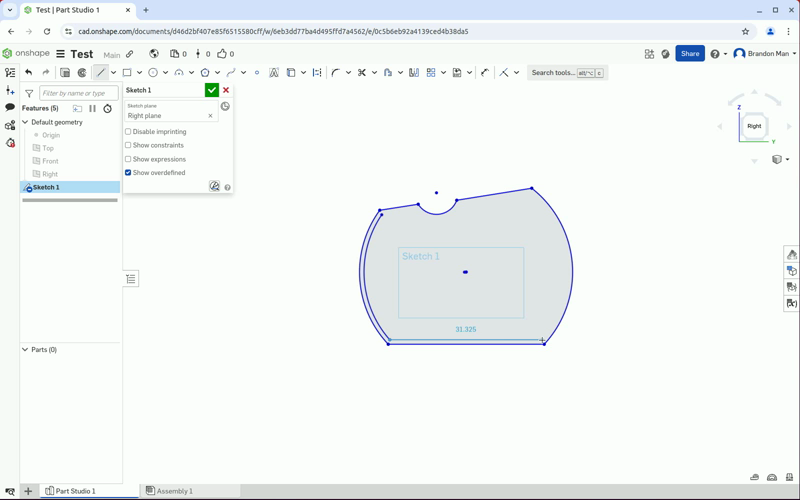
key(esc)
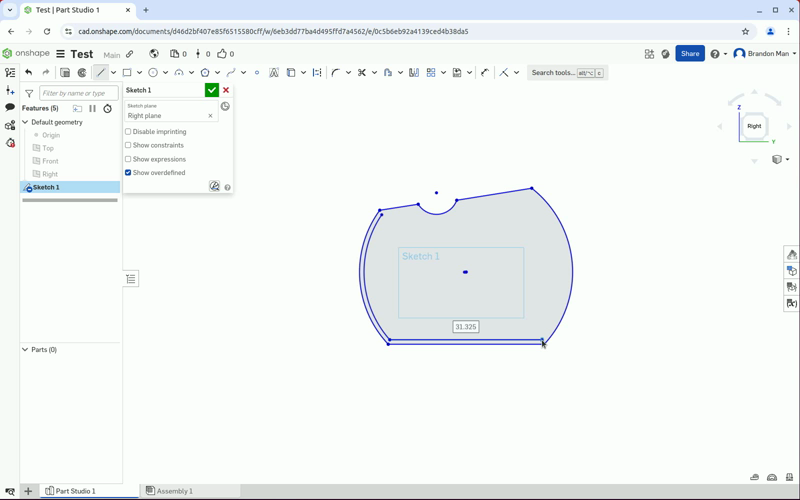
key(a)
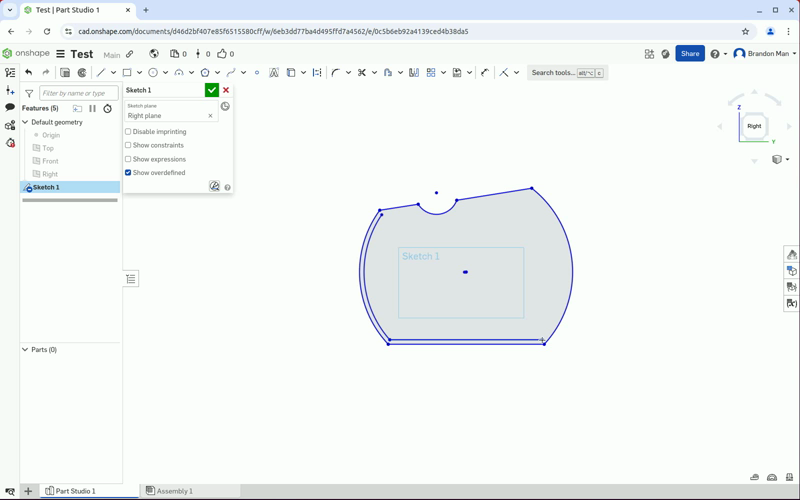
mouse_move(542, 339)
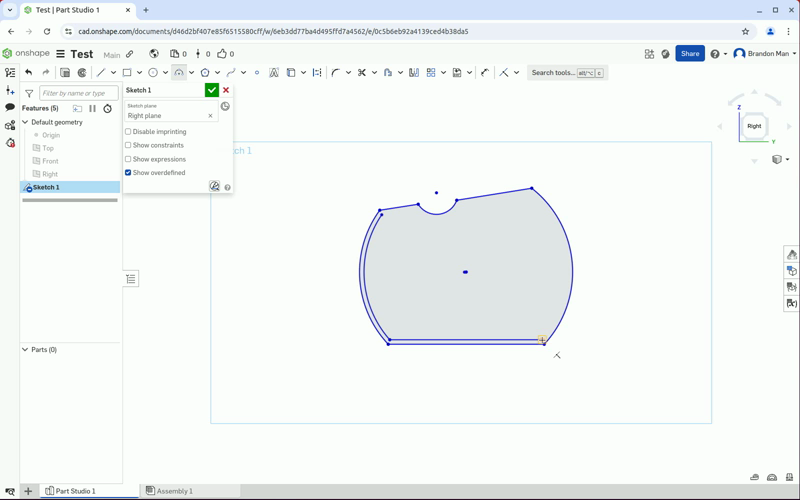
click(542, 339)
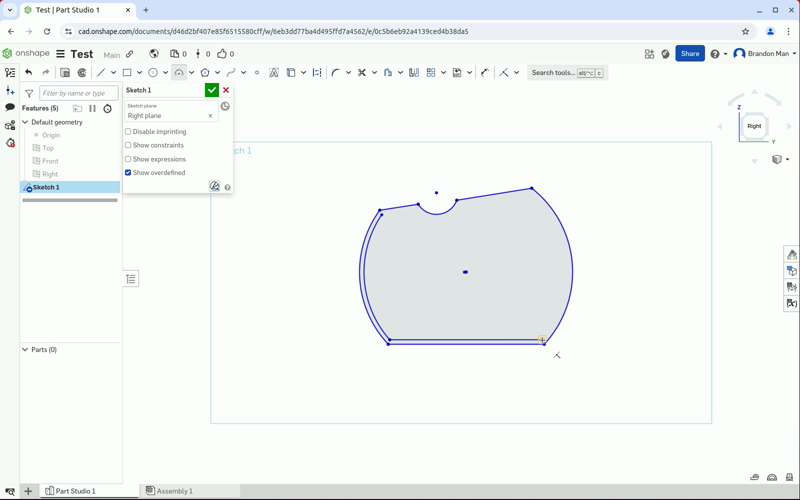
key_down(shift)
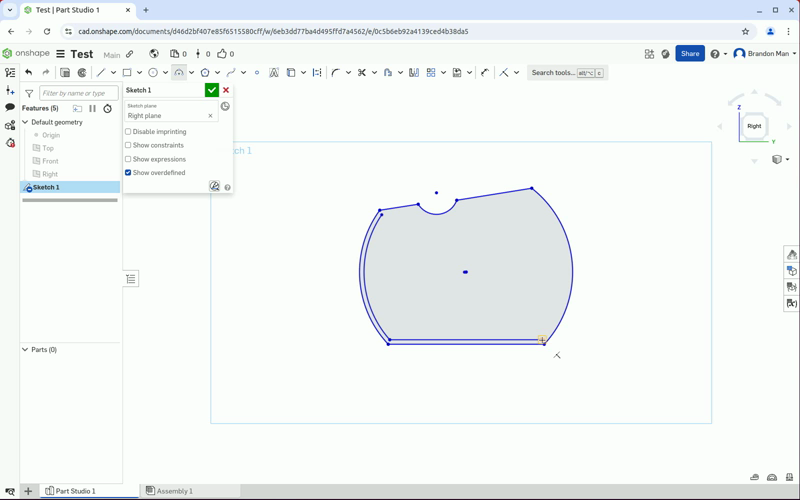
mouse_move(531, 194)
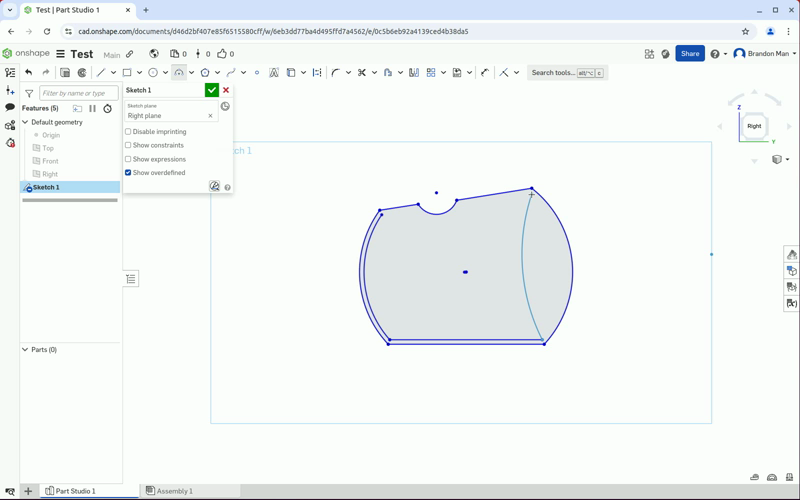
click(531, 194)
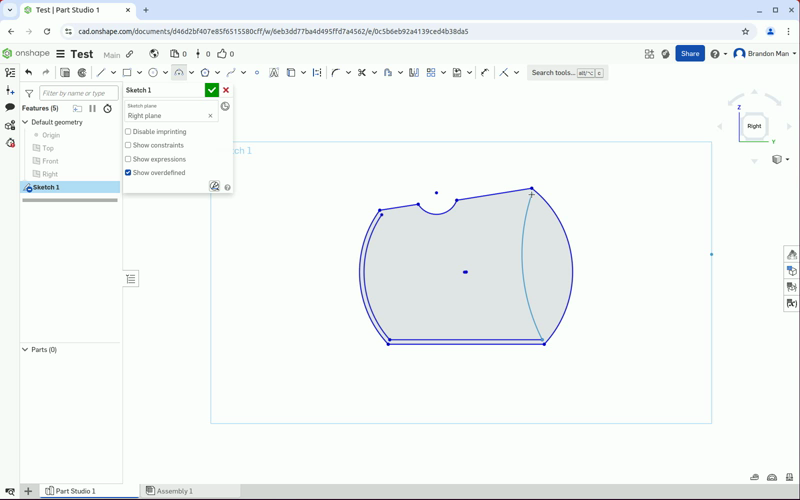
mouse_move(568, 264)
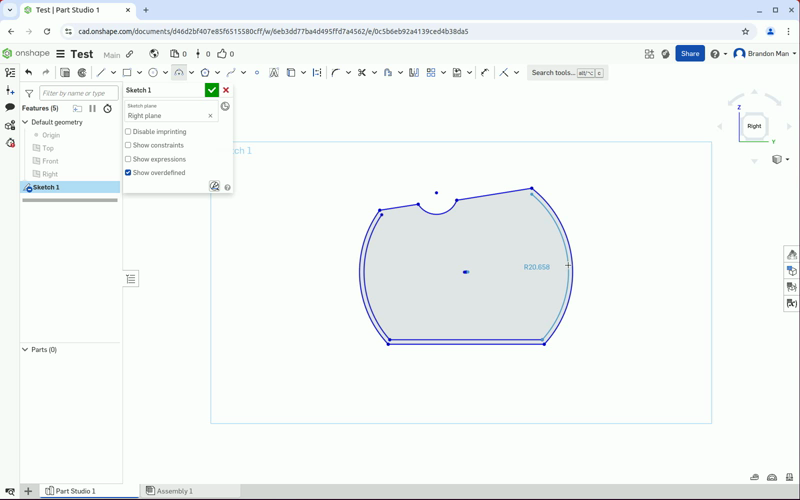
scroll(6)
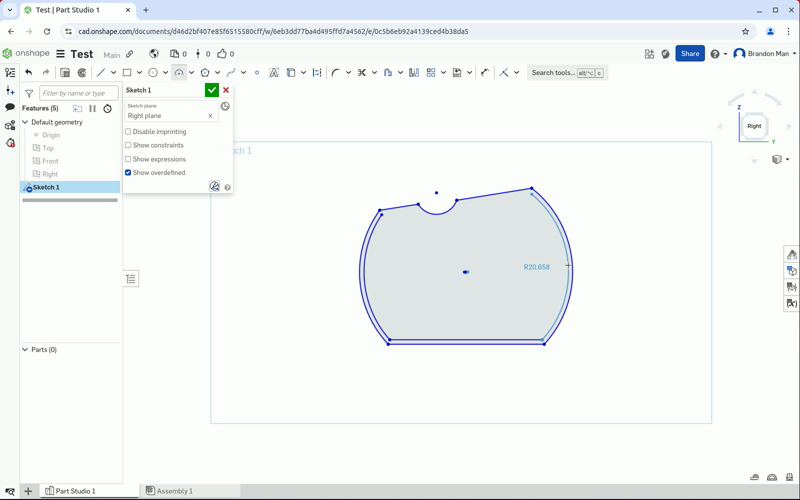
scroll(6)
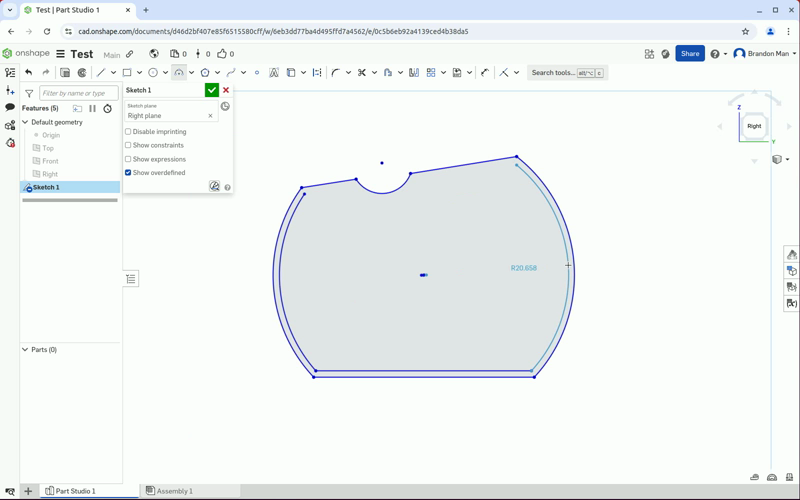
scroll(6)
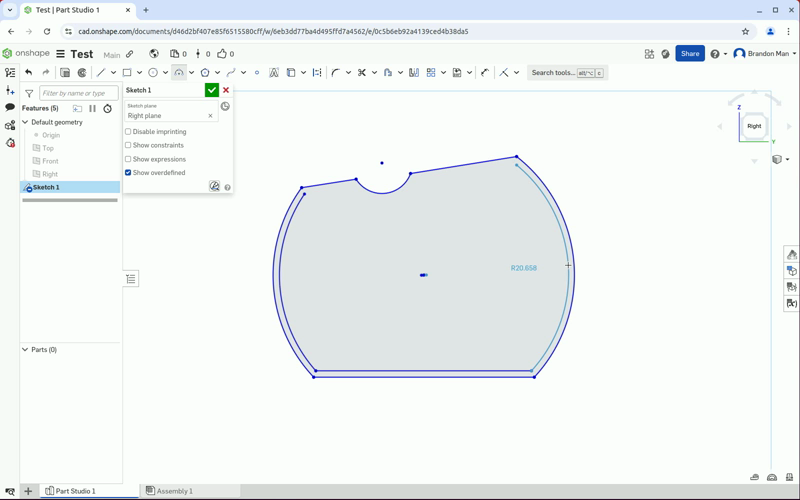
scroll(6)
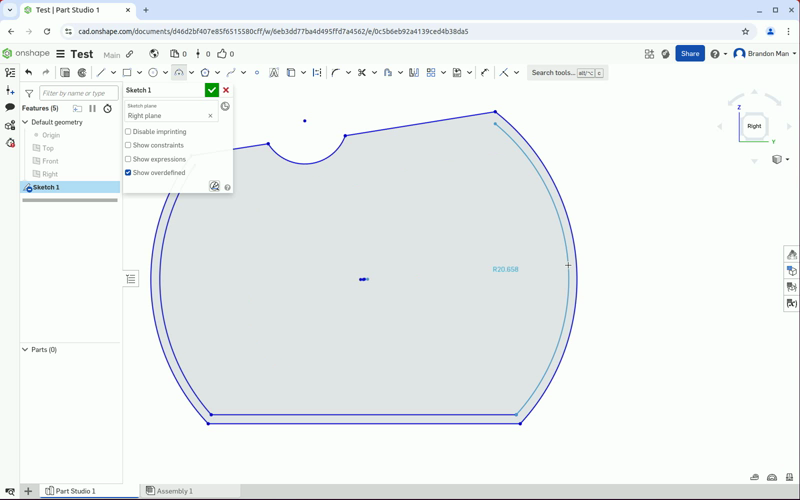
scroll(6)
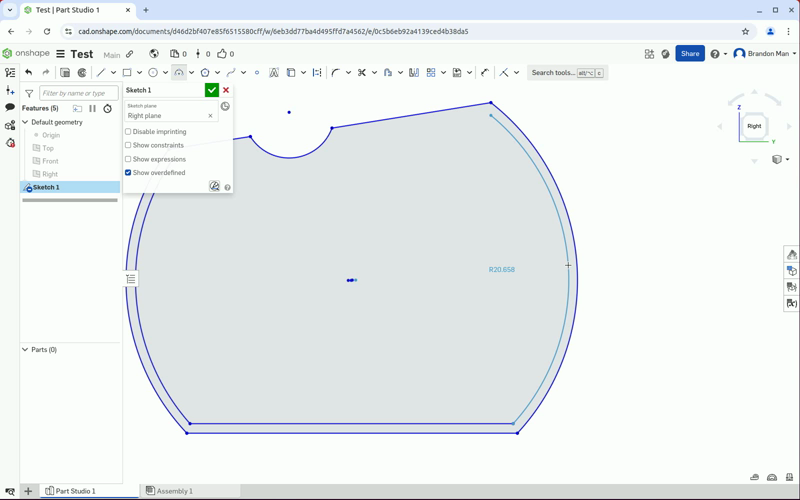
scroll(6)
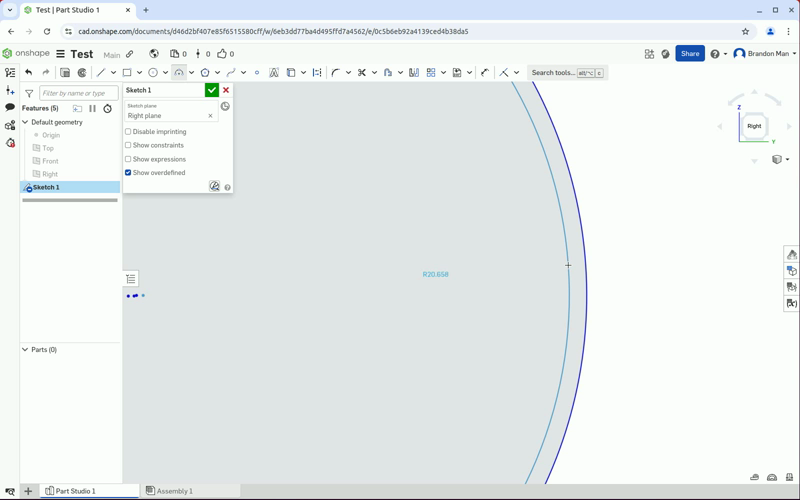
scroll(6)
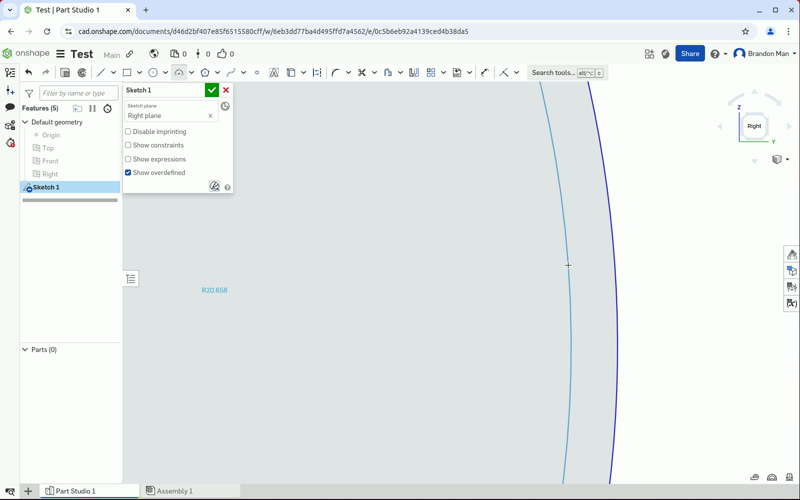
click(568, 264)
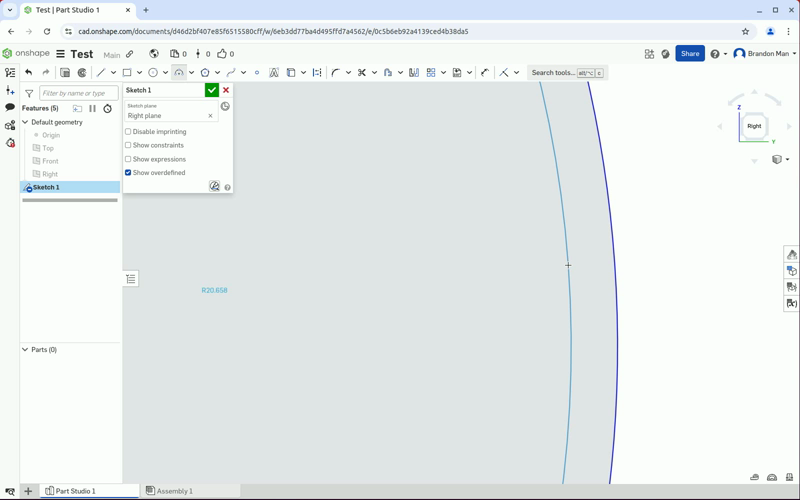
scroll(-6)
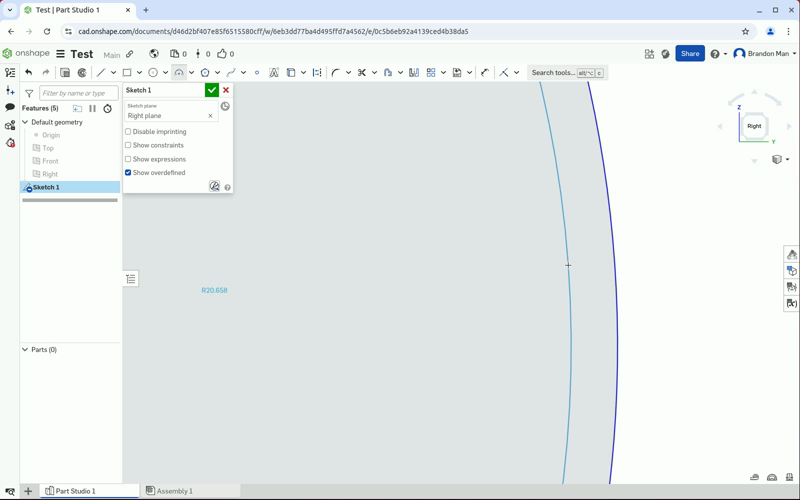
scroll(-6)
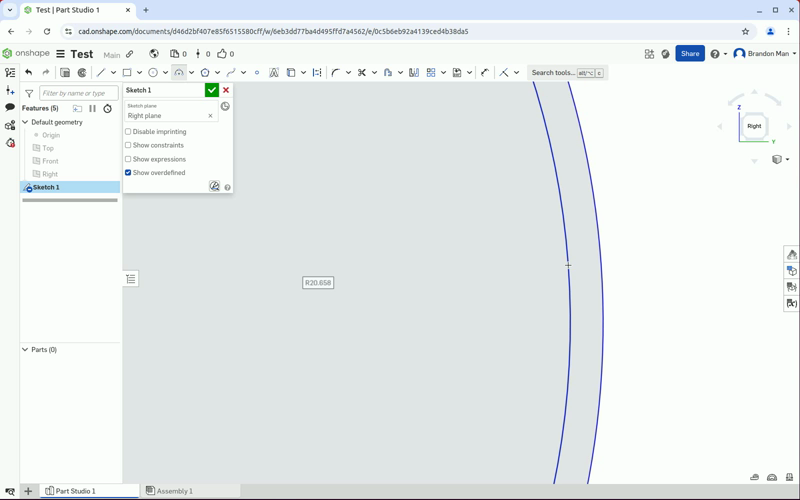
scroll(-6)
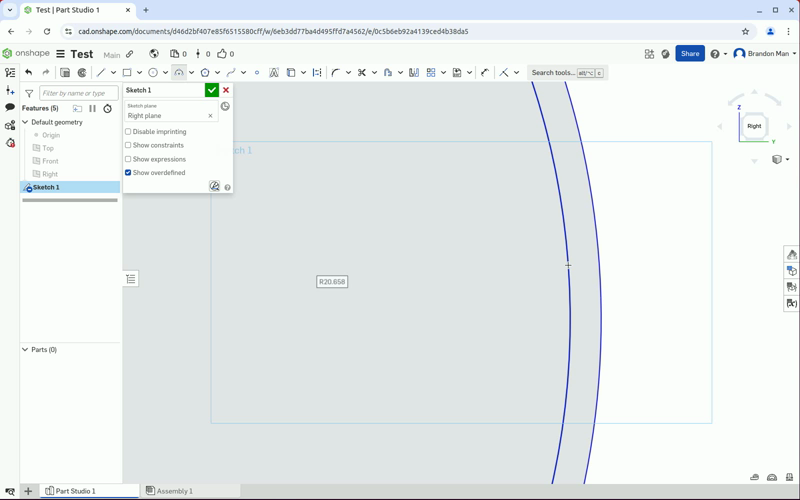
scroll(-6)
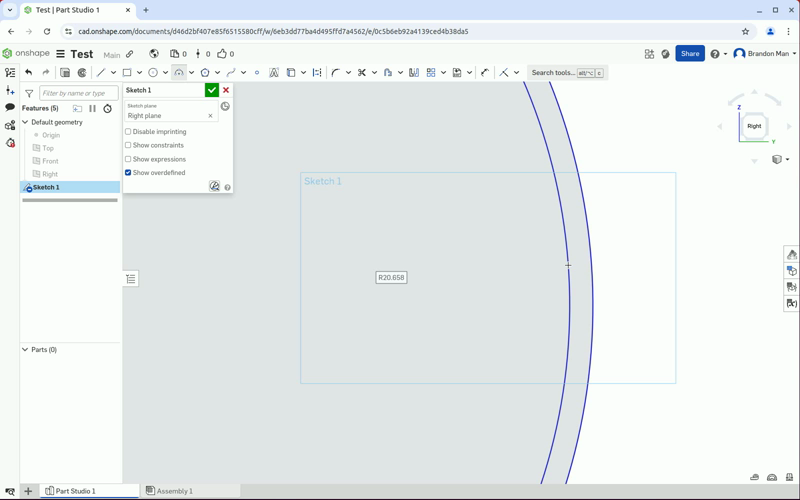
scroll(-6)
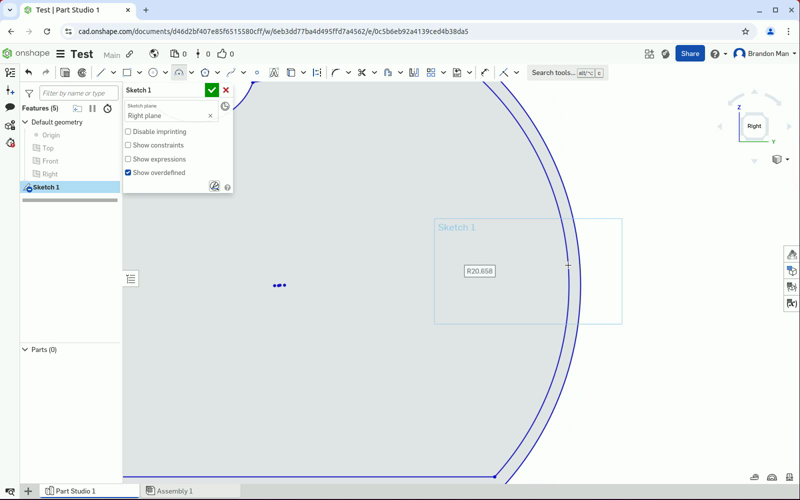
scroll(-6)
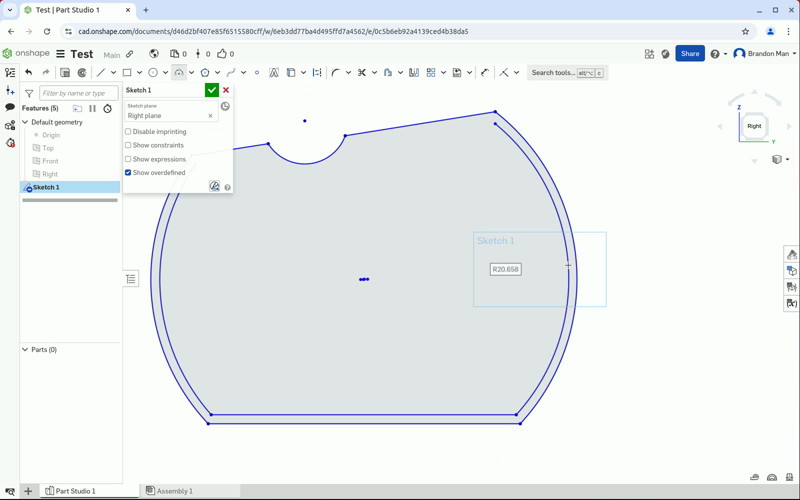
scroll(-6)
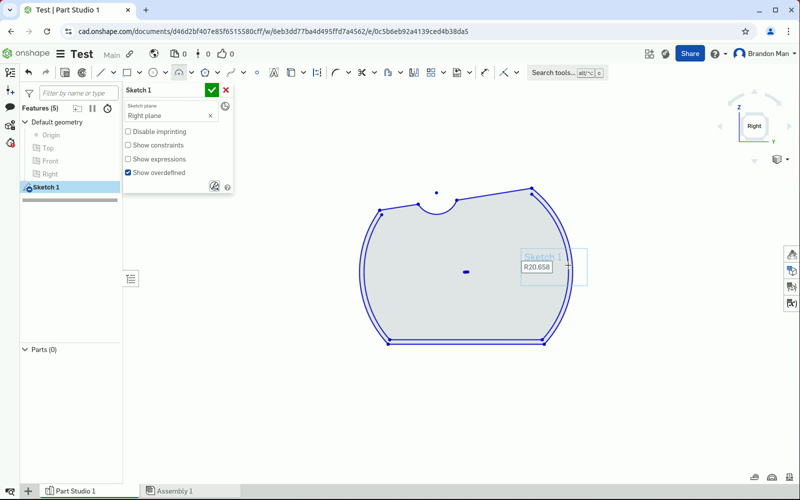
key_up(shift)
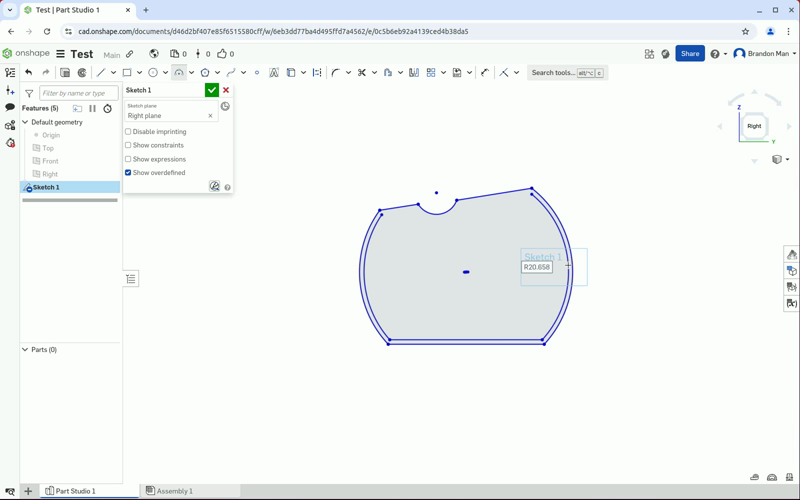
key(esc)
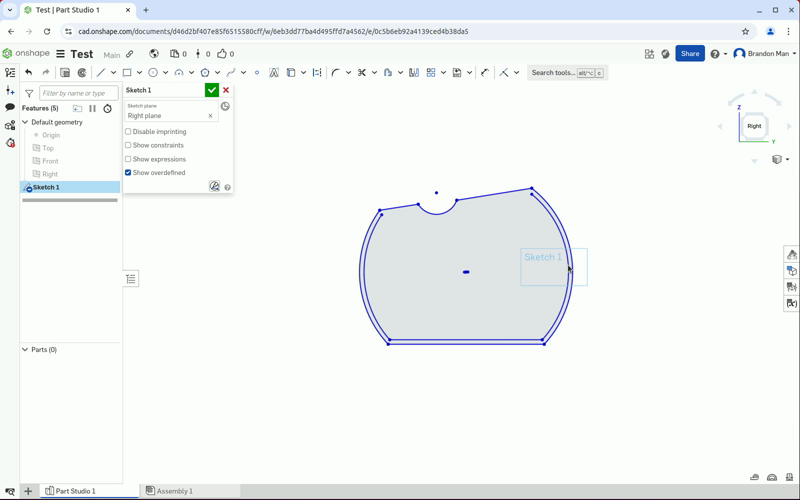
key(l)
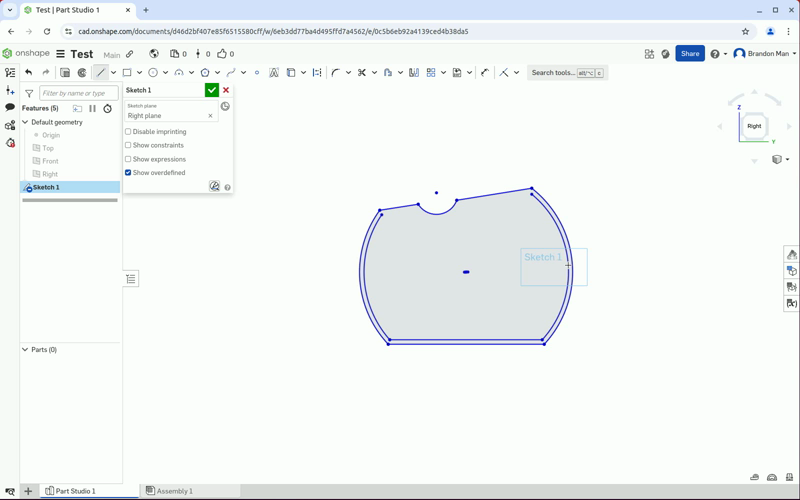
mouse_move(531, 194)
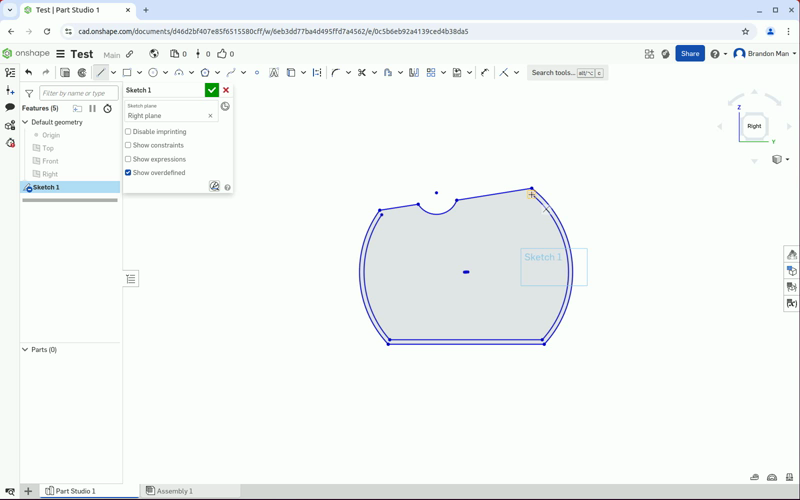
click(531, 194)
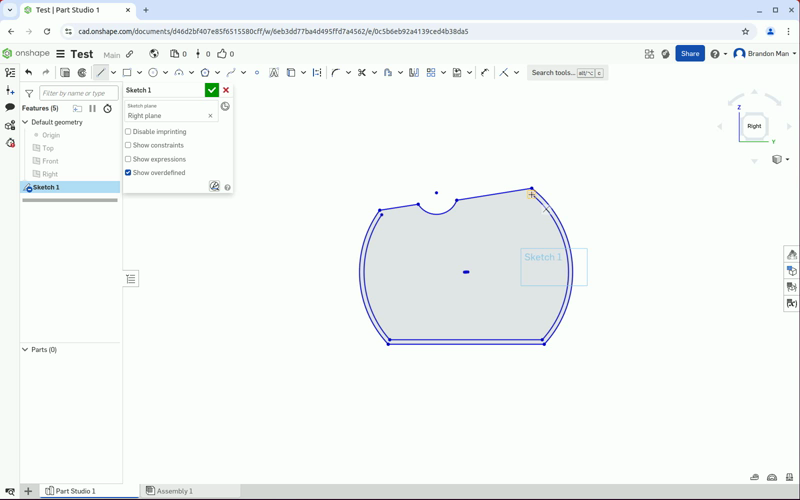
key_down(shift)
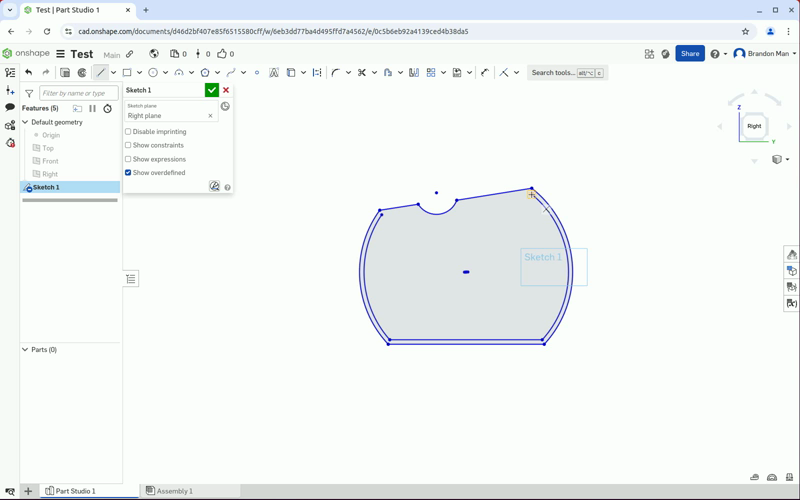
mouse_move(458, 204)
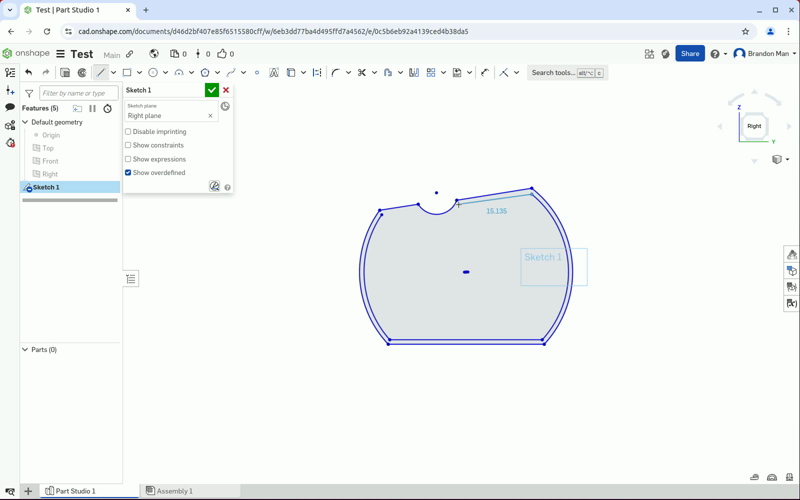
click(458, 204)
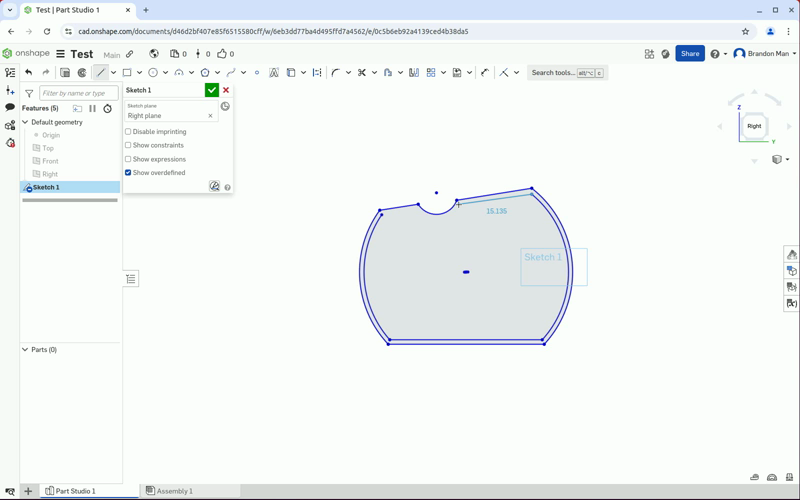
key_up(shift)
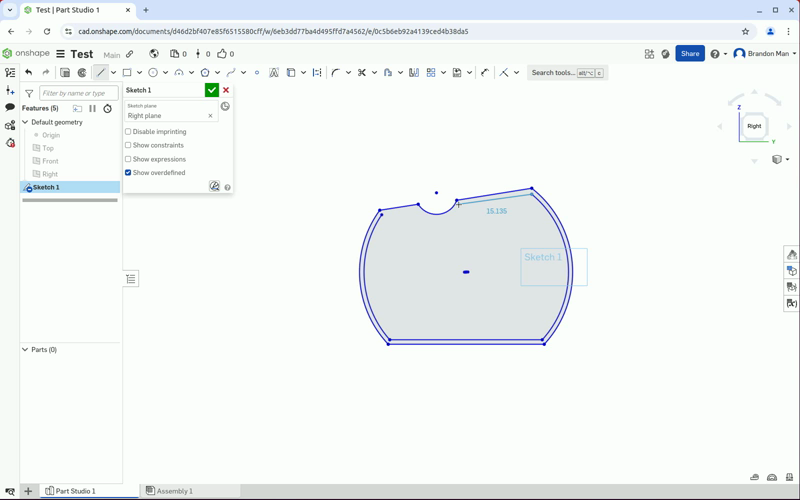
key(esc)
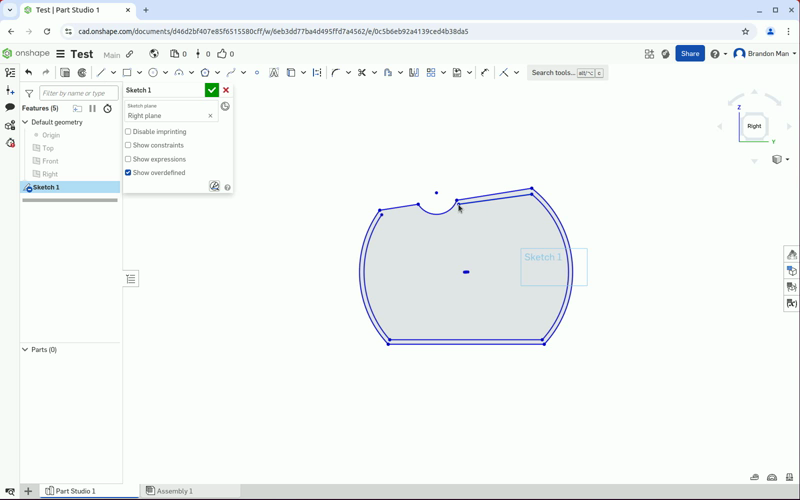
key(a)
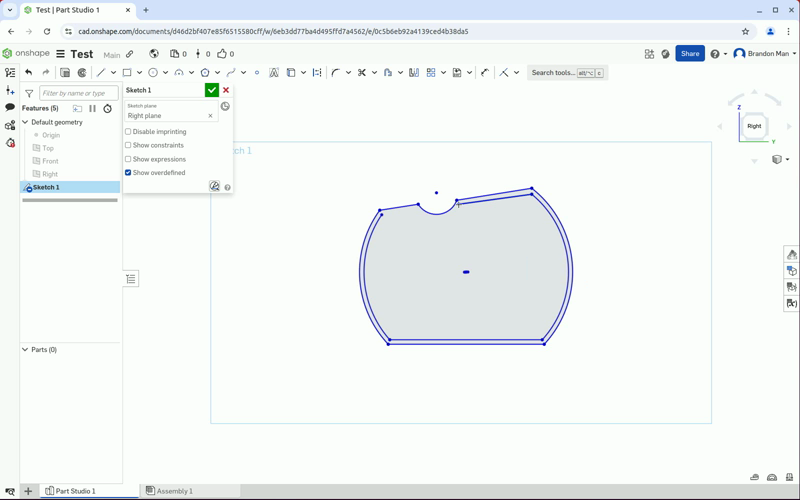
mouse_move(458, 204)
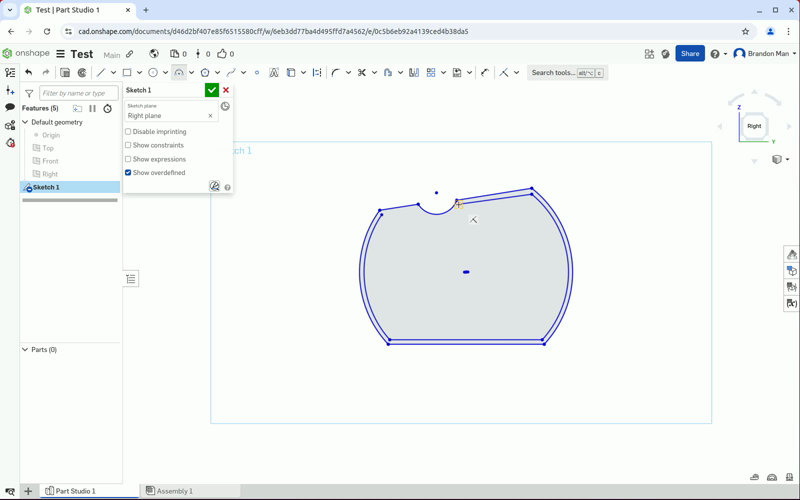
click(458, 204)
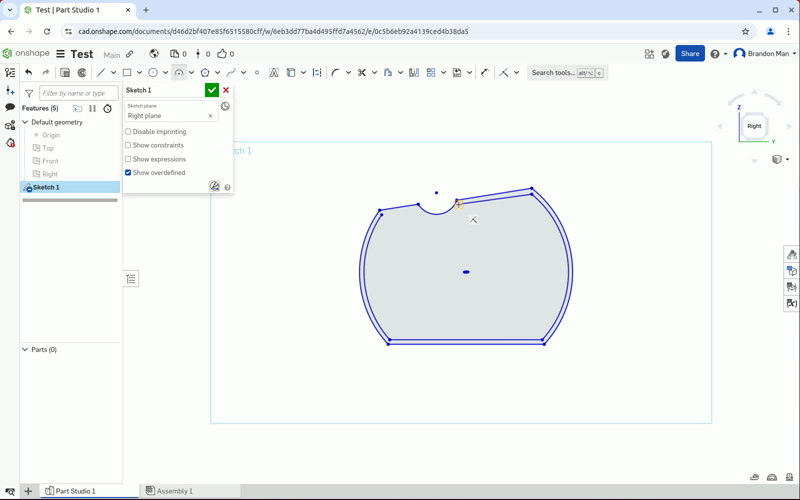
key_down(shift)
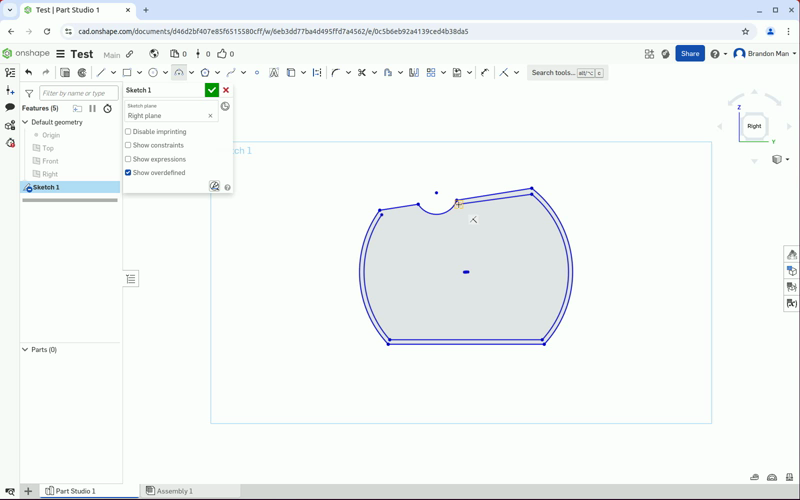
mouse_move(416, 210)
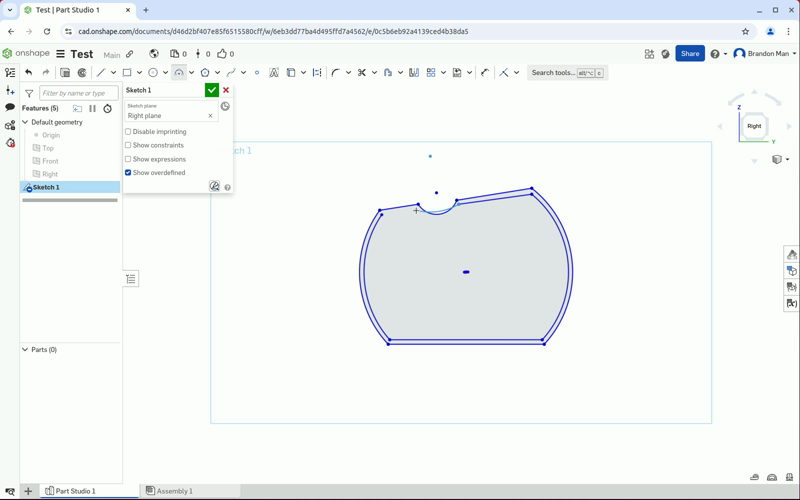
click(416, 210)
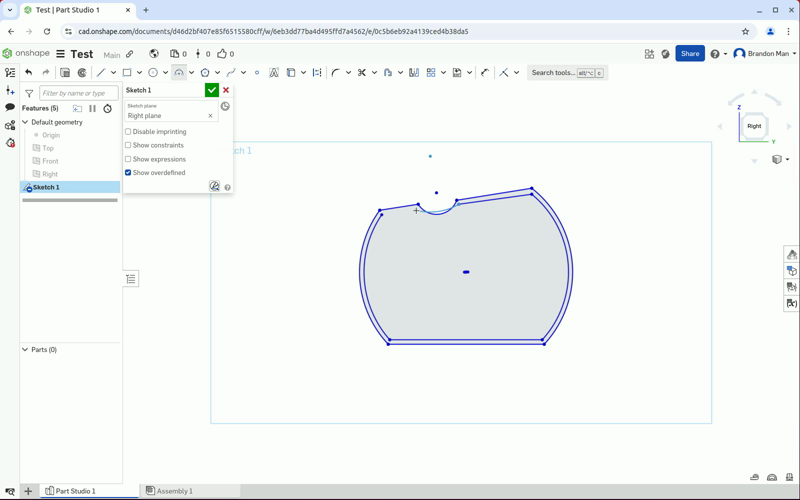
mouse_move(439, 218)
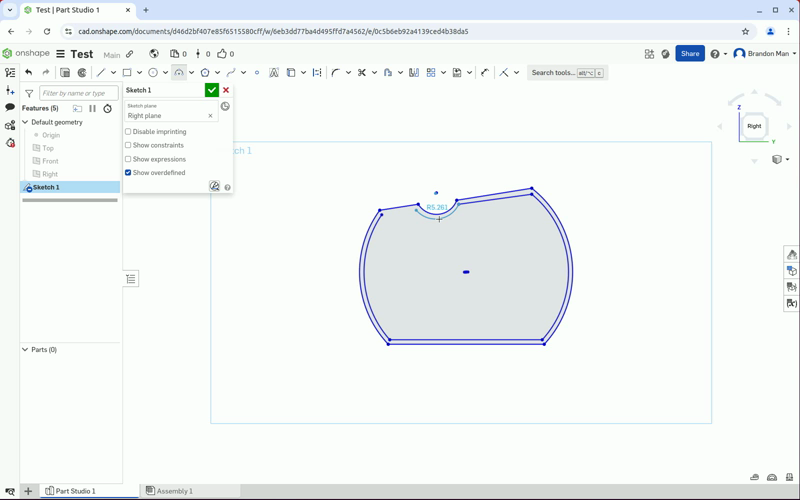
click(439, 218)
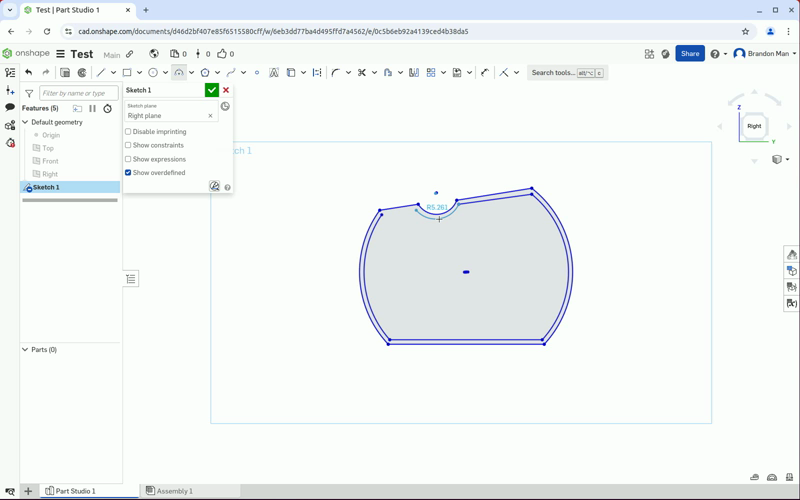
key_up(shift)
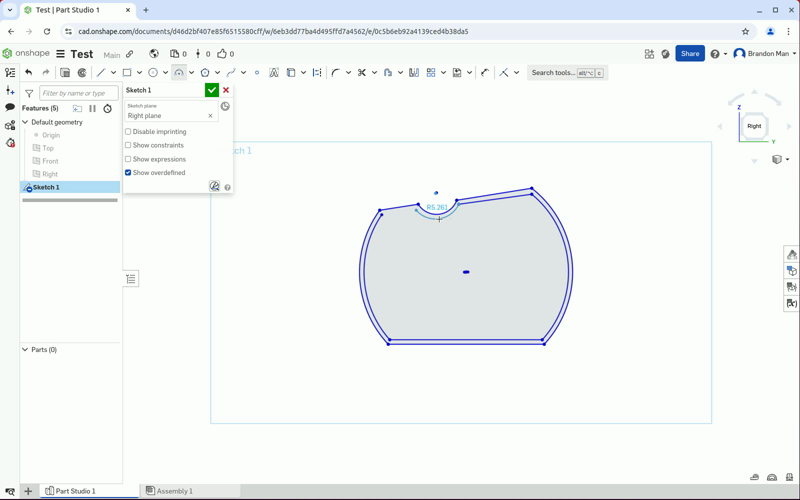
key(esc)
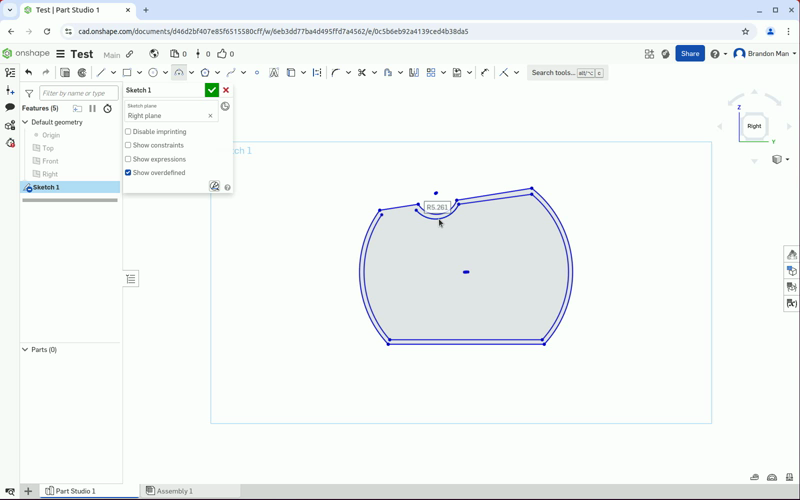
key(l)
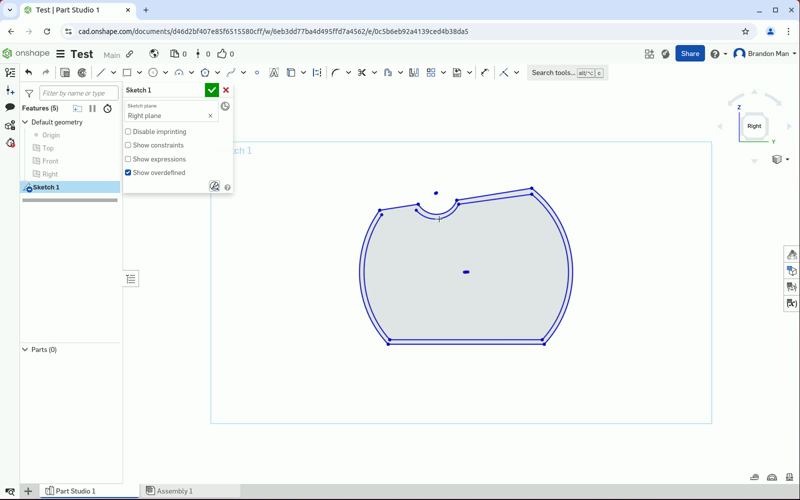
mouse_move(416, 210)
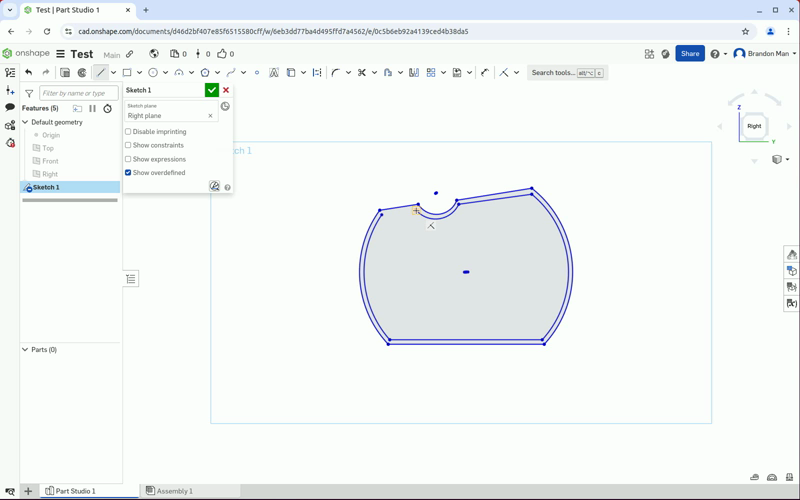
click(416, 210)
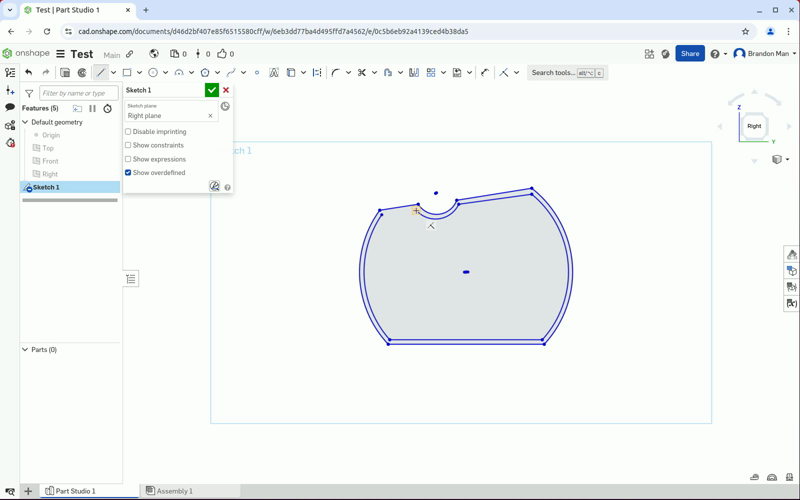
mouse_move(446, 210)
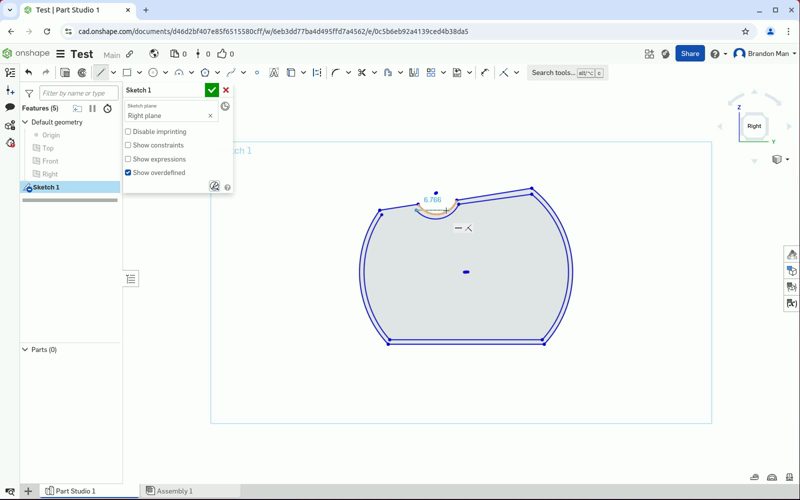
key_down(shift)
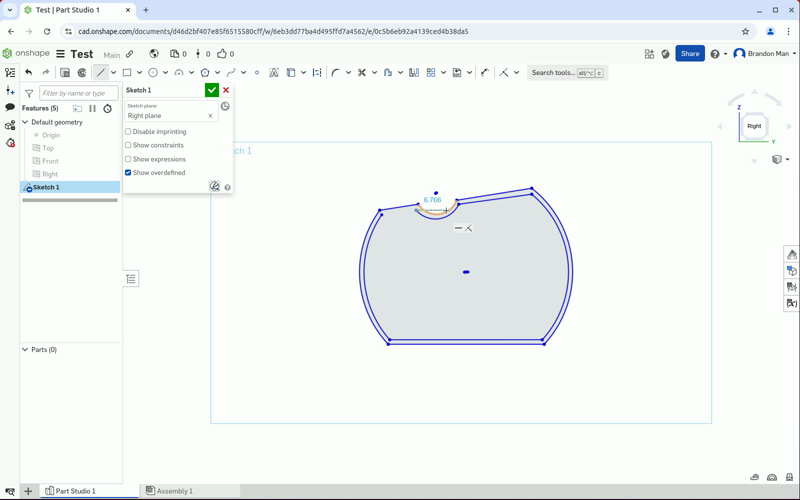
mouse_move(381, 214)
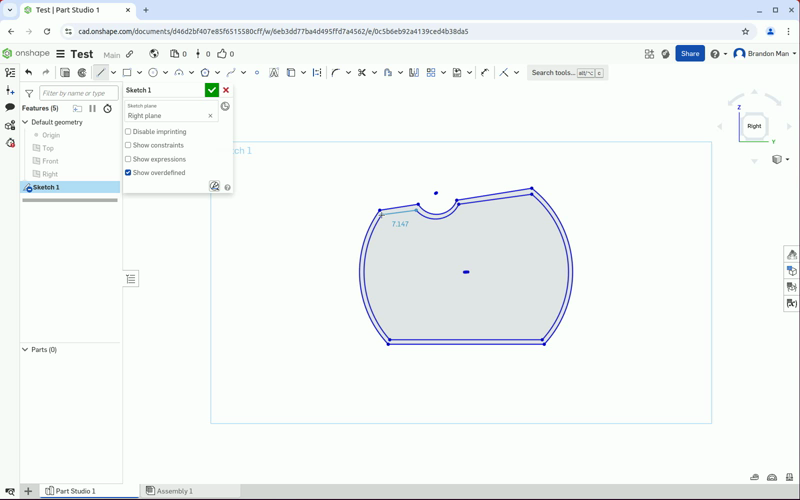
key_up(shift)
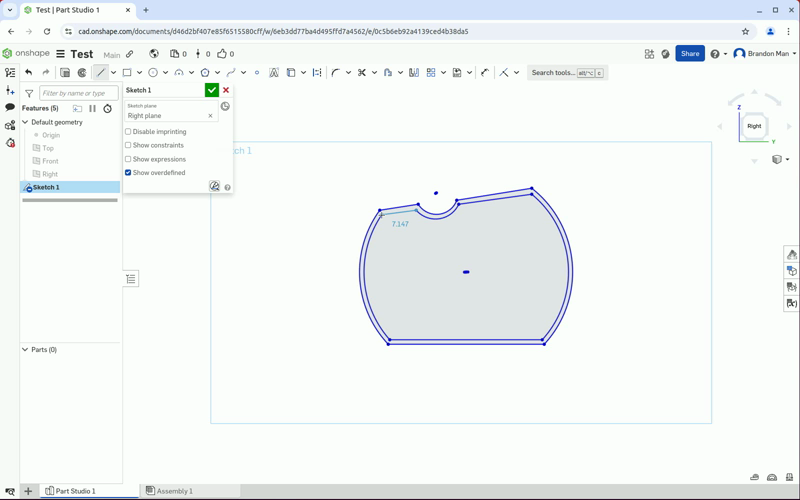
click(381, 214)
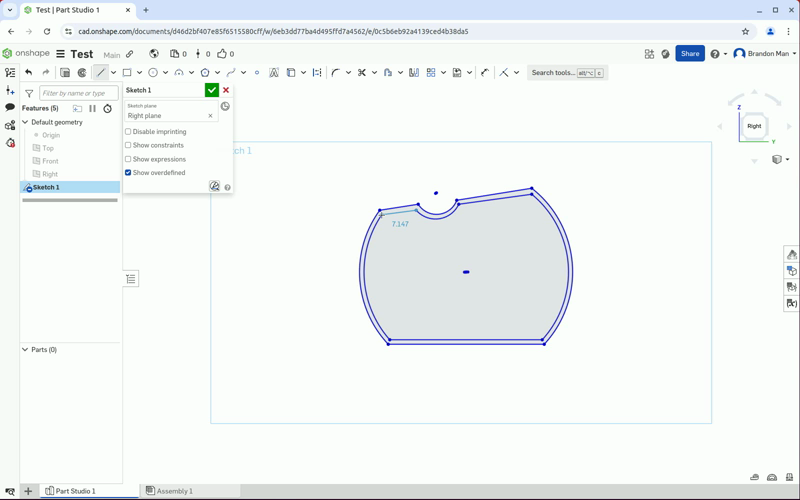
key(esc)
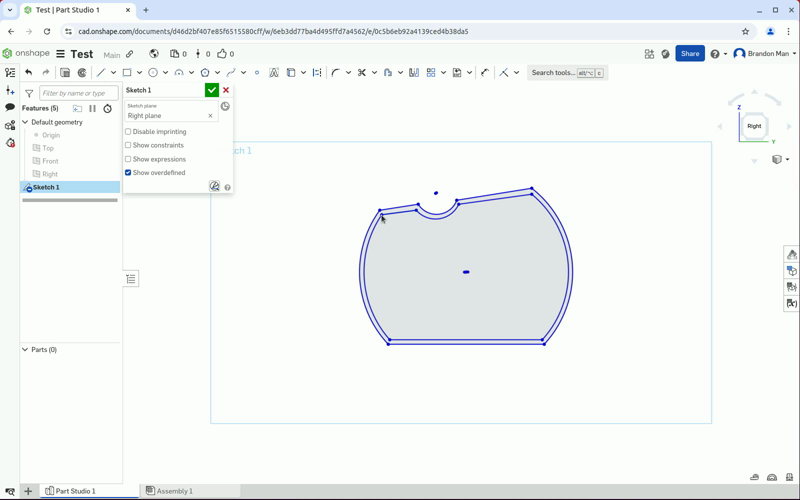
mouse_move(454, 342)
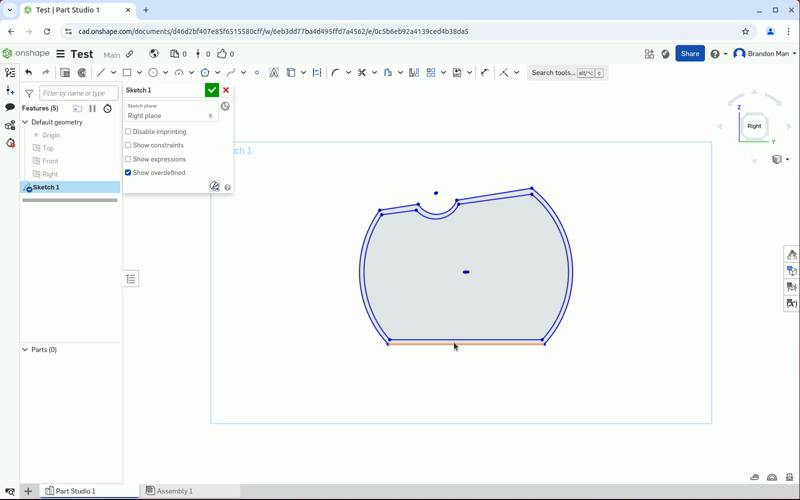
click(454, 342)
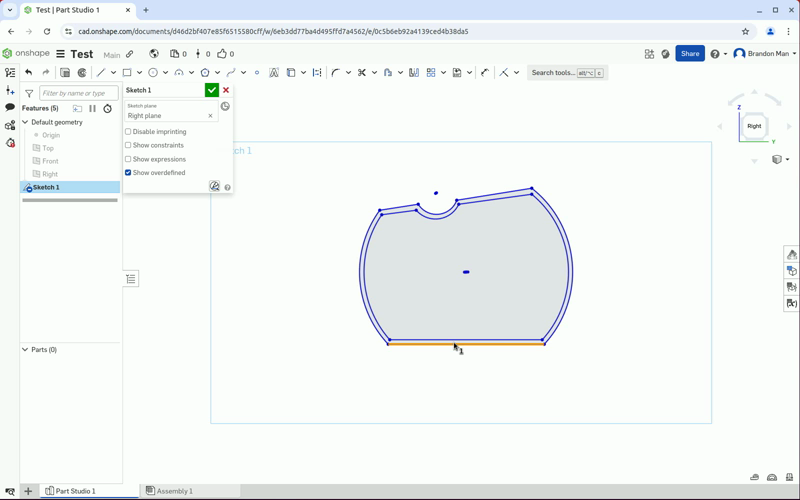
mouse_move(73, 352)
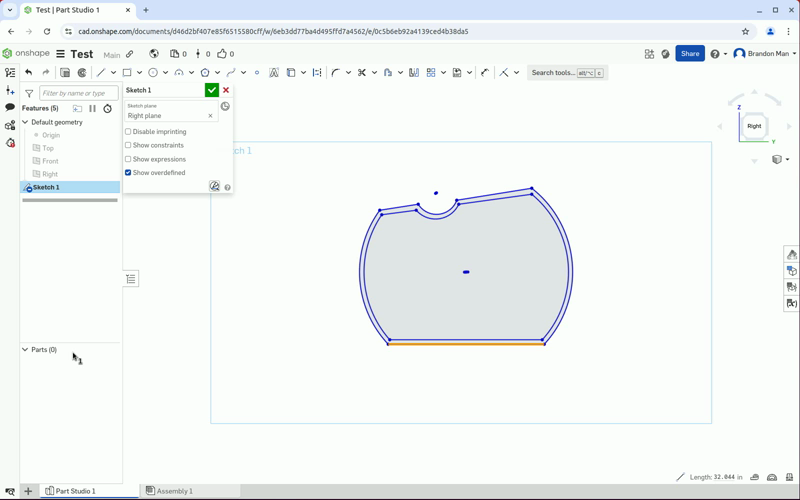
key(shift+y)
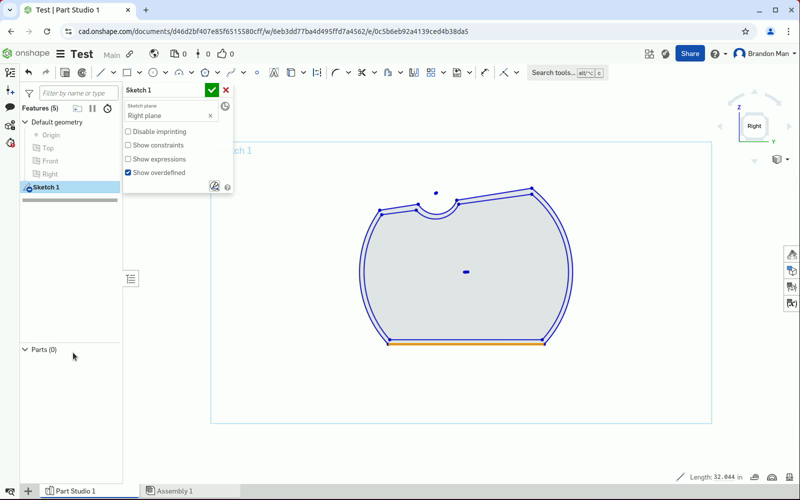
key(shift+e)
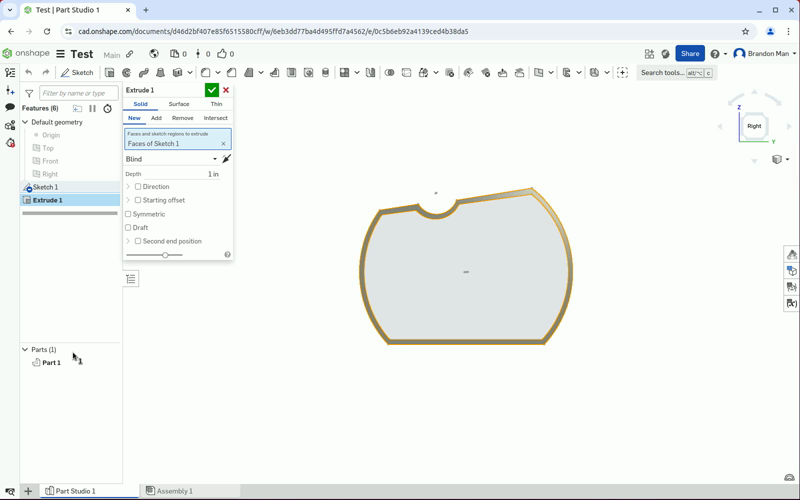
mouse_move(143, 106)
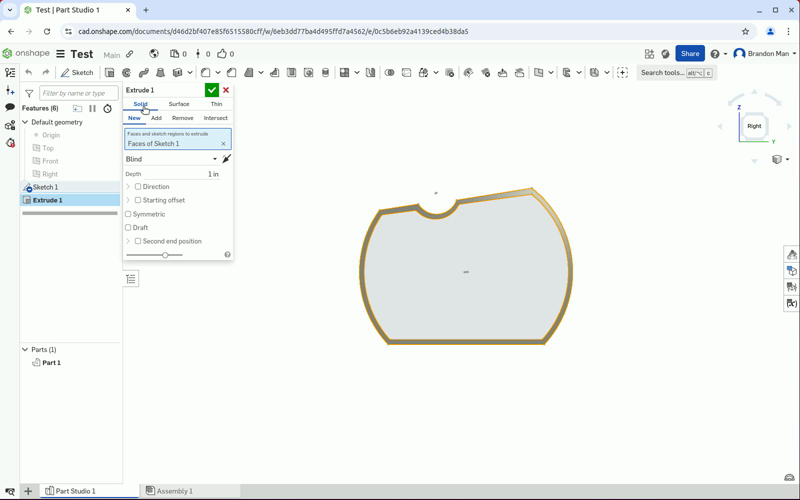
click(143, 106)
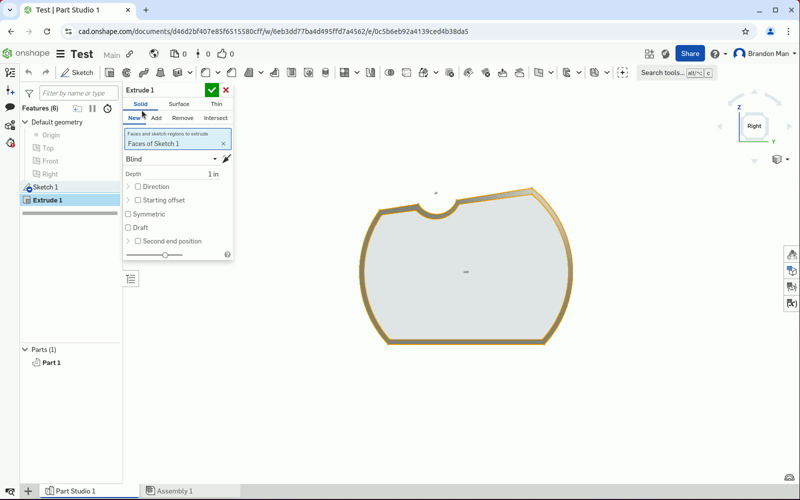
mouse_move(137, 120)
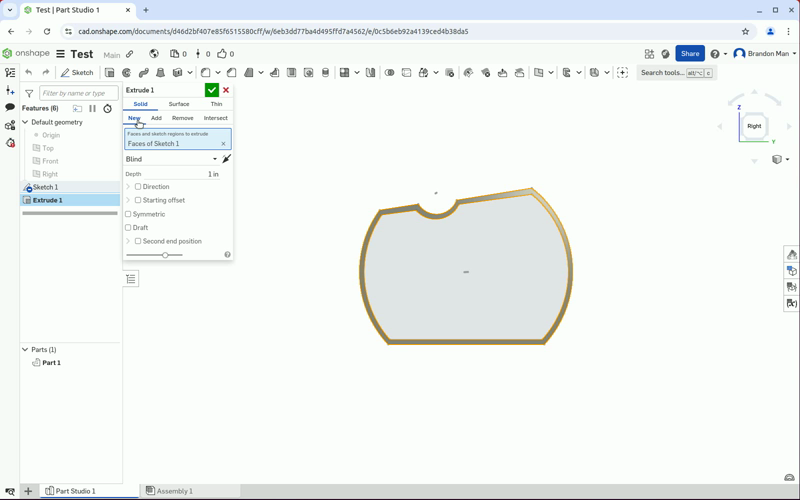
click(137, 120)
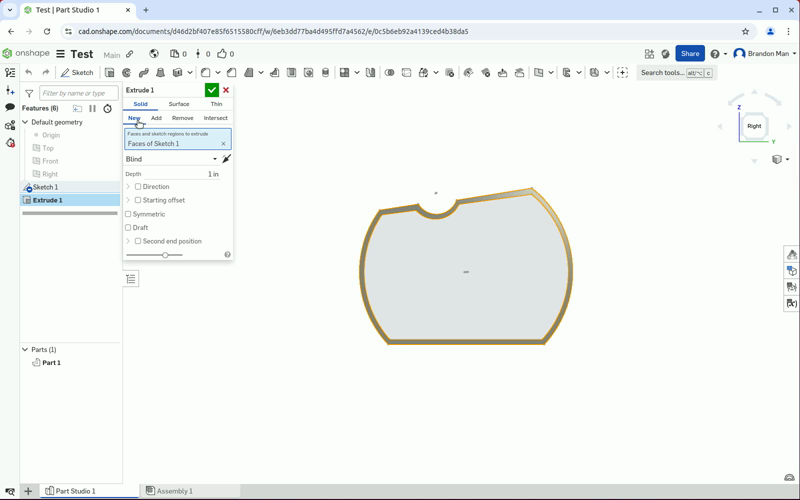
key(tab, 4)
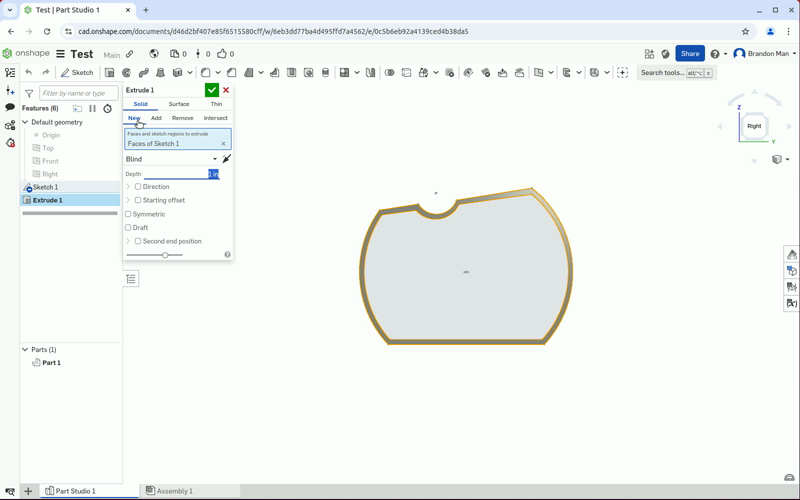
text(12.036)
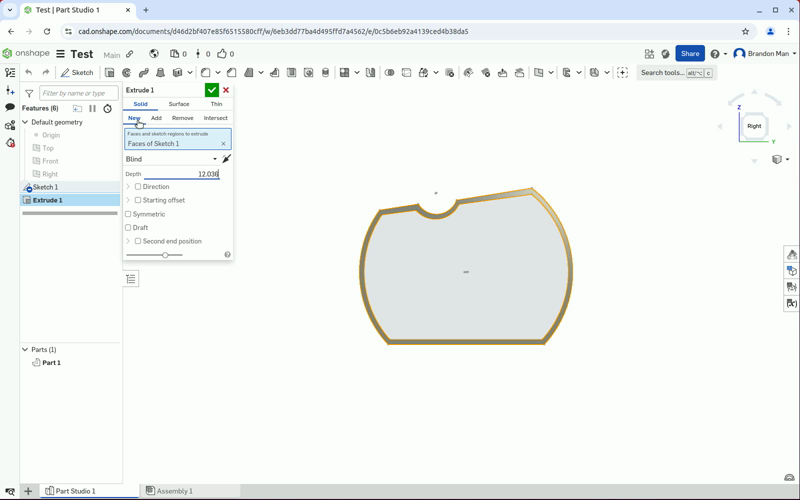
key(enter)
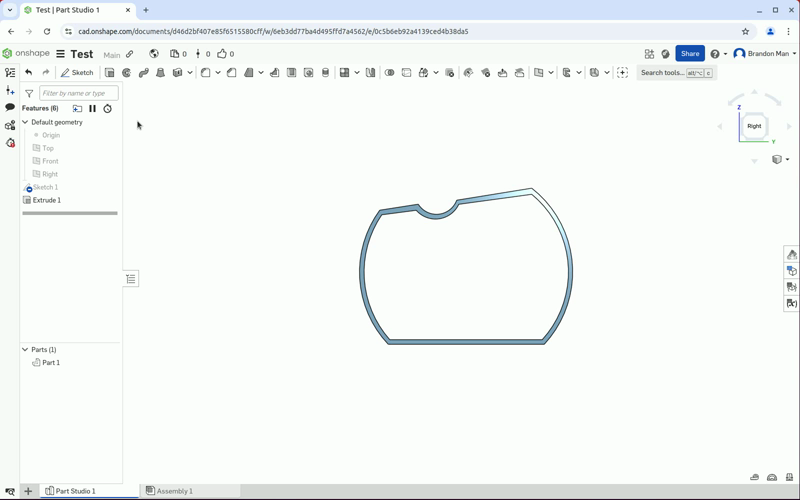
key(shift+h)
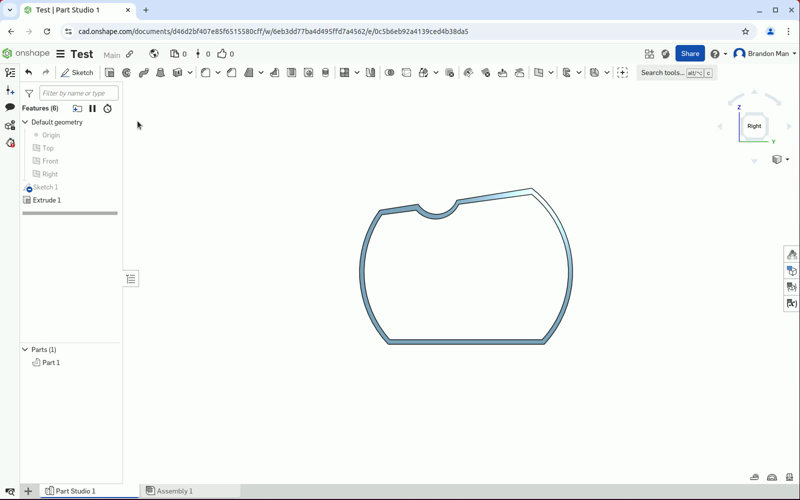
key(shift+h)
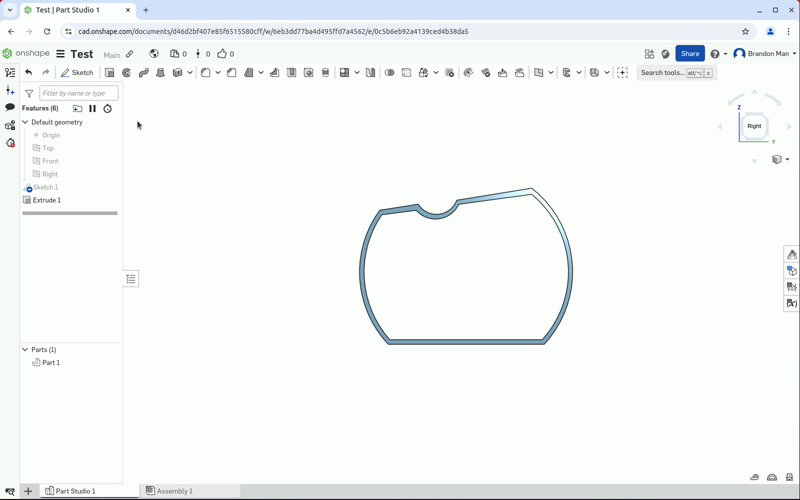
mouse_move(73, 189)
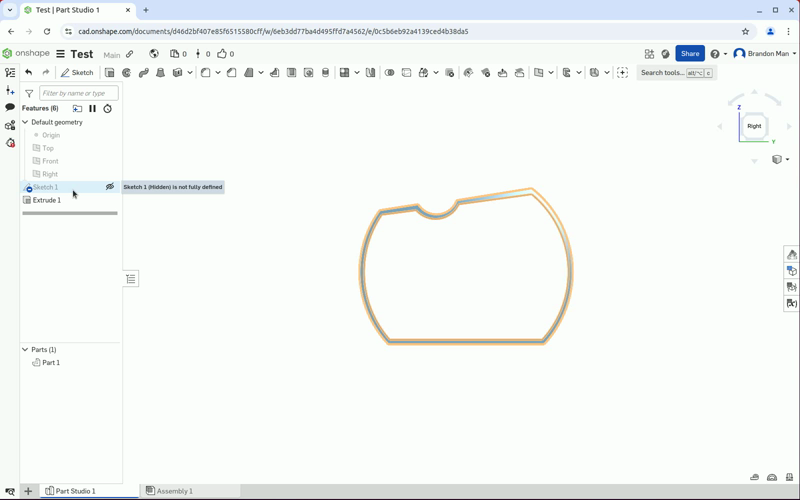
click(73, 189)
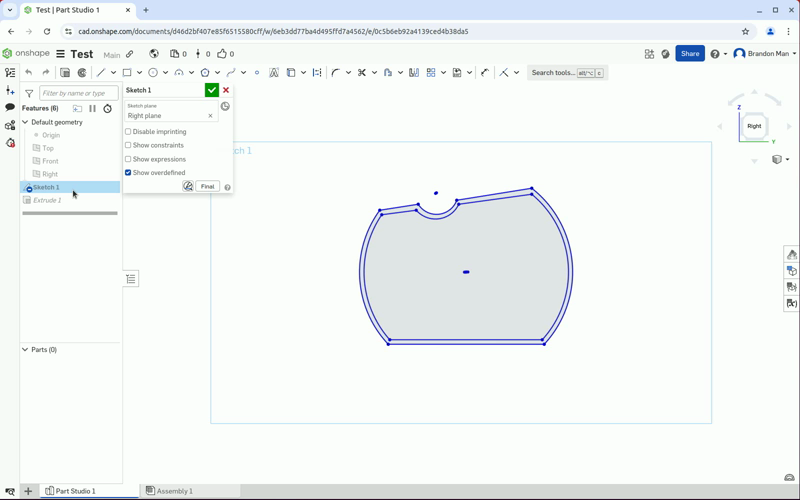
mouse_move(229, 92)
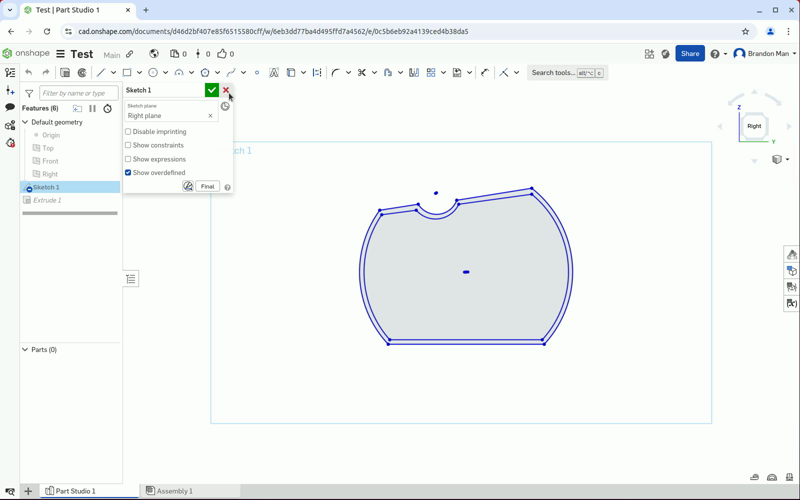
click(229, 92)
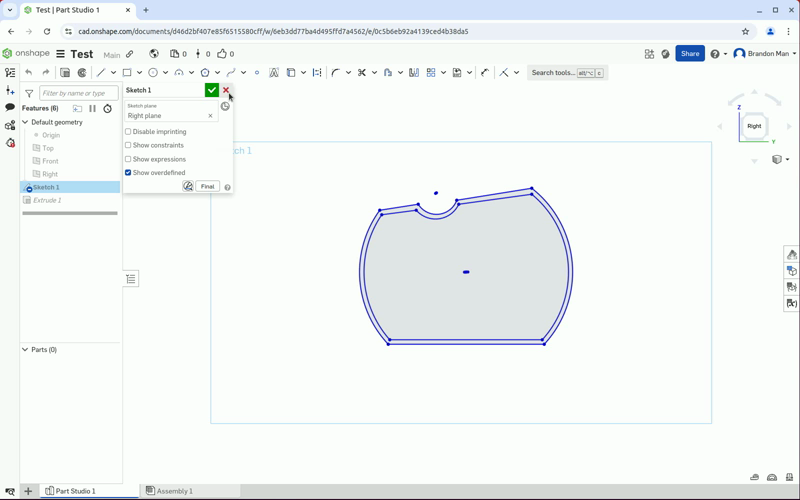
key(shift+s)
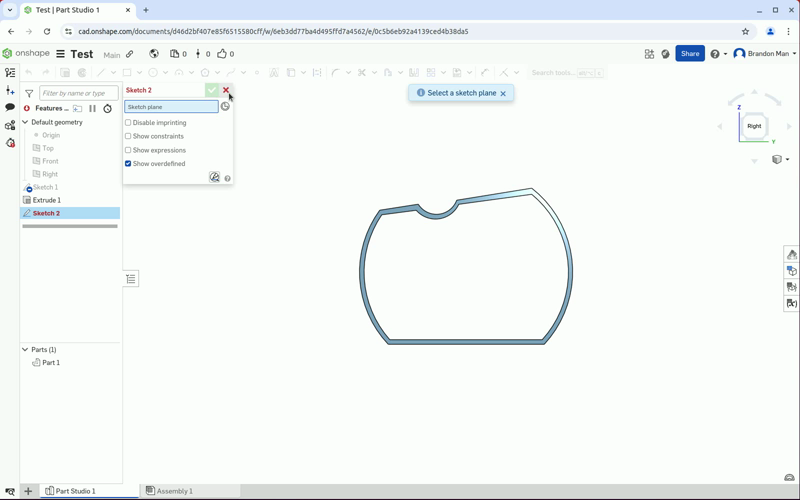
mouse_move(73, 176)
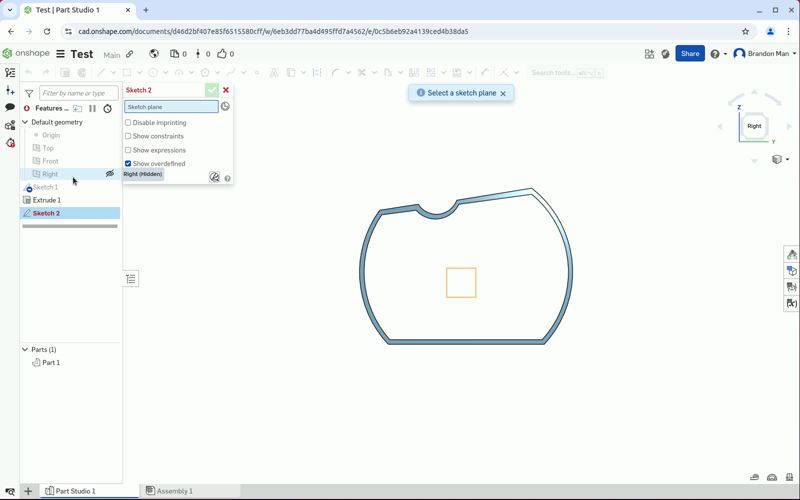
click(73, 176)
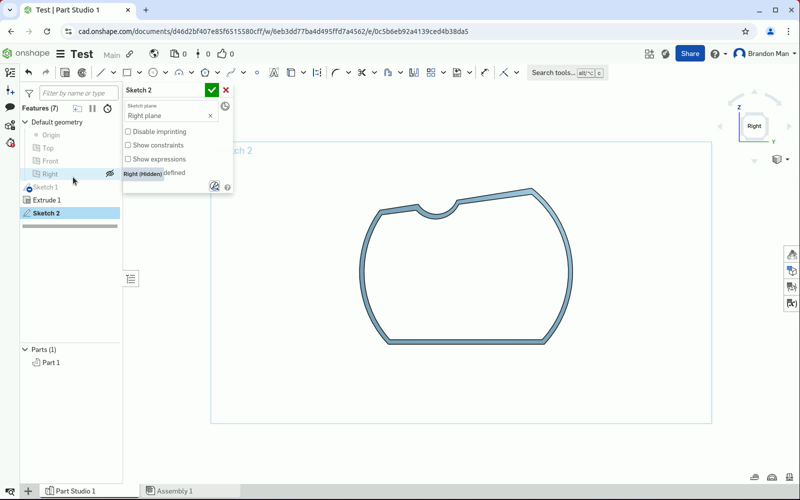
mouse_move(73, 352)
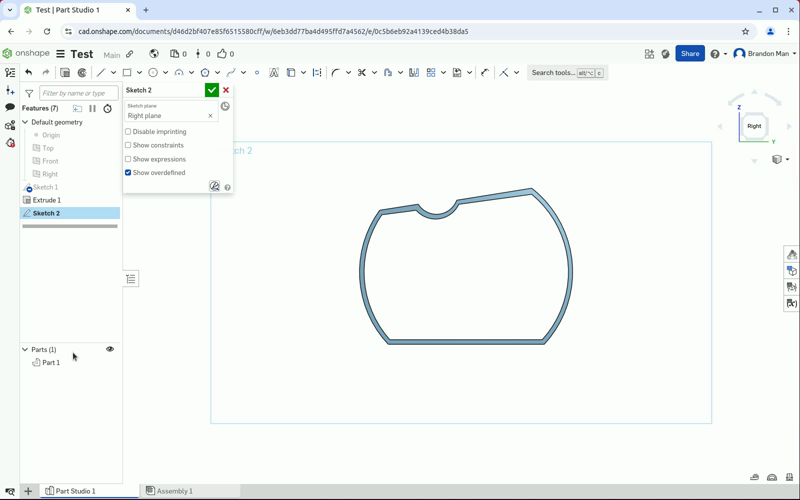
key(y)
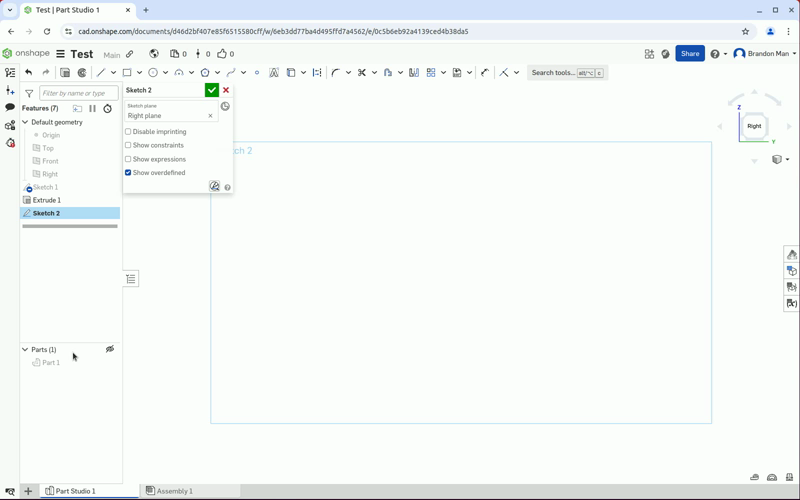
key(a)
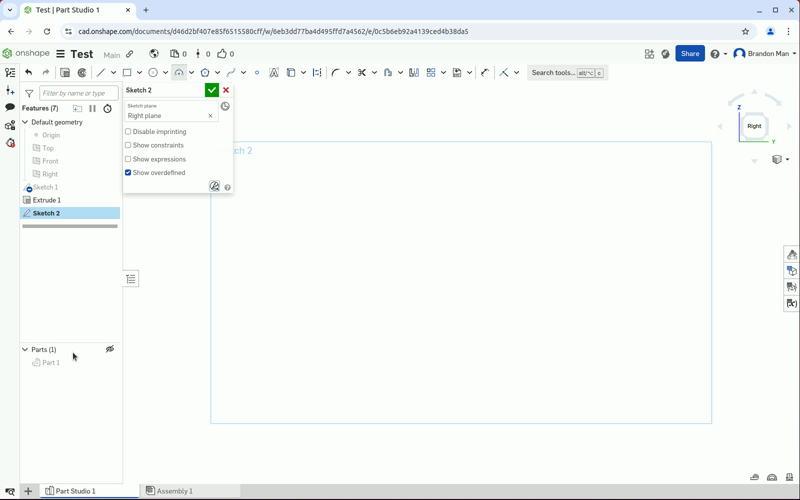
key_down(shift)
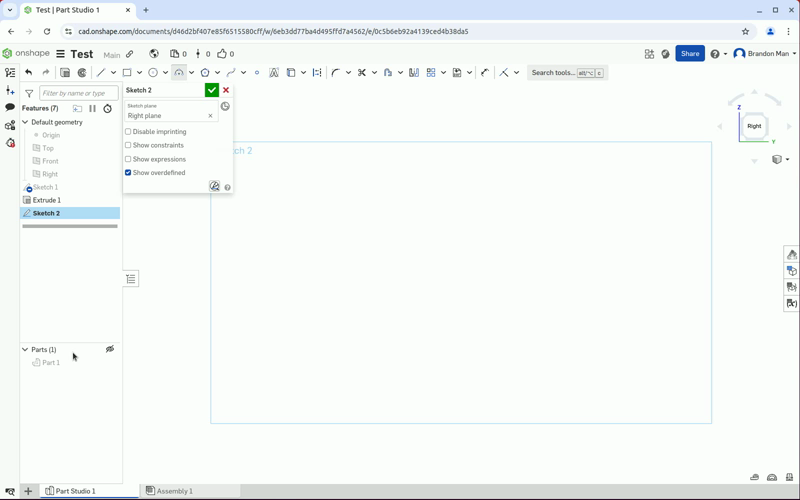
mouse_move(382, 215)
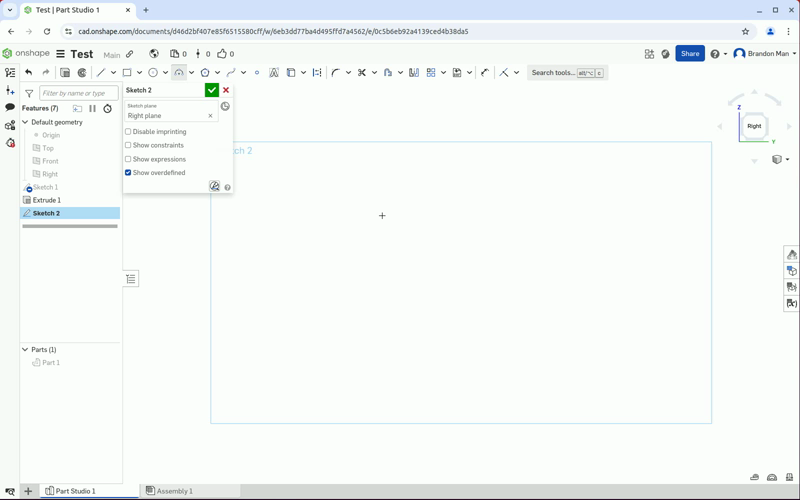
click(382, 215)
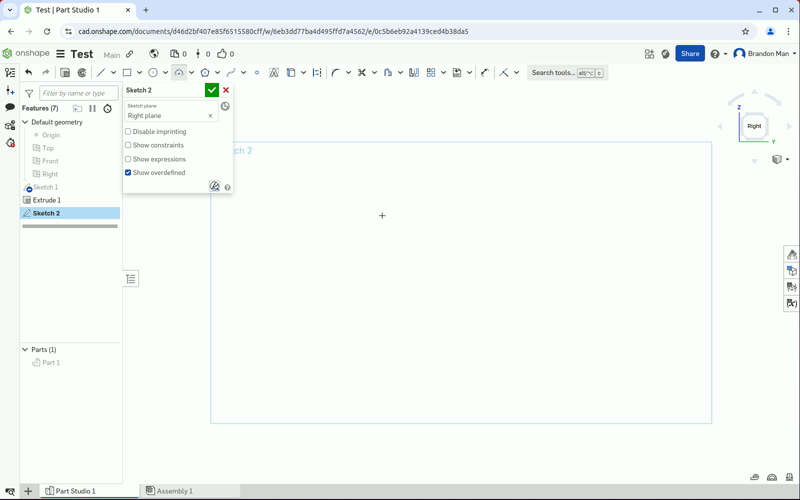
key_up(shift)
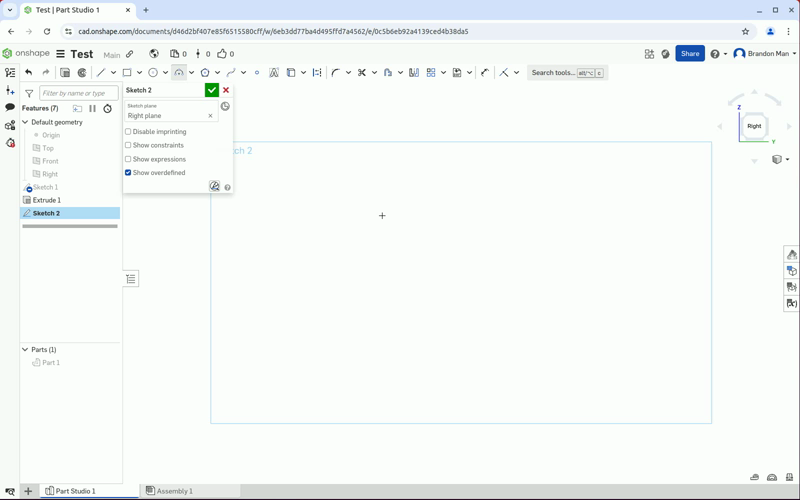
key_down(shift)
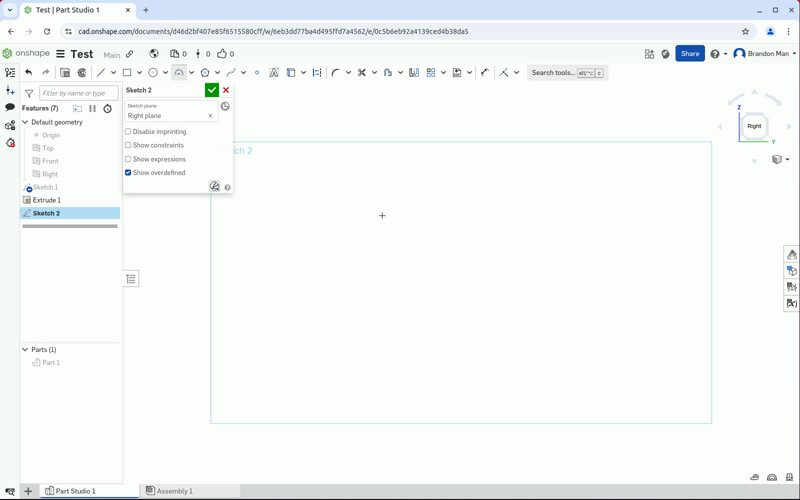
mouse_move(390, 340)
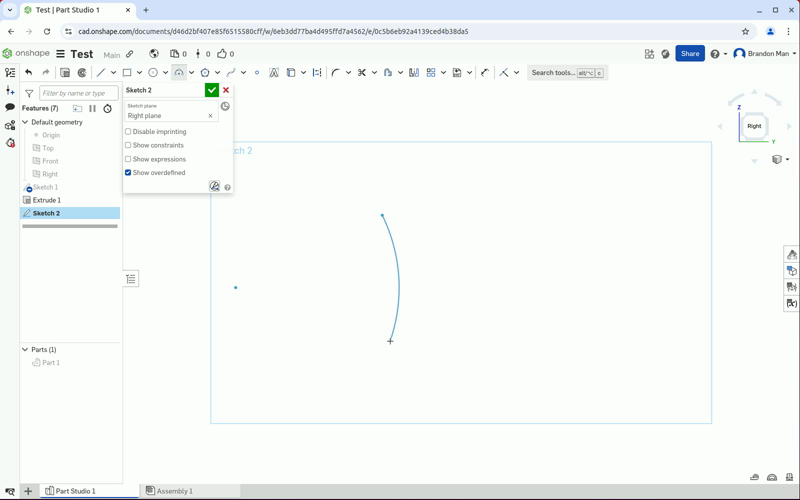
click(390, 340)
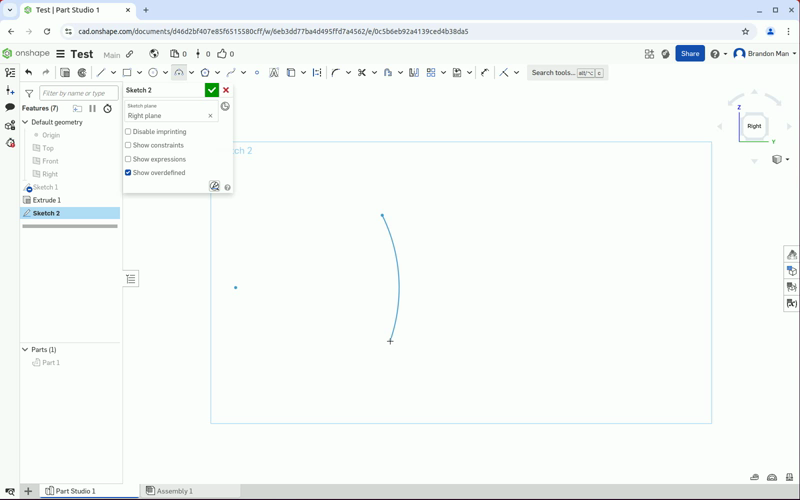
mouse_move(364, 279)
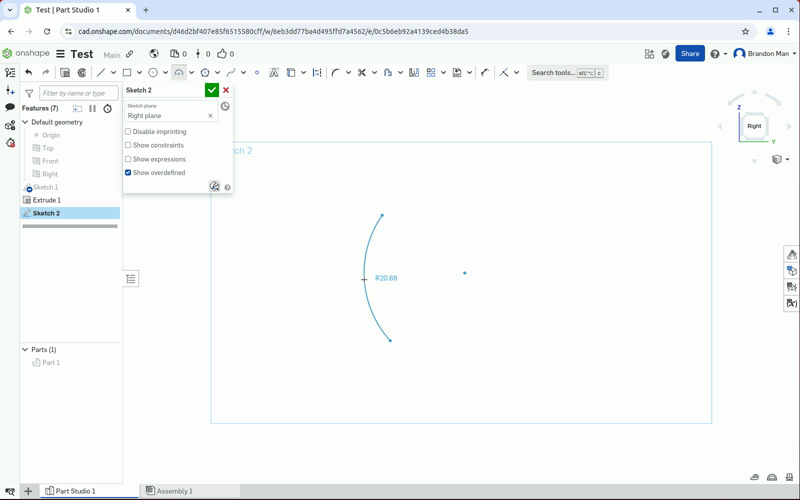
click(364, 279)
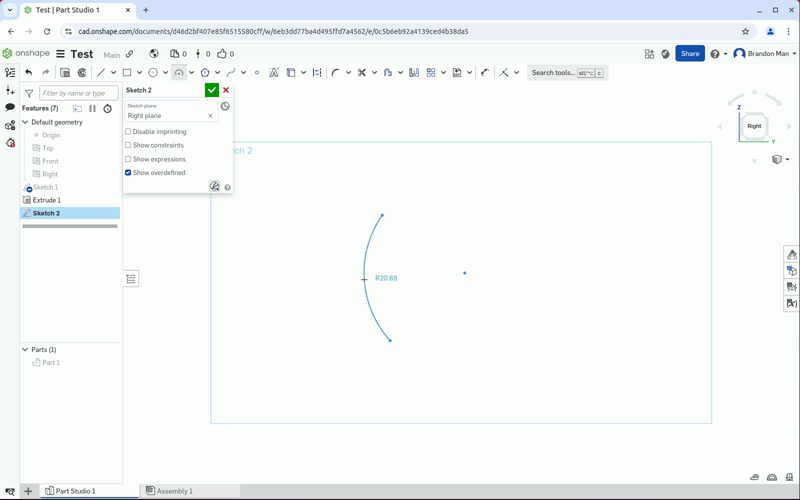
key_up(shift)
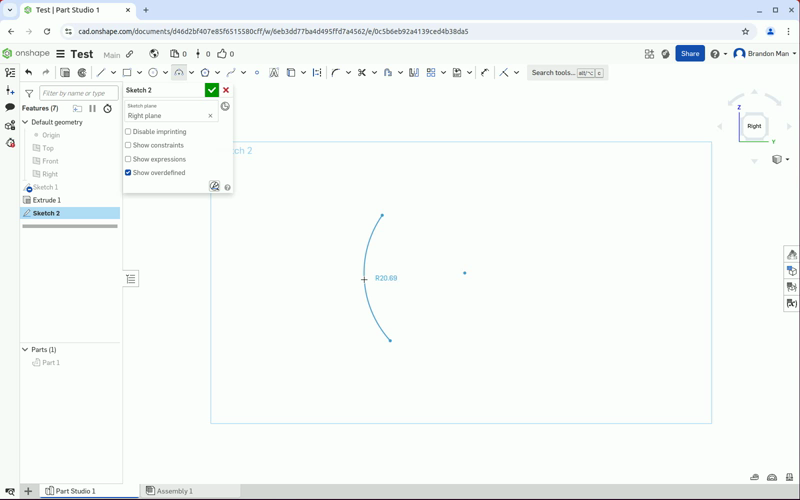
key(esc)
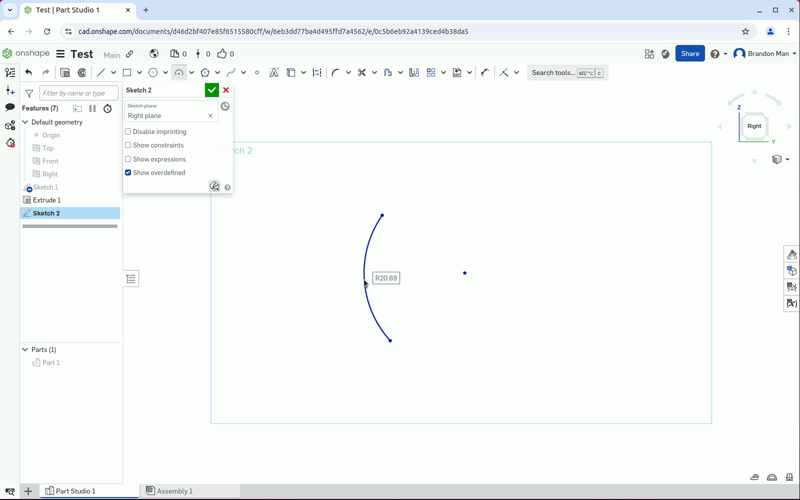
key(l)
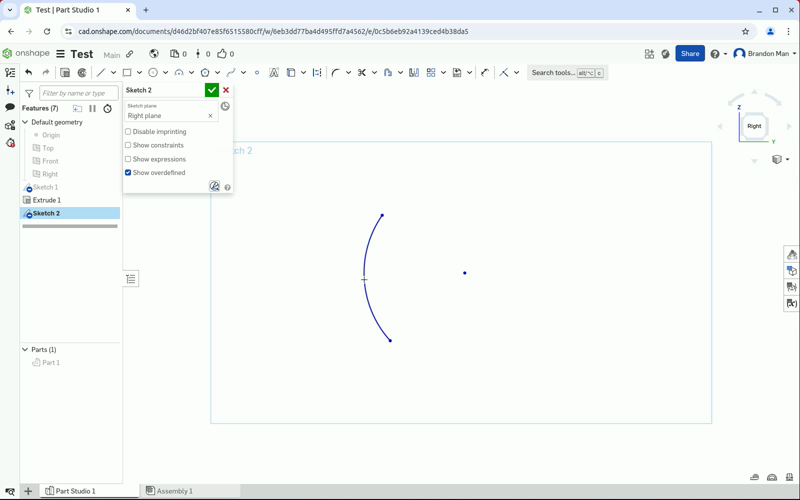
mouse_move(390, 340)
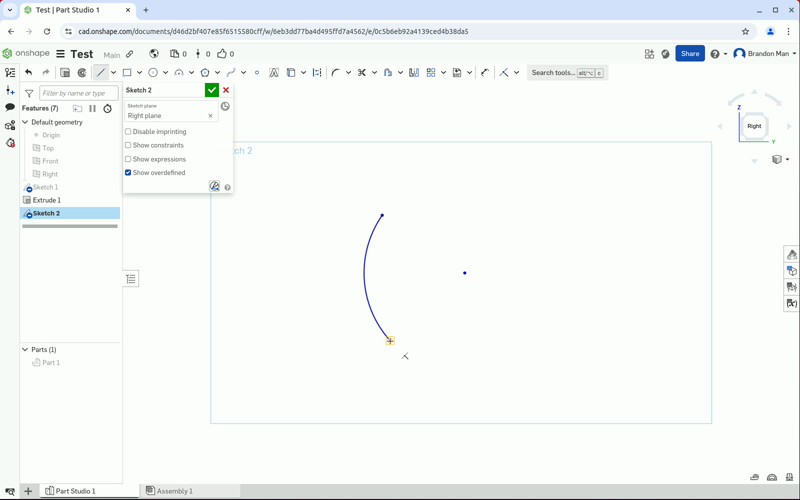
click(390, 340)
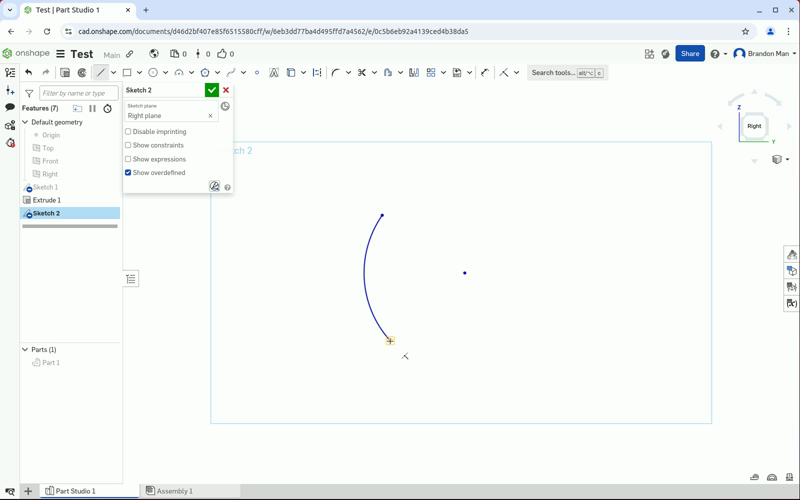
key_down(shift)
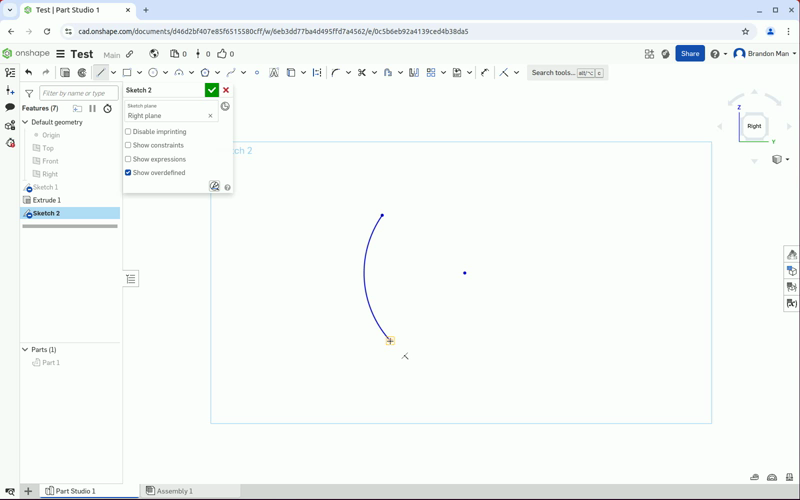
mouse_move(543, 340)
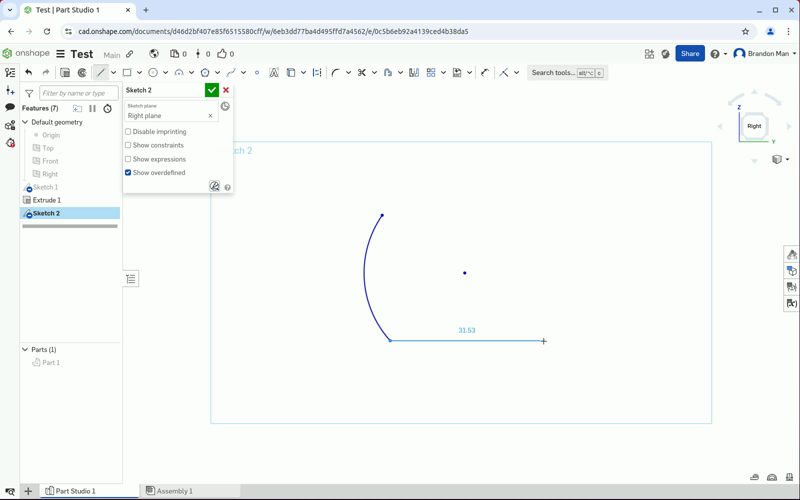
click(543, 340)
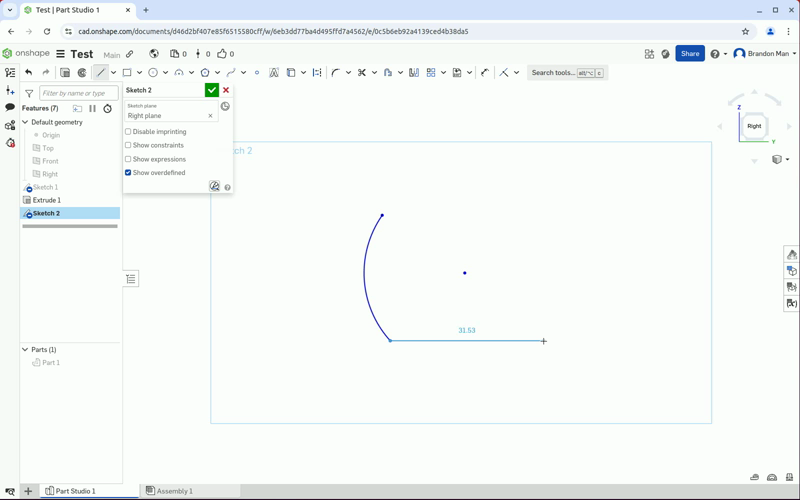
key_up(shift)
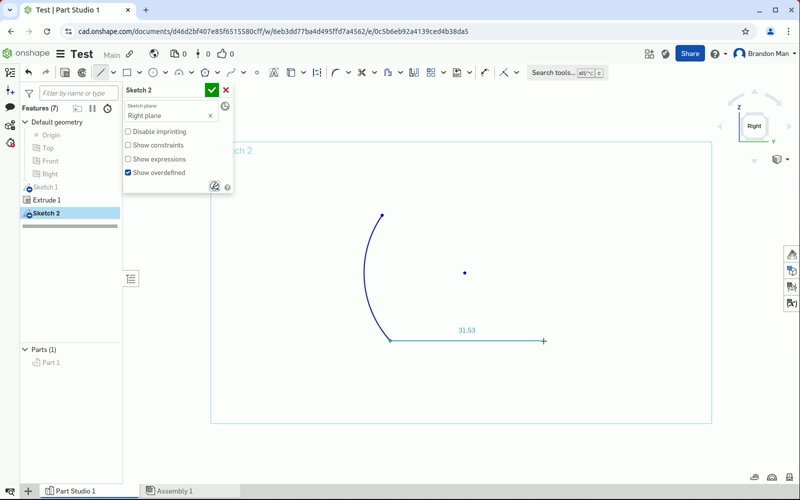
key(esc)
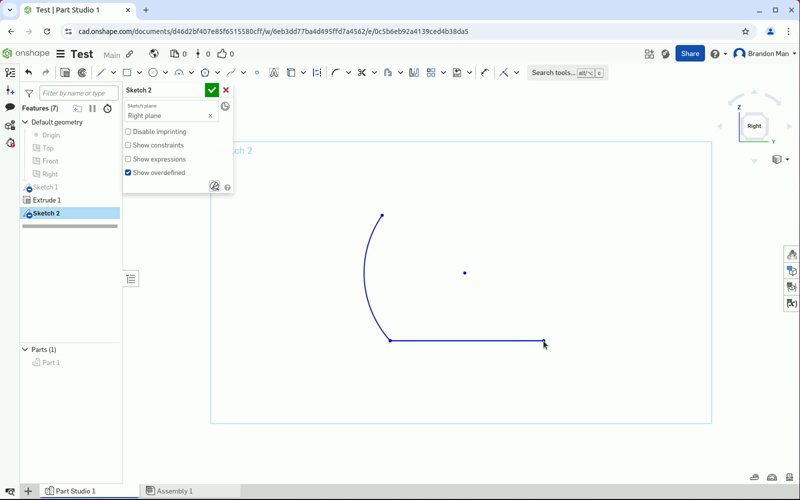
key(a)
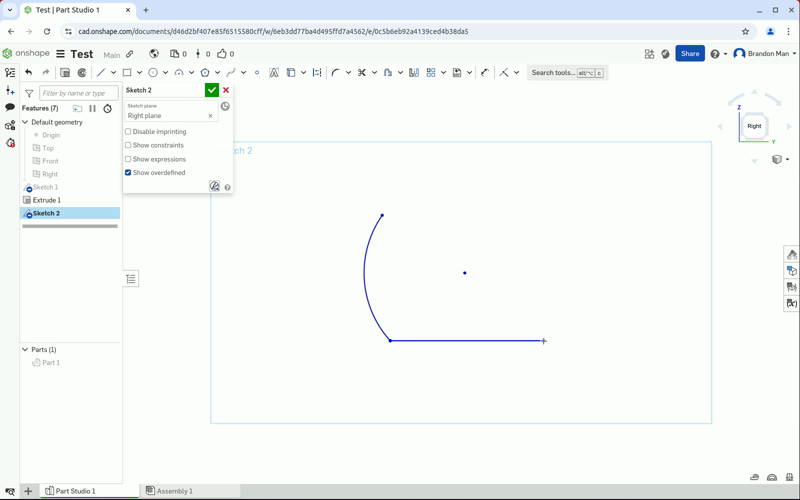
mouse_move(543, 340)
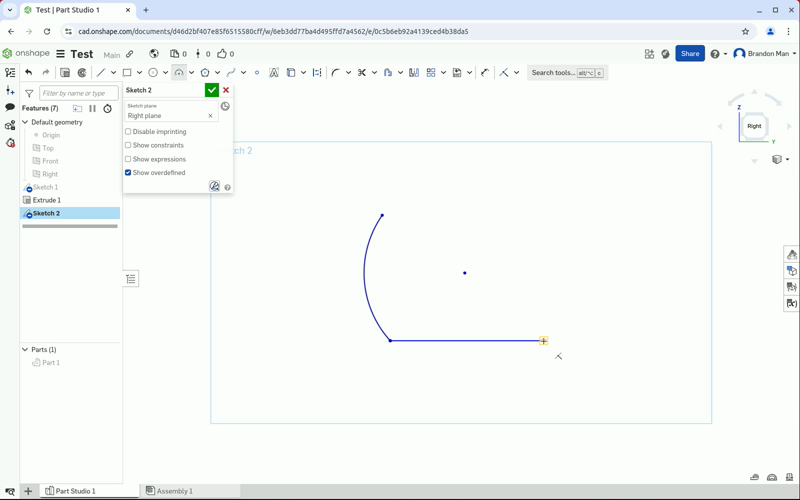
click(543, 340)
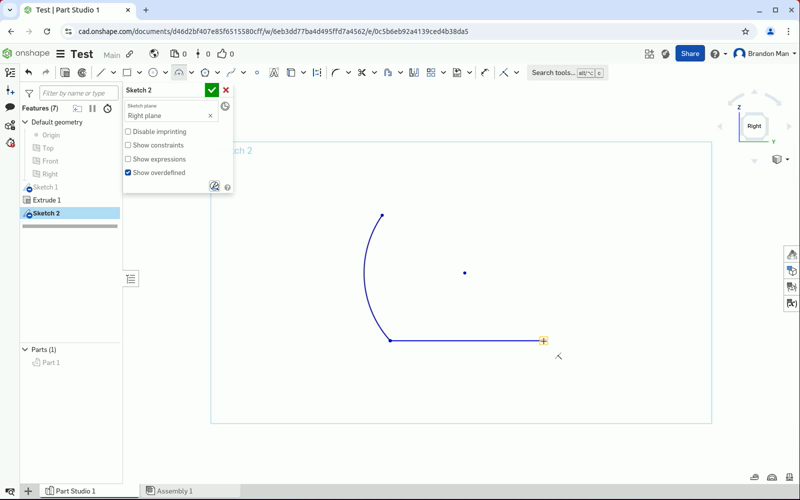
key_down(shift)
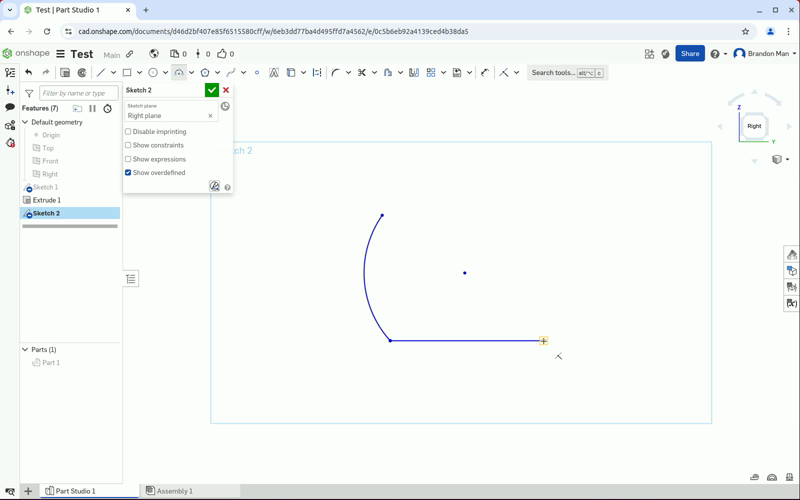
mouse_move(531, 193)
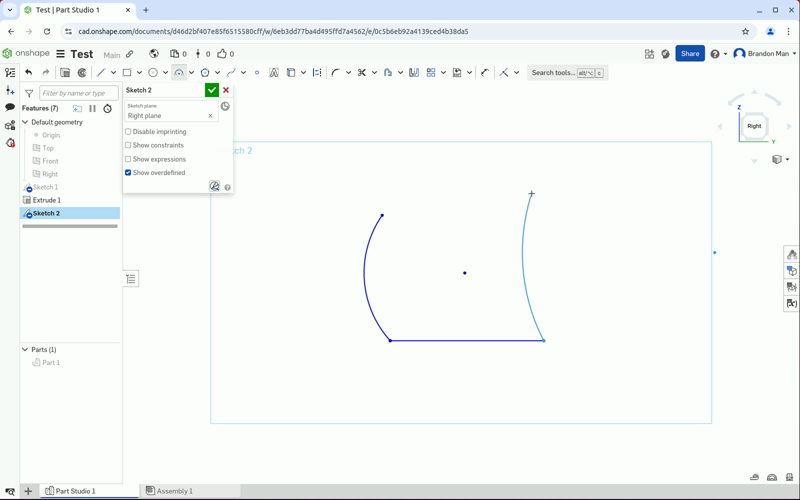
click(531, 193)
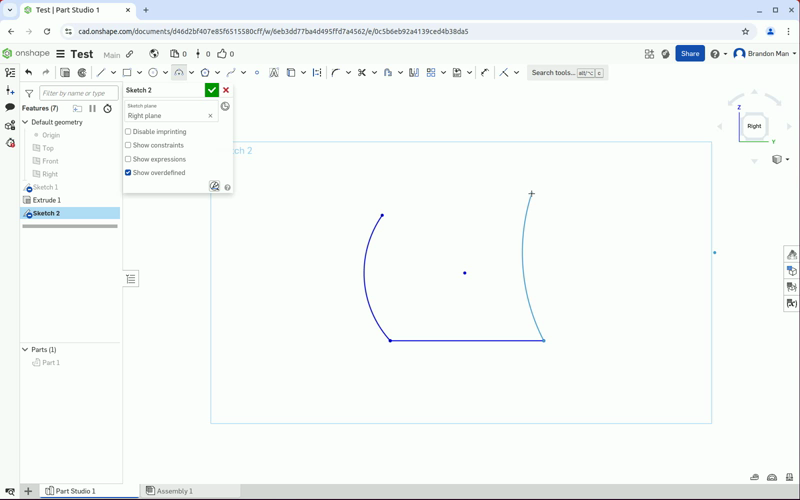
mouse_move(569, 264)
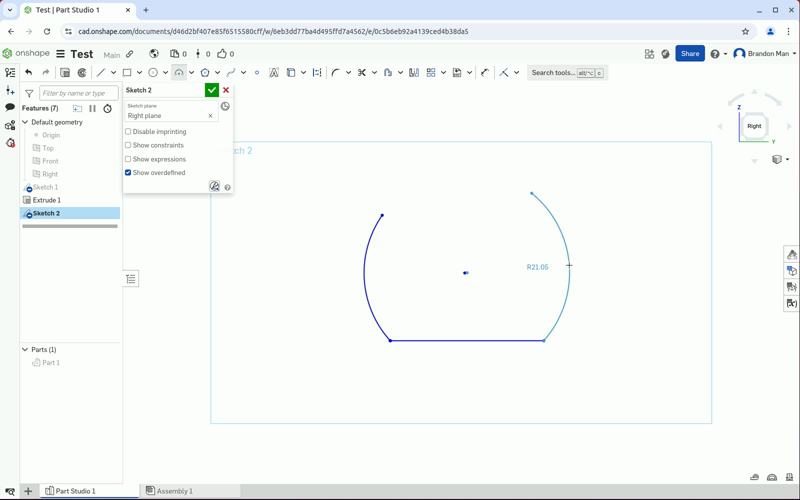
click(569, 264)
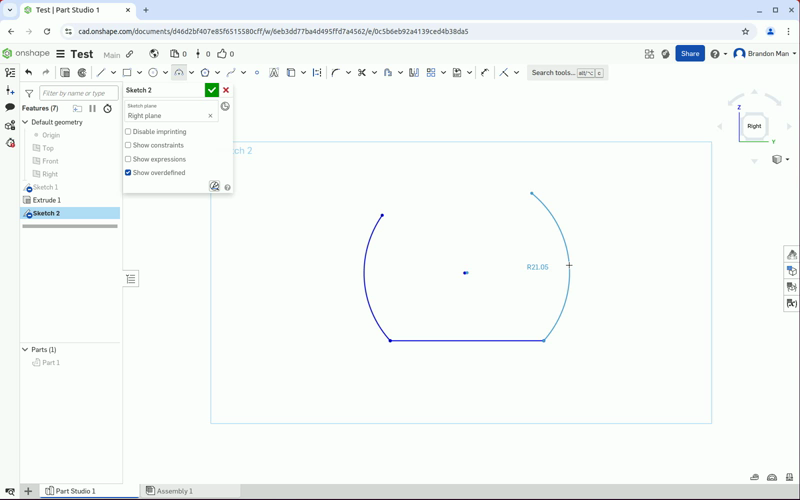
key_up(shift)
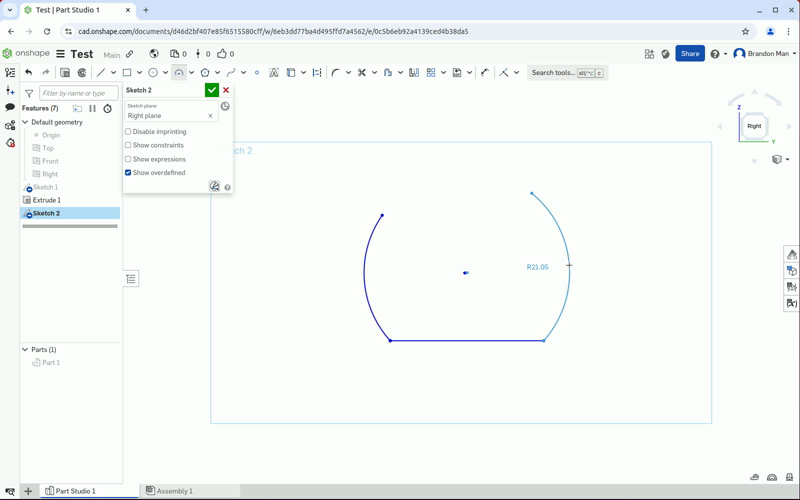
key(esc)
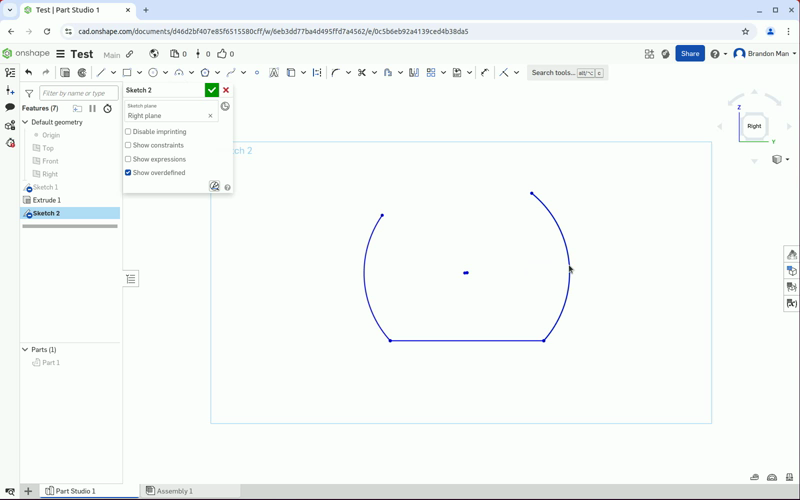
key(l)
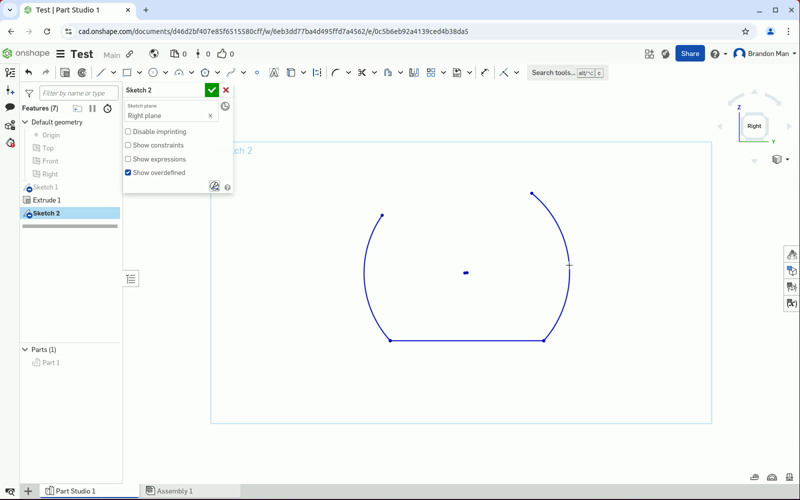
mouse_move(531, 193)
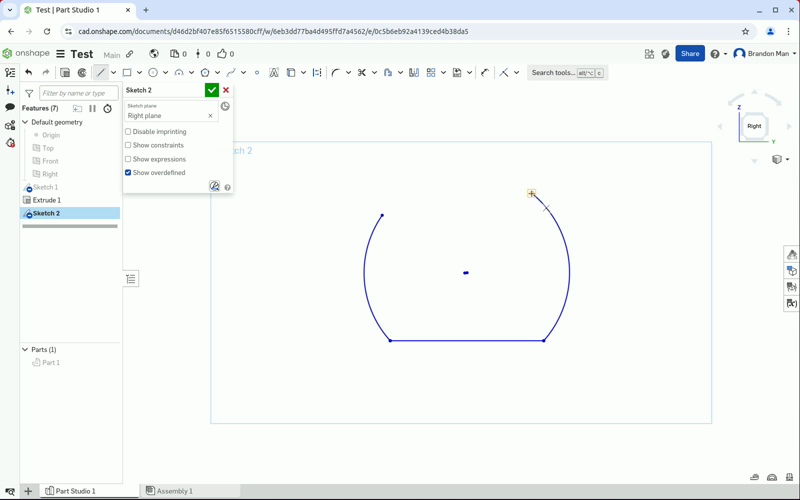
click(531, 193)
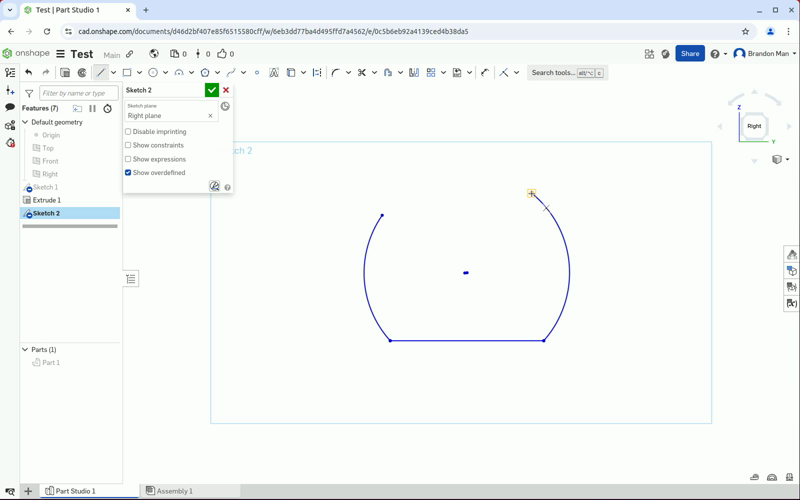
key_down(shift)
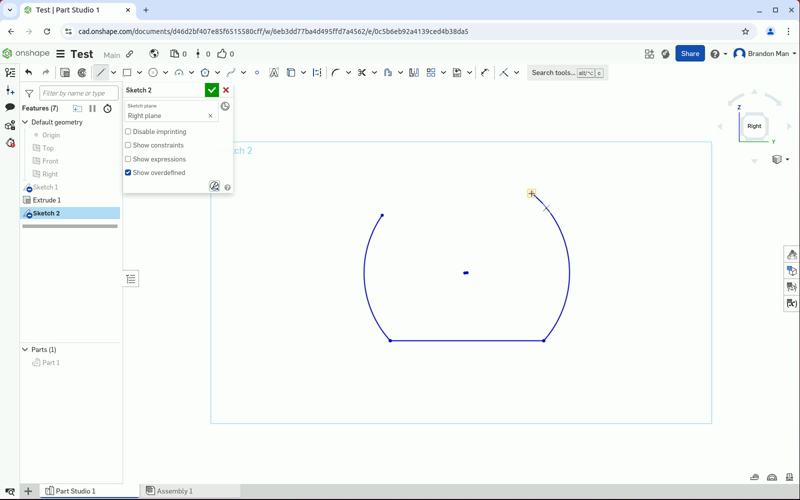
mouse_move(458, 203)
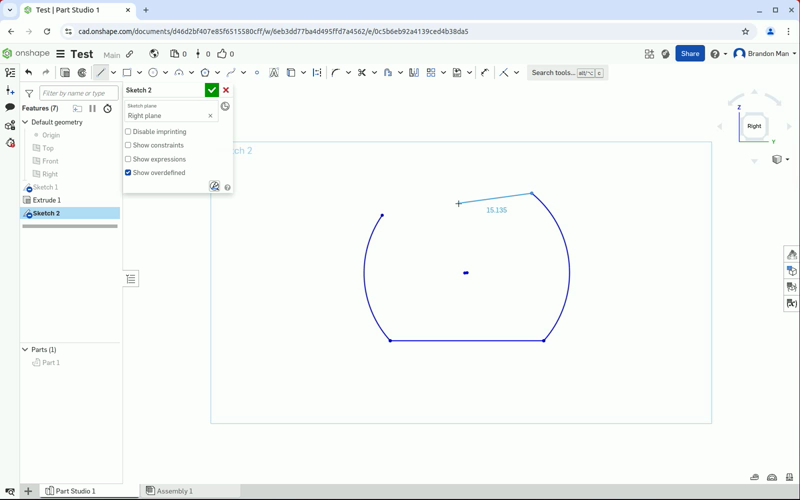
click(458, 203)
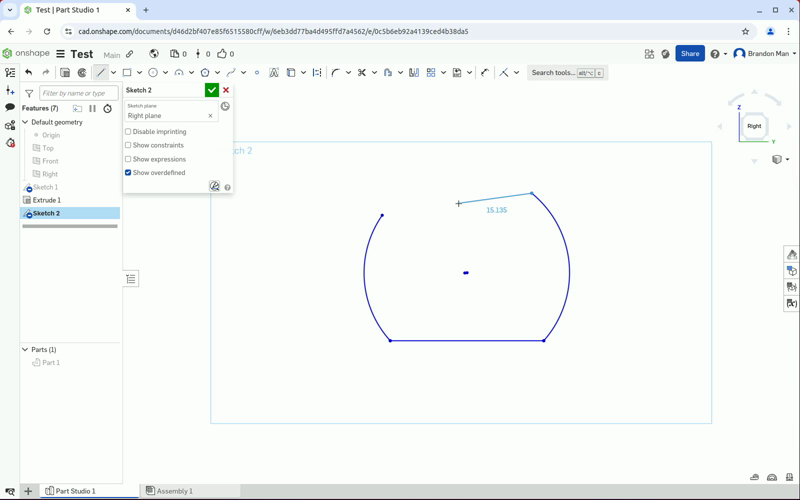
key_up(shift)
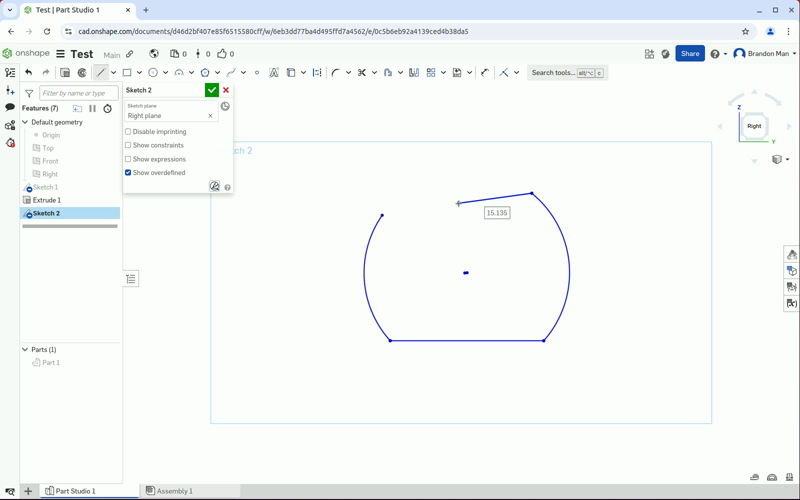
key(esc)
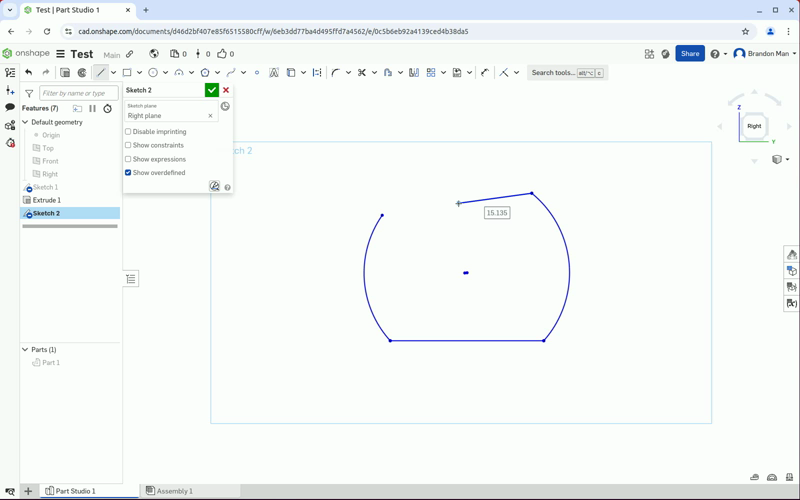
key(a)
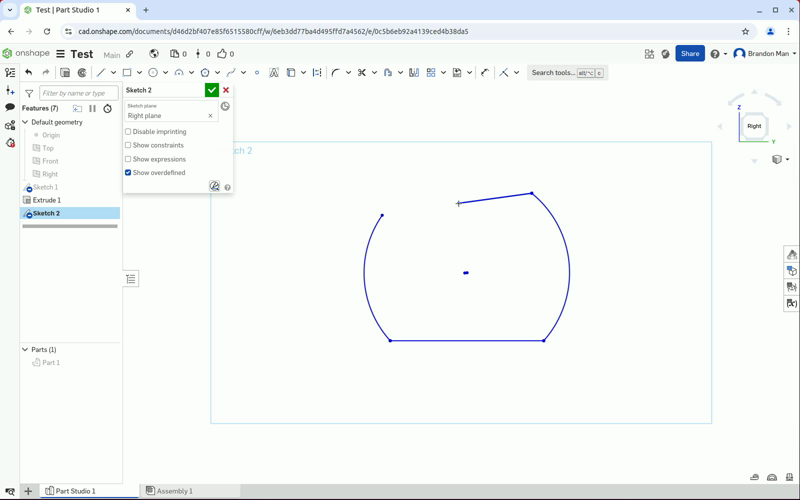
mouse_move(458, 203)
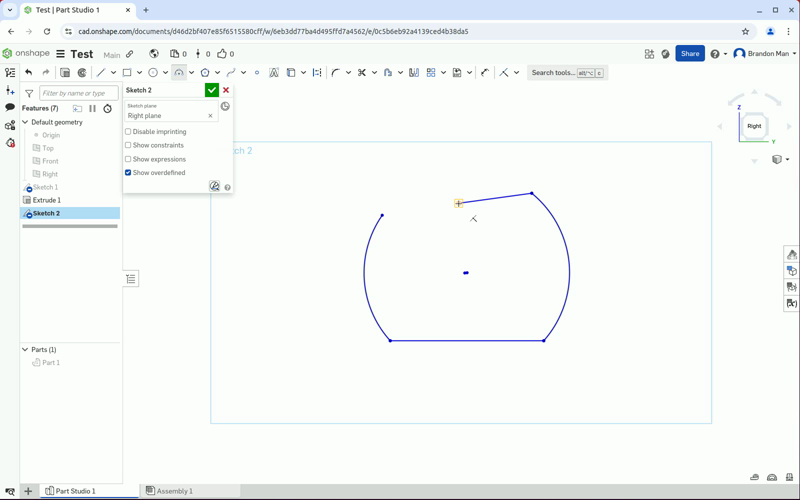
click(458, 203)
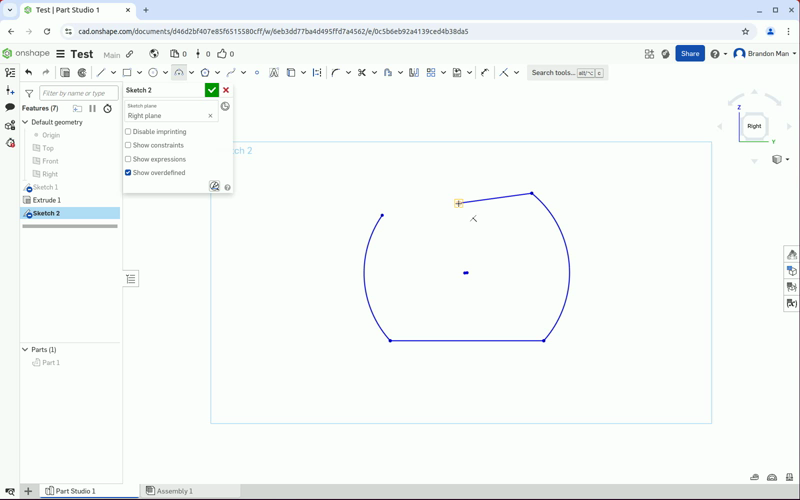
key_down(shift)
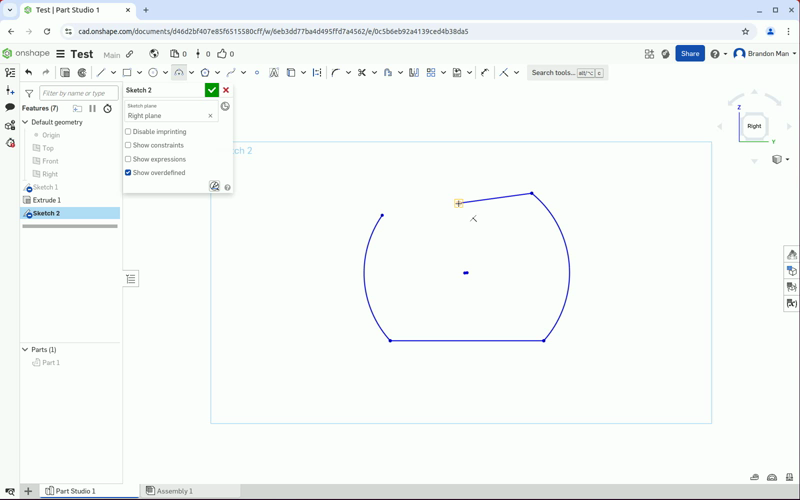
mouse_move(415, 210)
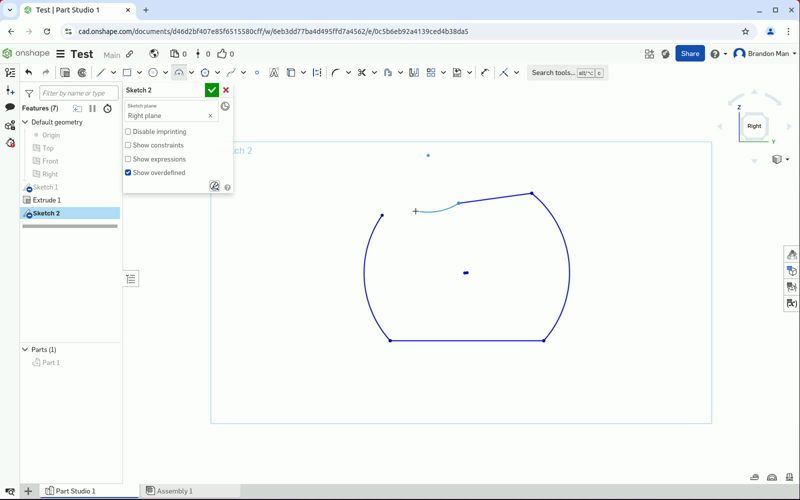
click(415, 210)
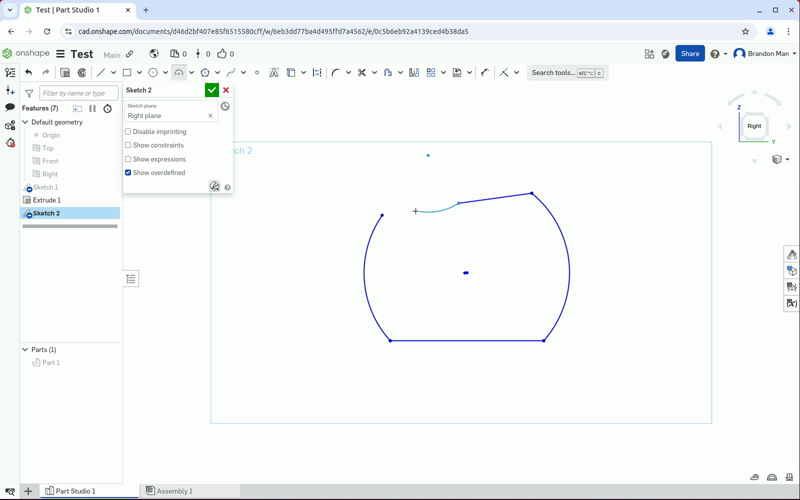
mouse_move(439, 218)
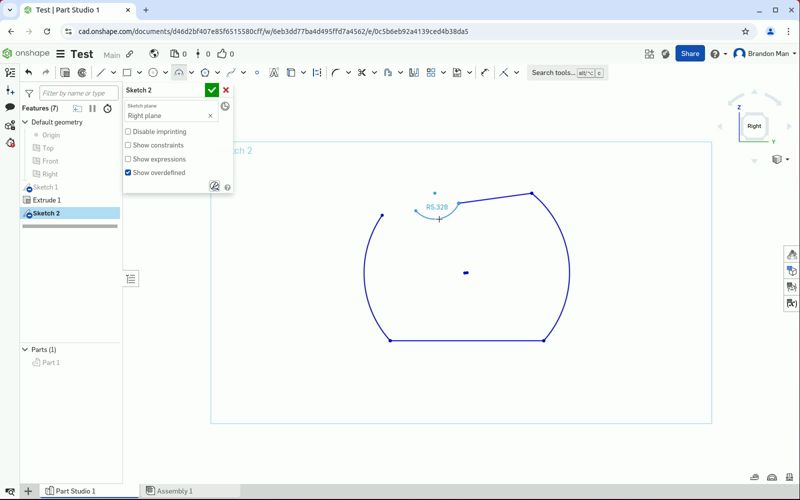
click(439, 218)
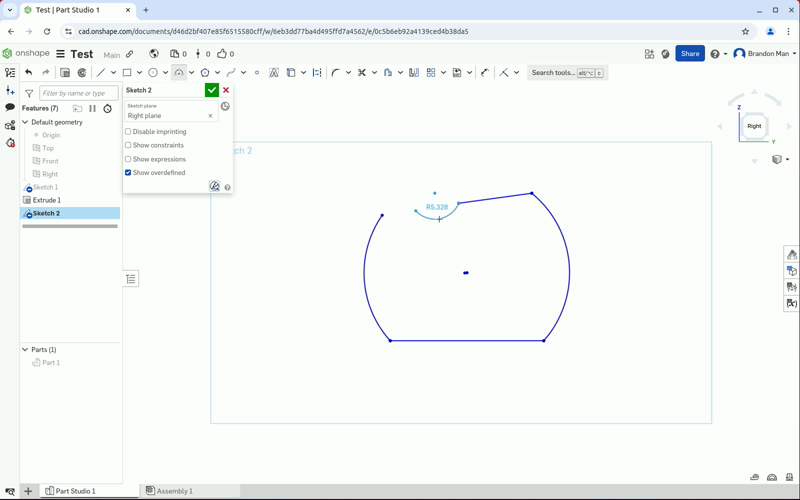
key_up(shift)
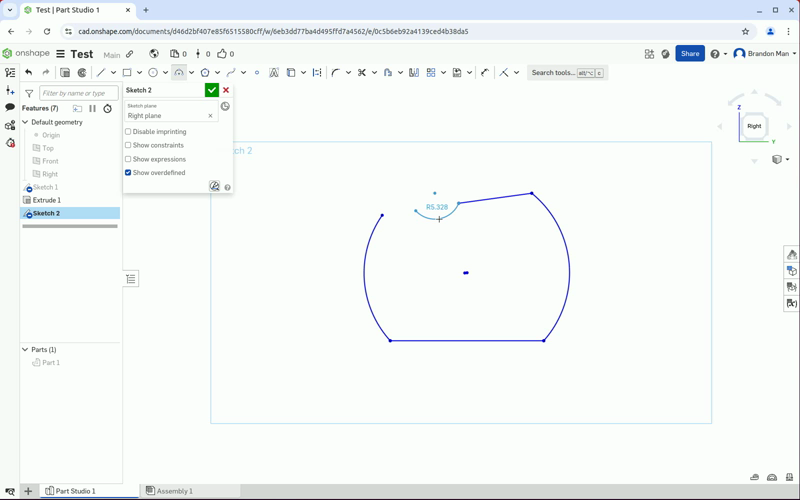
key(esc)
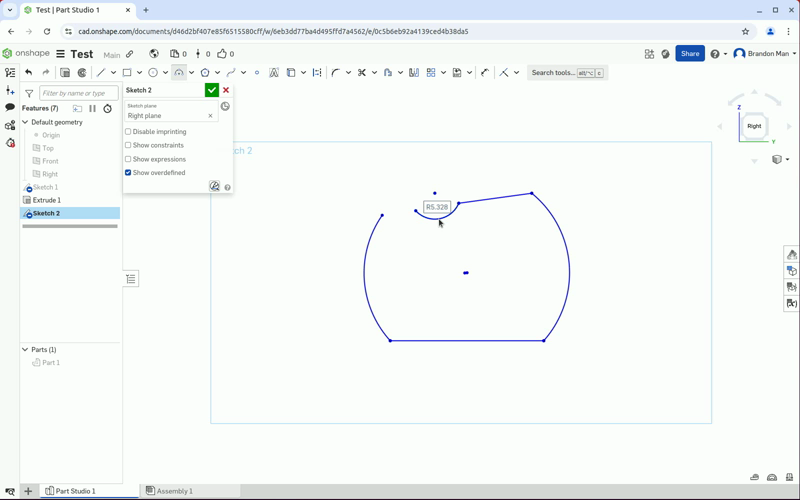
key(l)
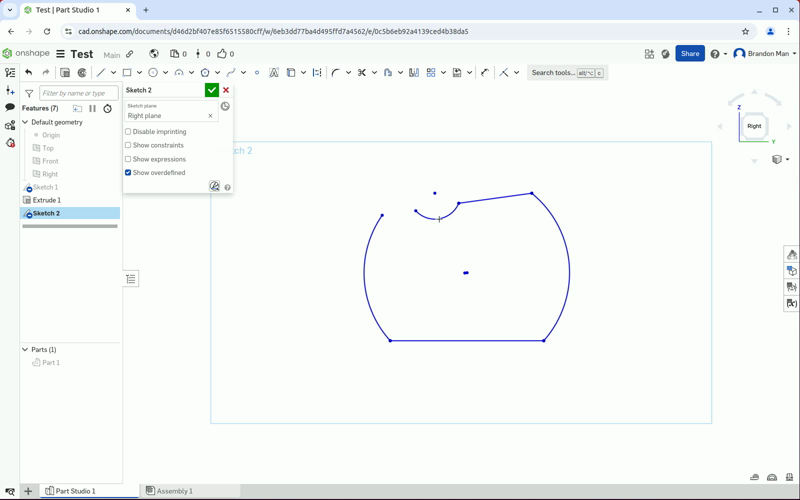
mouse_move(415, 210)
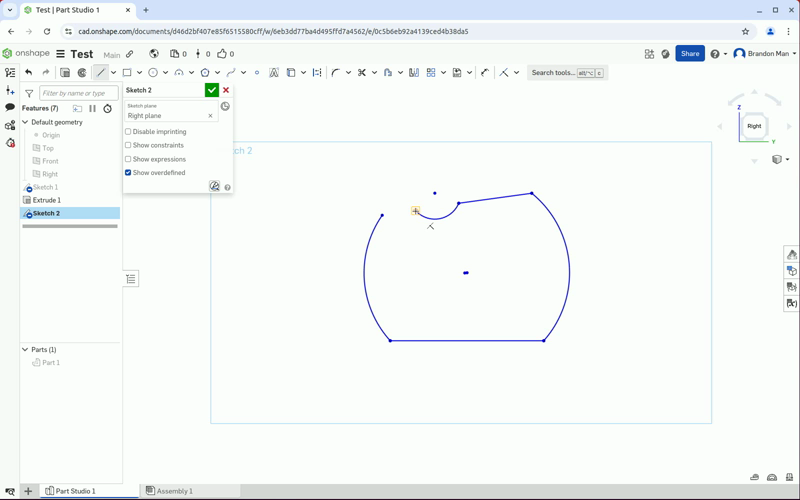
click(415, 210)
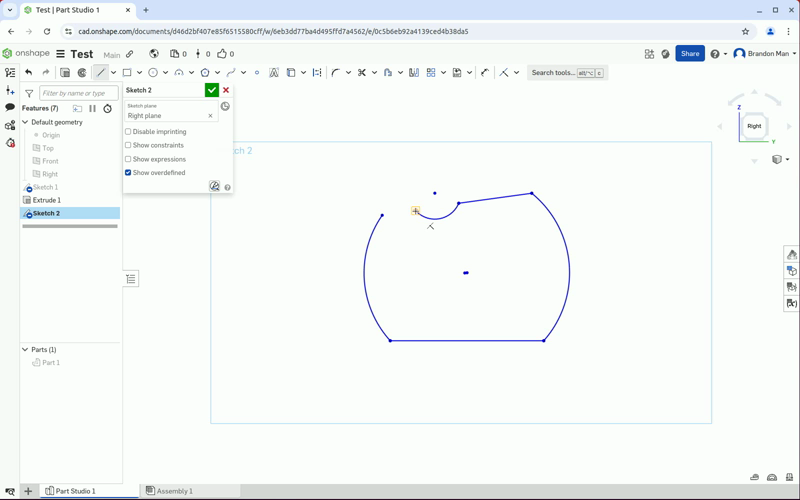
mouse_move(445, 210)
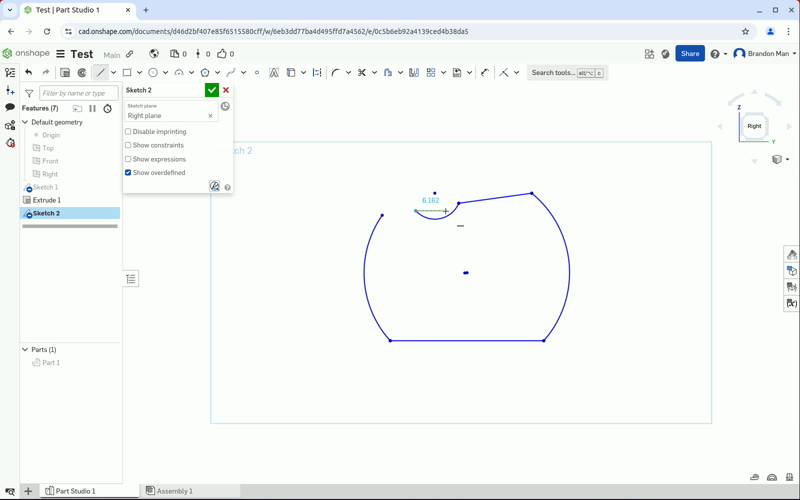
key_down(shift)
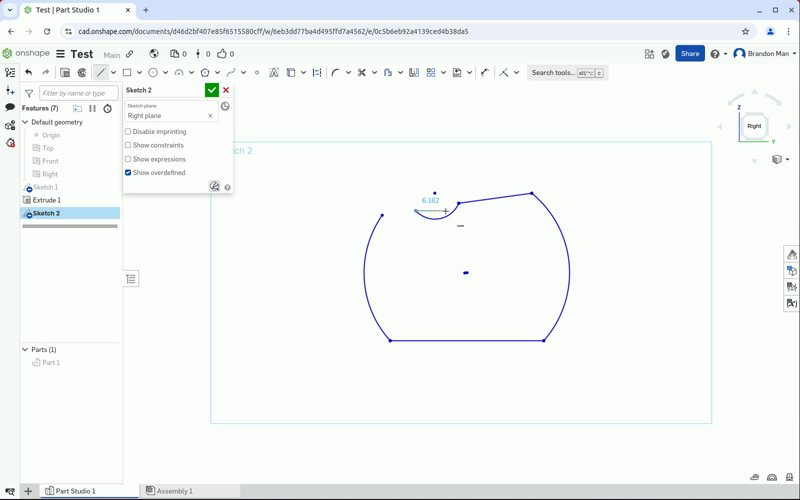
mouse_move(382, 215)
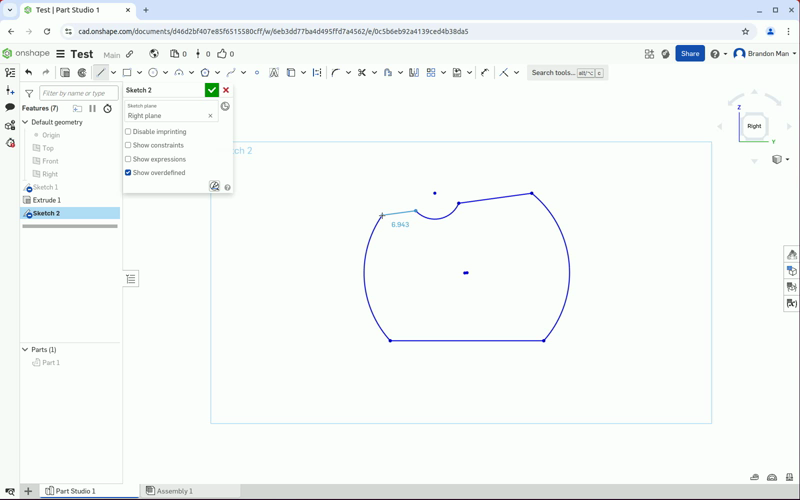
key_up(shift)
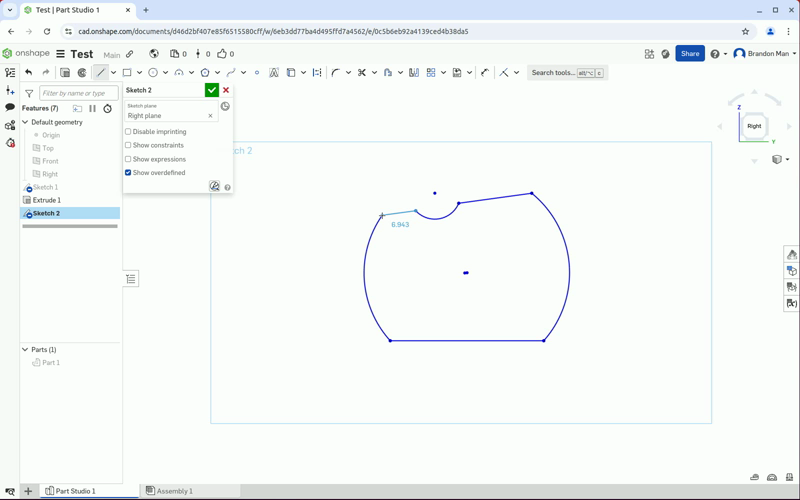
click(382, 215)
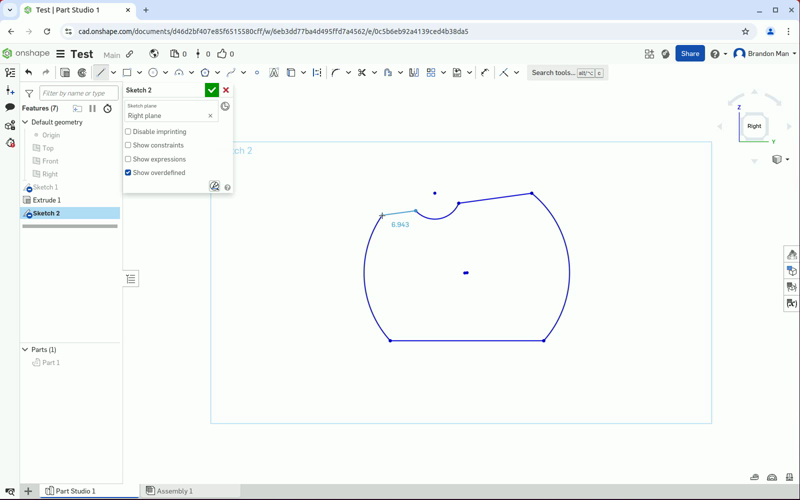
key(esc)
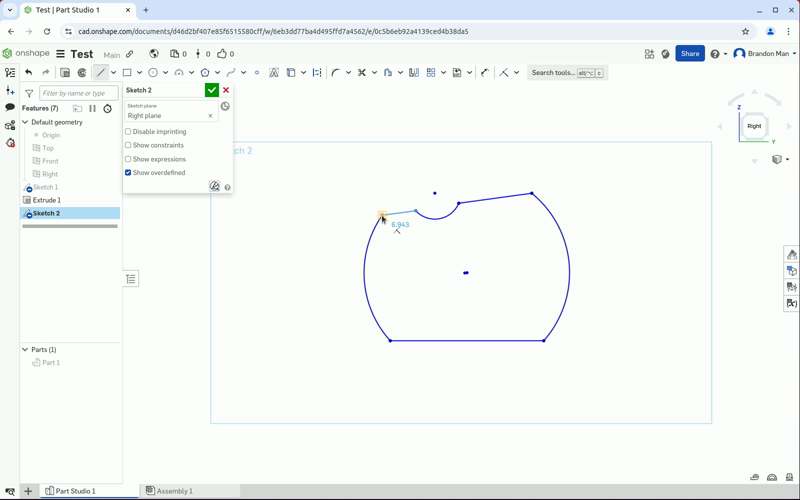
mouse_move(459, 244)
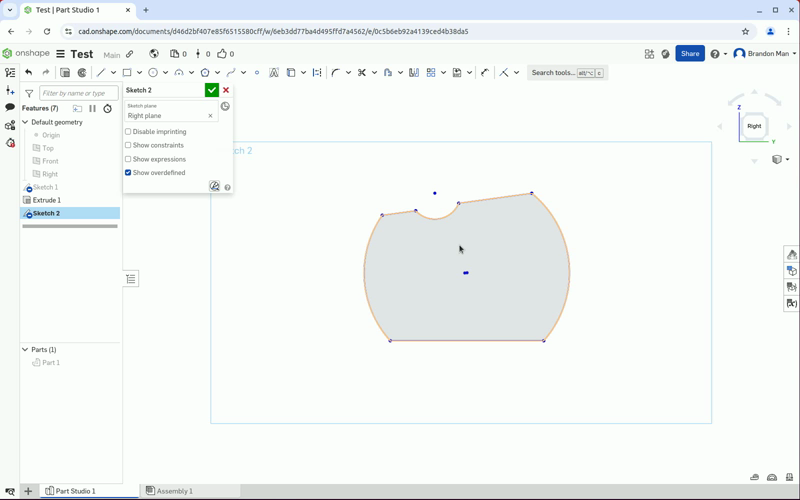
click(459, 244)
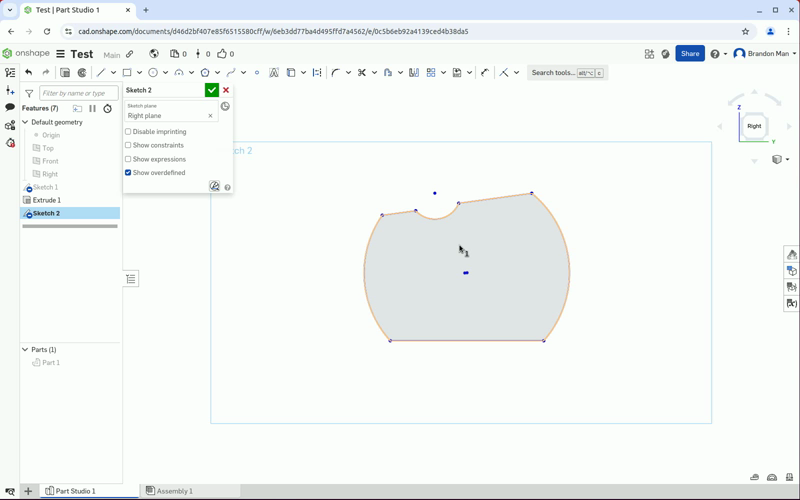
mouse_move(73, 352)
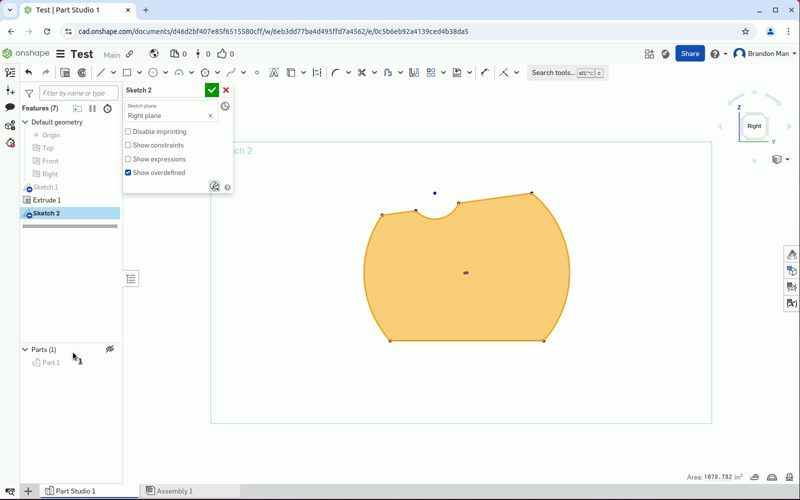
key(shift+y)
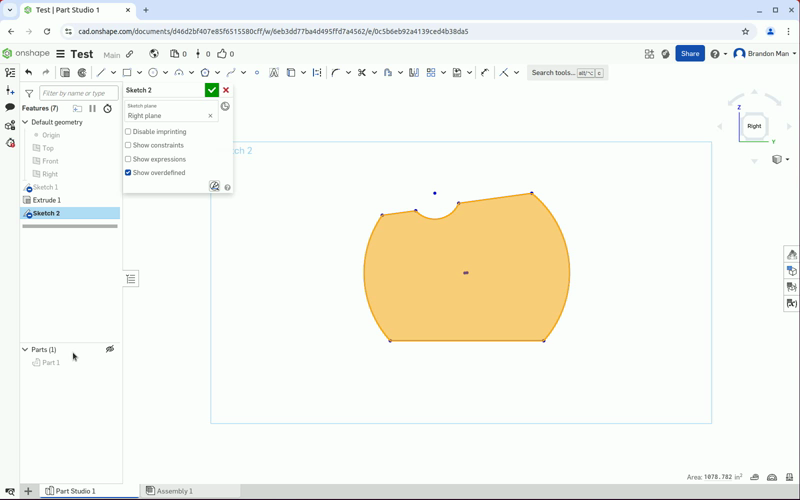
key(shift+e)
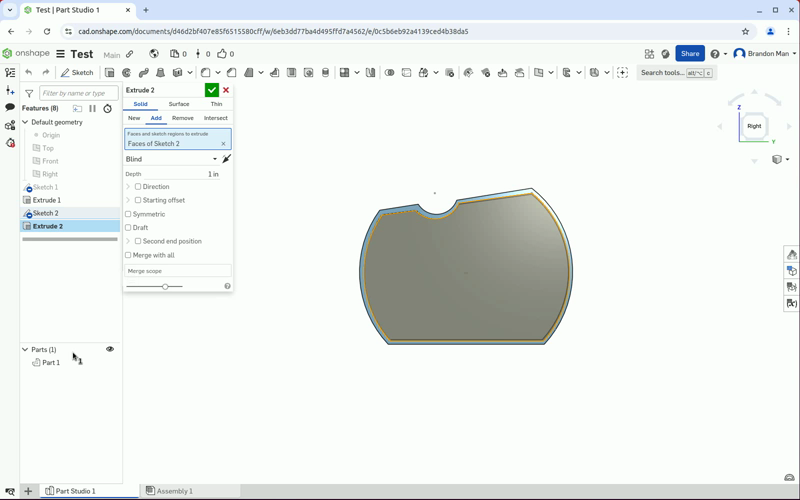
mouse_move(143, 106)
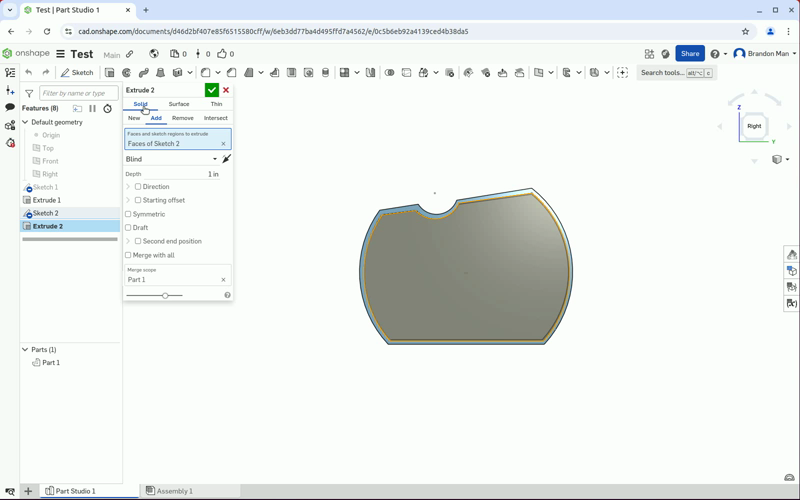
click(143, 106)
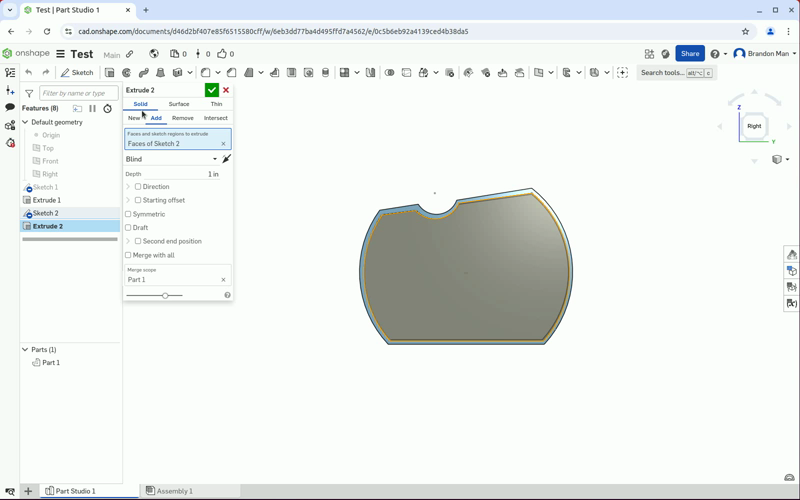
mouse_move(137, 120)
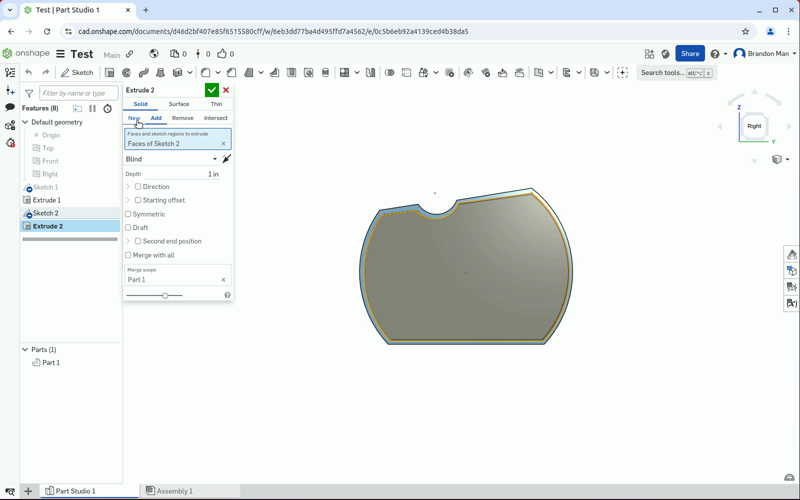
click(137, 120)
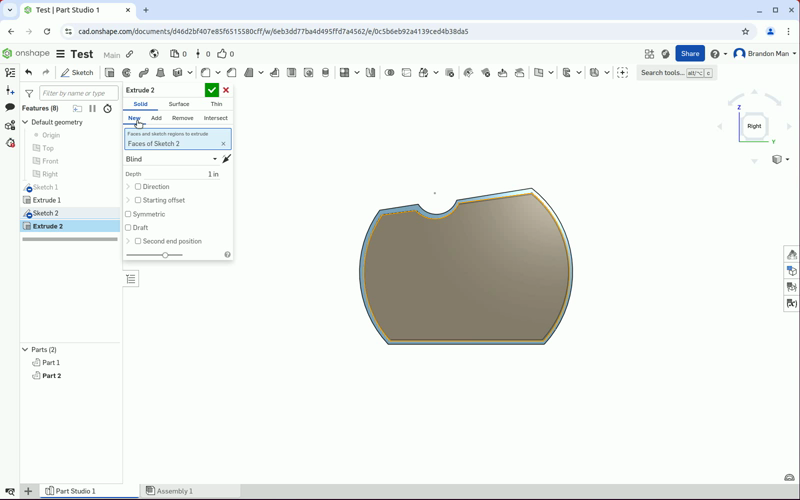
key(tab, 4)
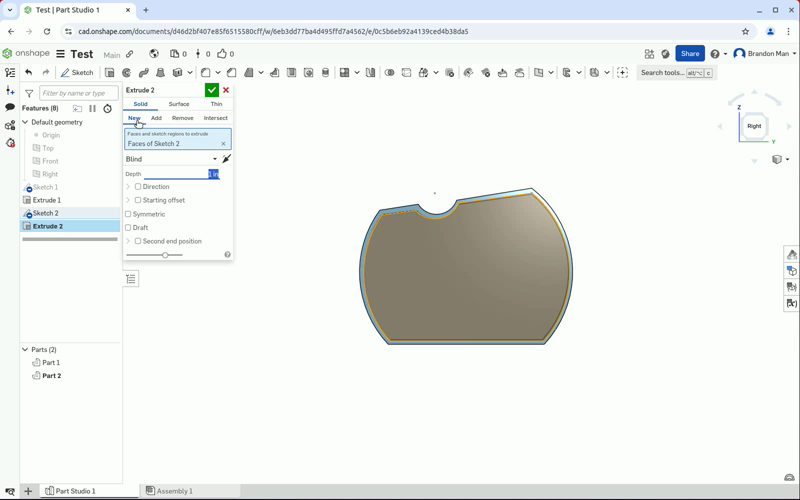
text(1.685)
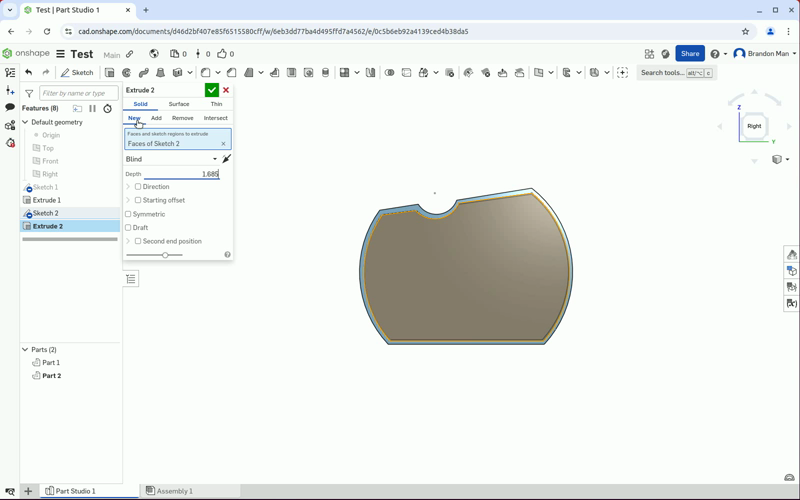
key(enter)
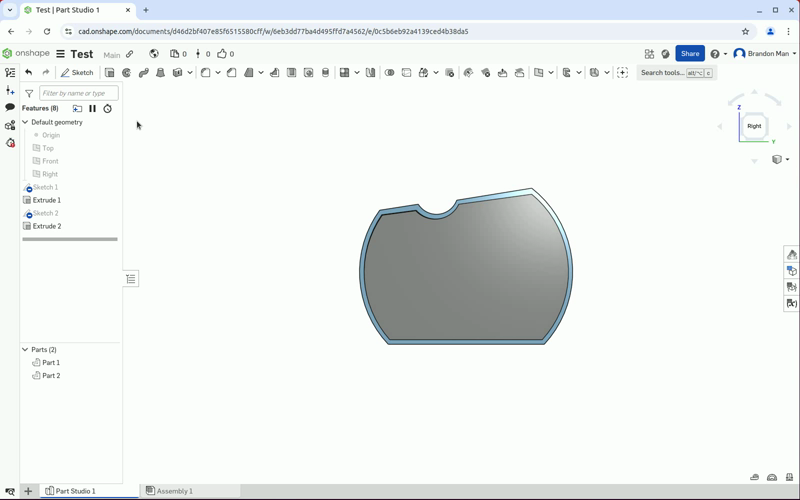
key(shift+h)
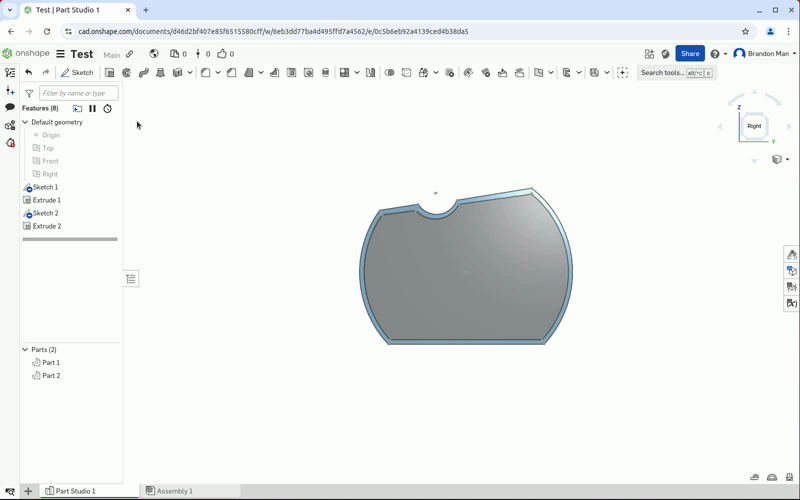
key(shift+h)
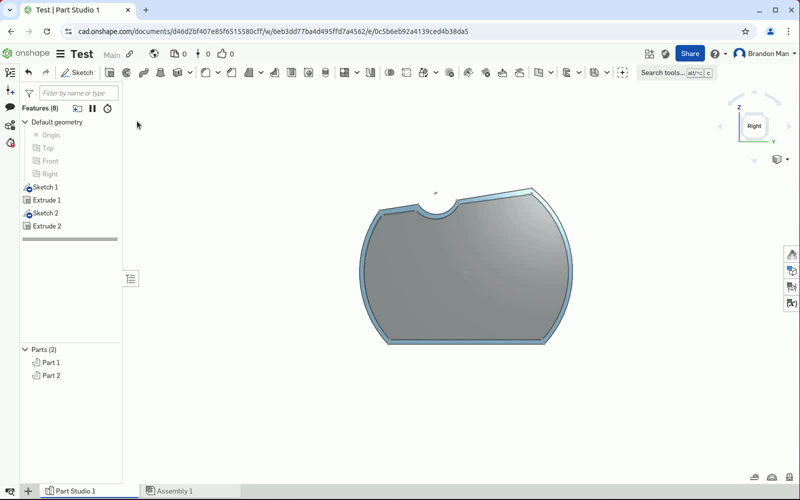
key(shift+7)
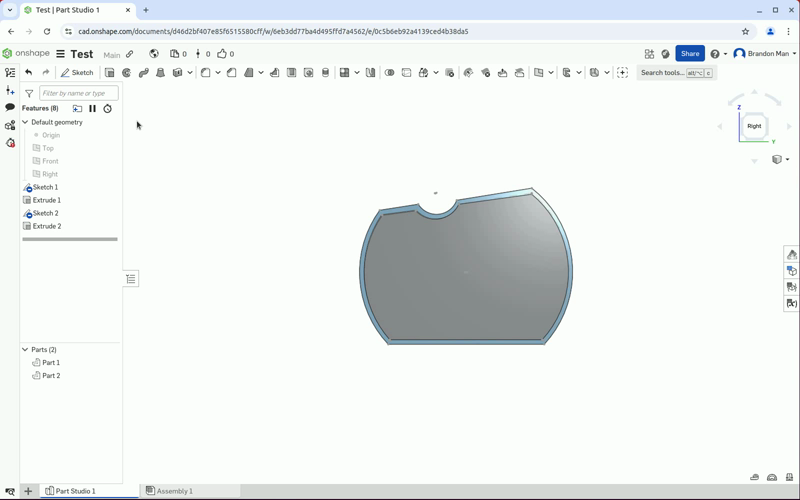
key(right, 2)
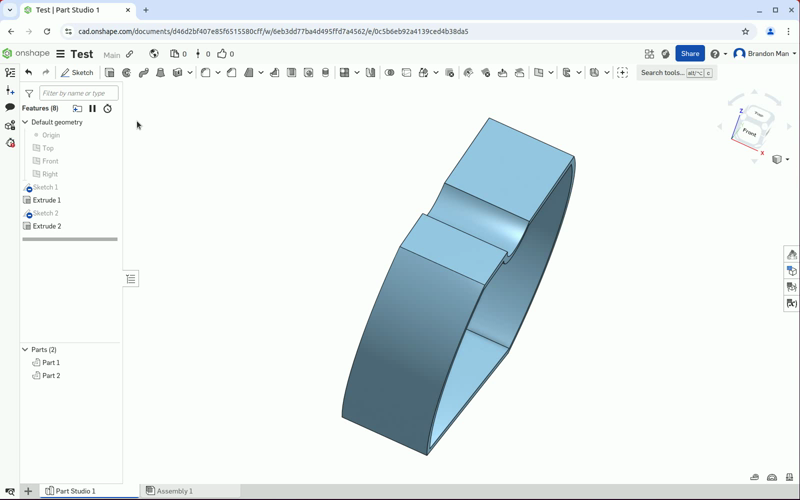
key(down, 2)
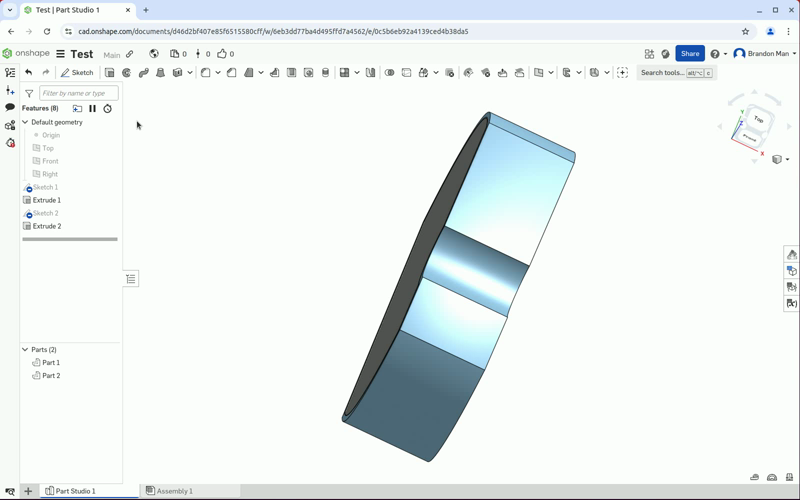
key(up, 2)
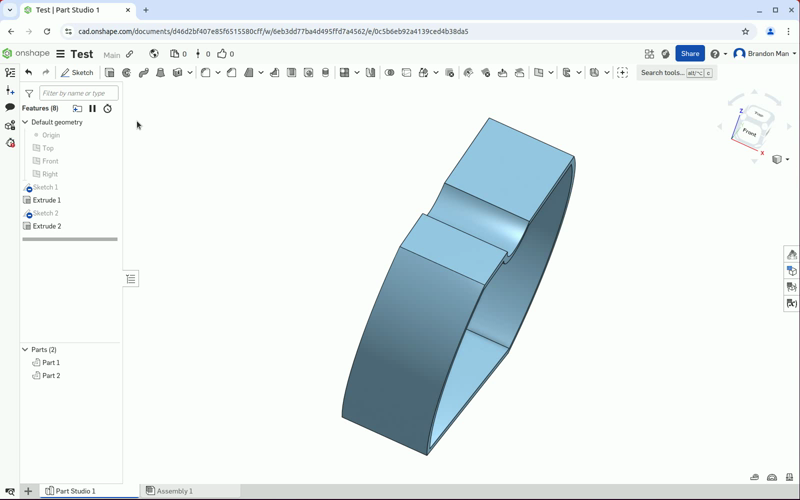
key(left, 2)
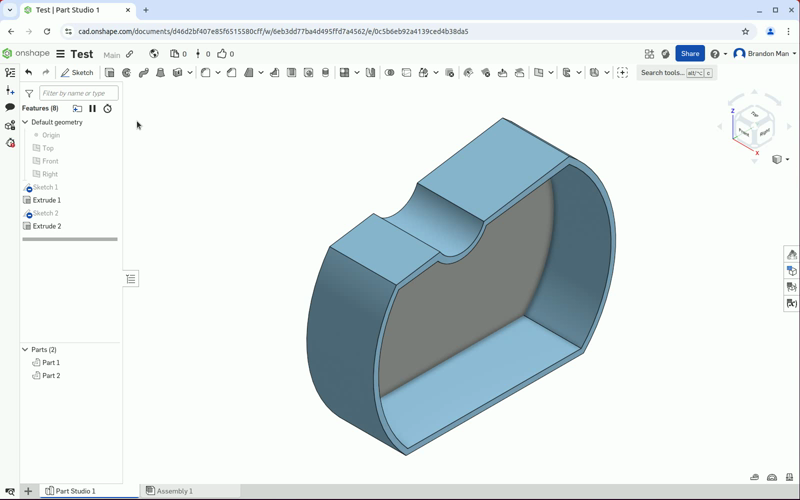
mouse_move(73, 189)
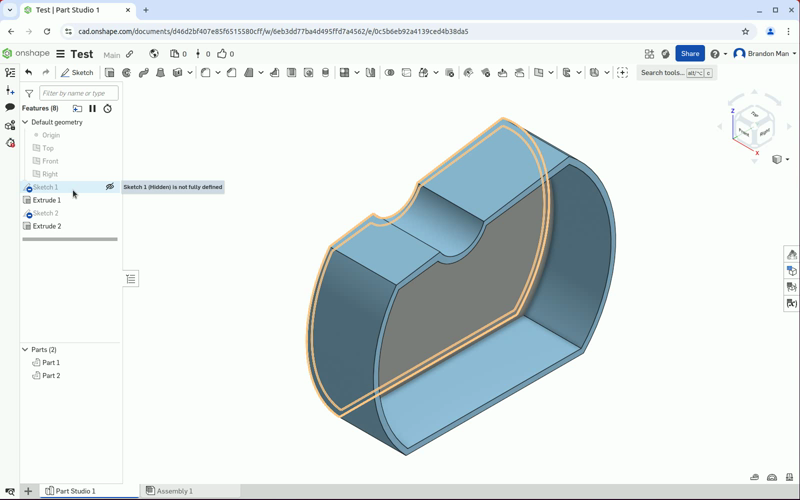
click(73, 189)